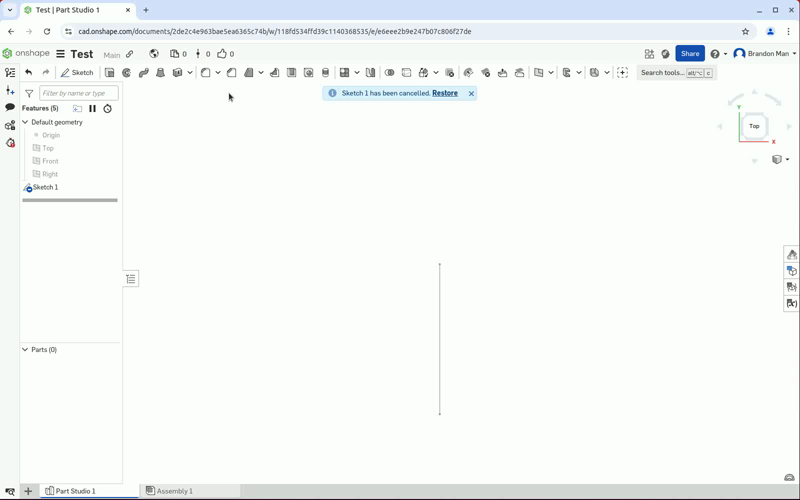
key(shift+h)
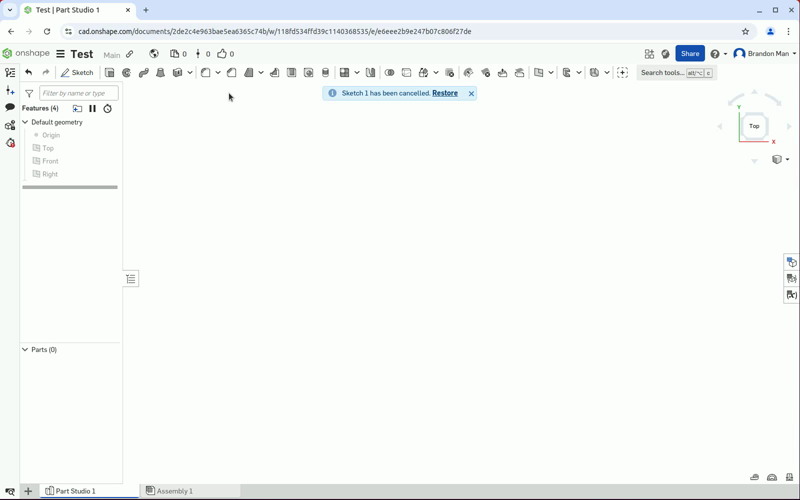
mouse_move(73, 352)
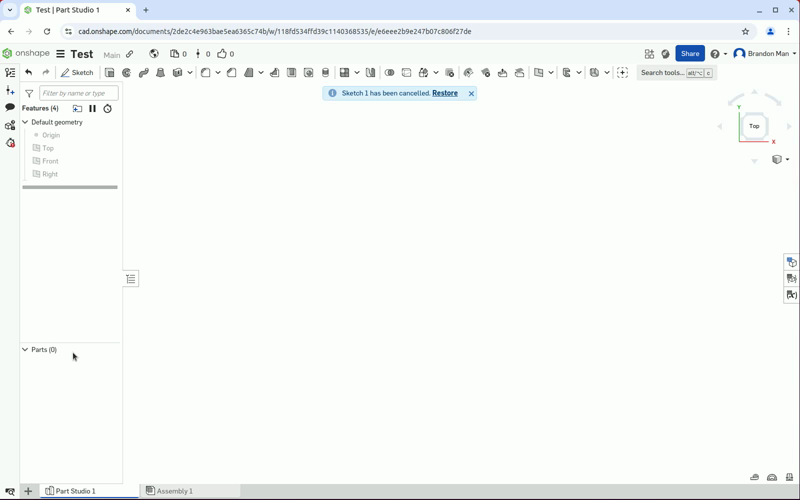
key(y)
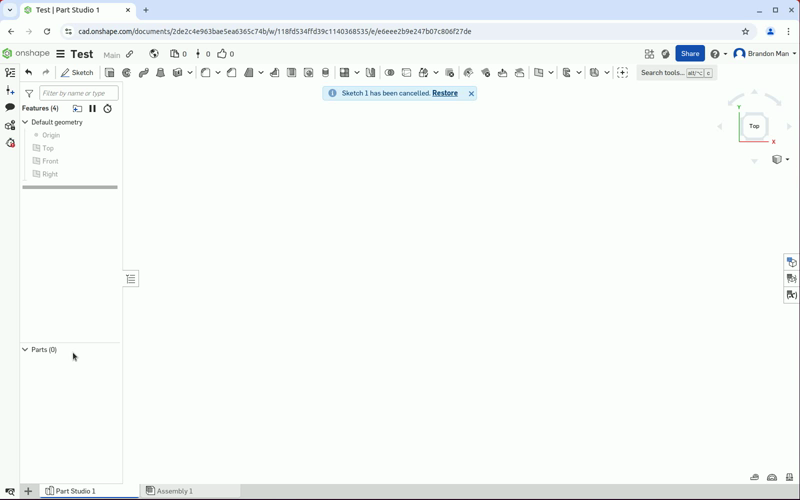
key(shift+p)
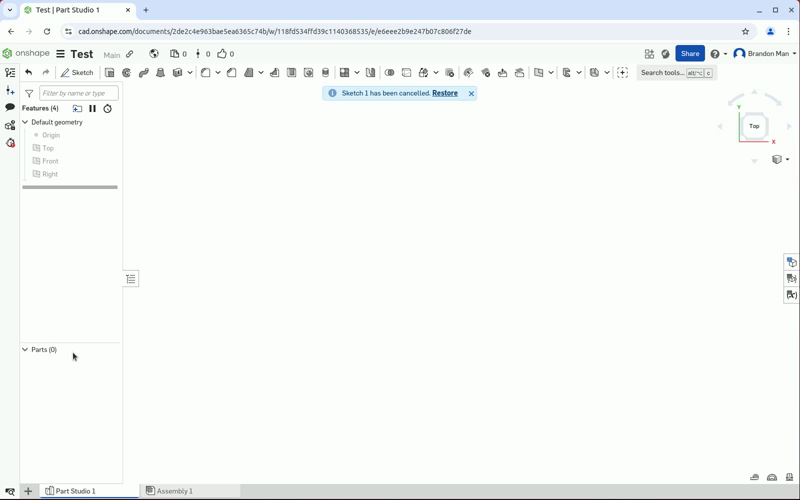
key(space)
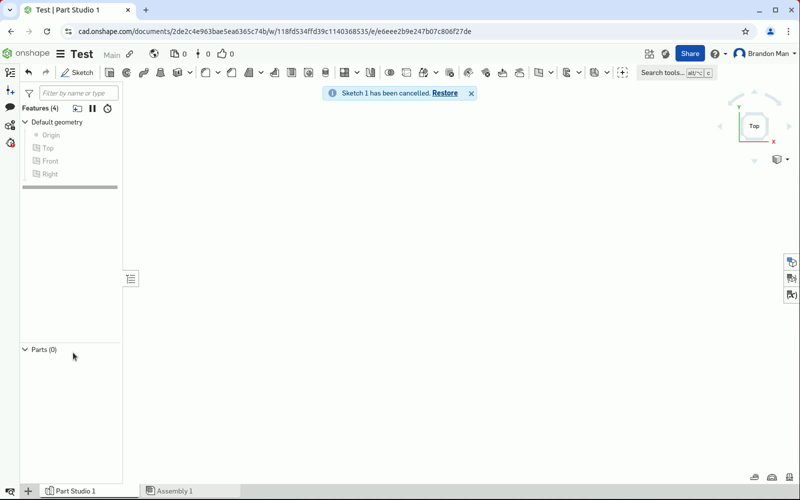
key_down(shift)
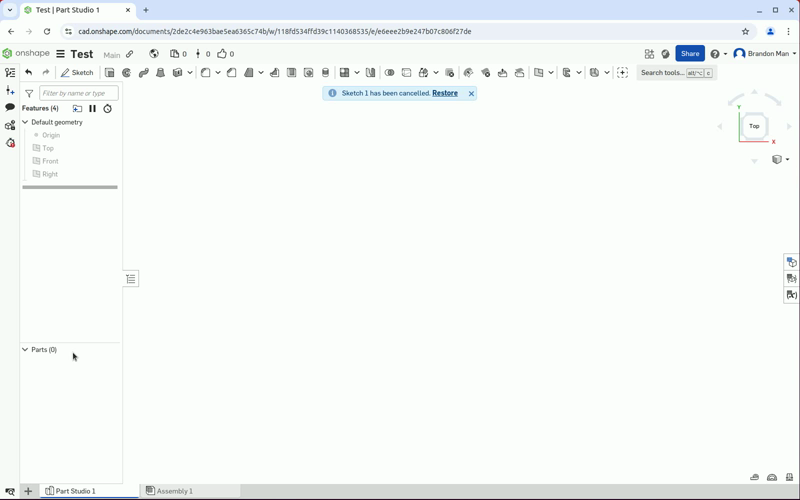
key(up)
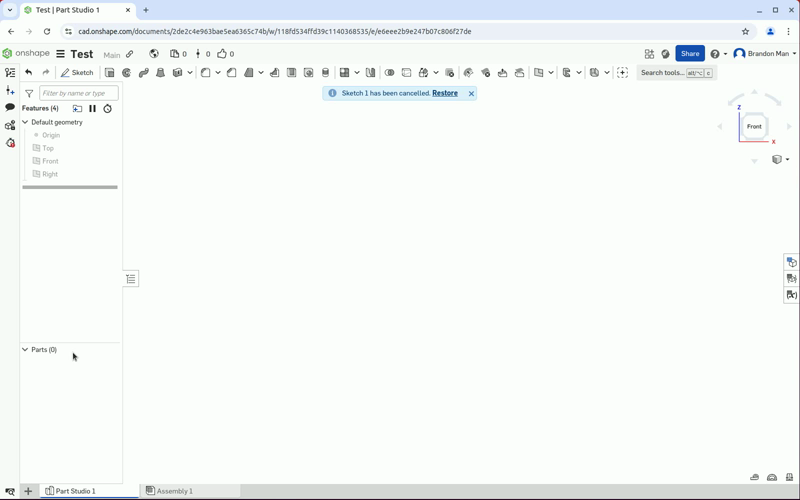
key_up(shift)
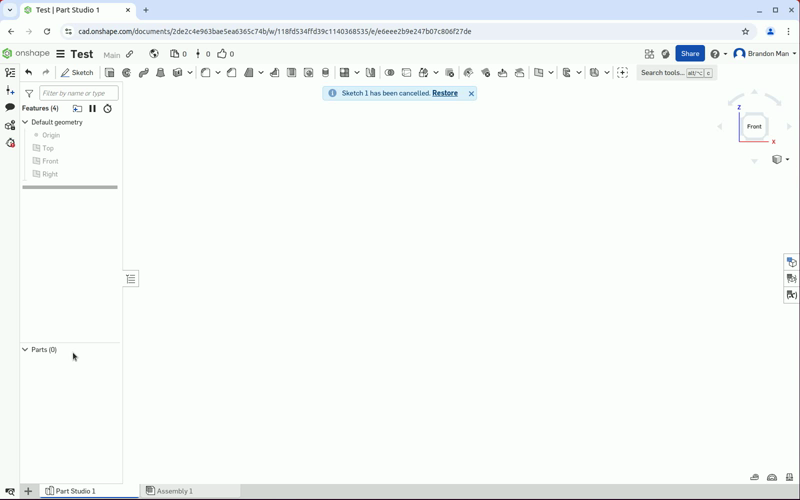
mouse_move(73, 352)
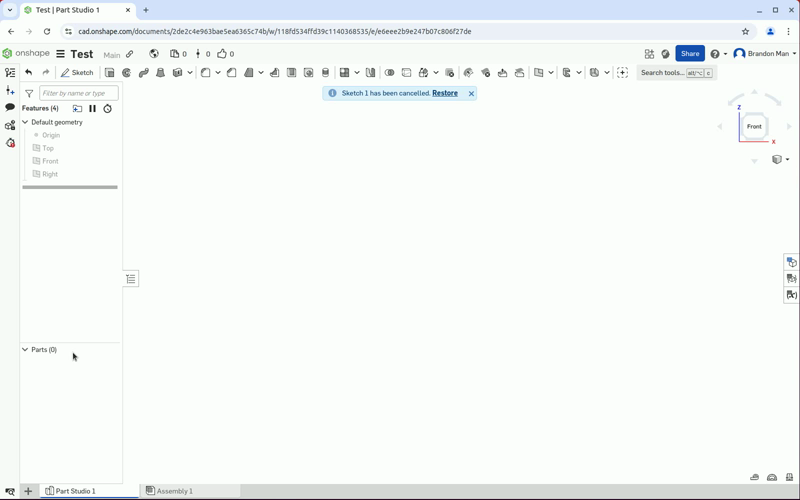
key(shift+y)
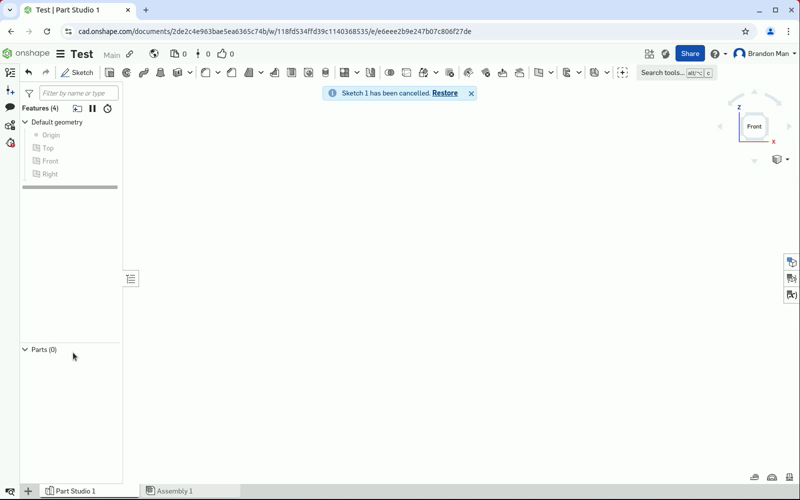
key(shift+s)
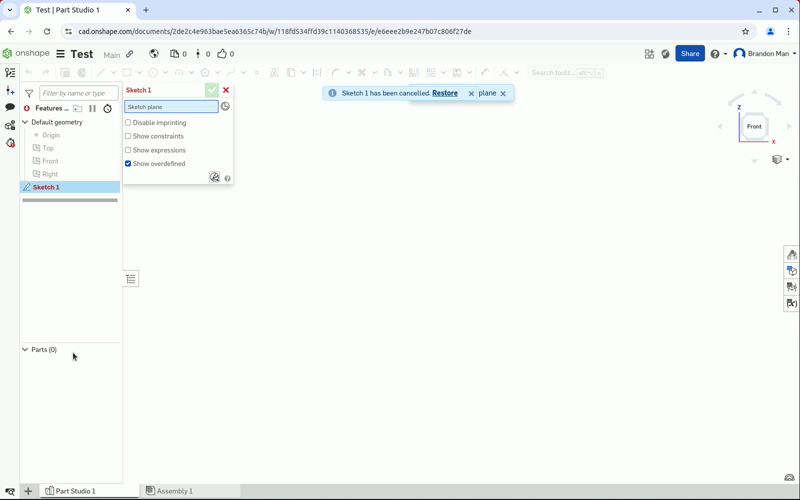
mouse_move(73, 163)
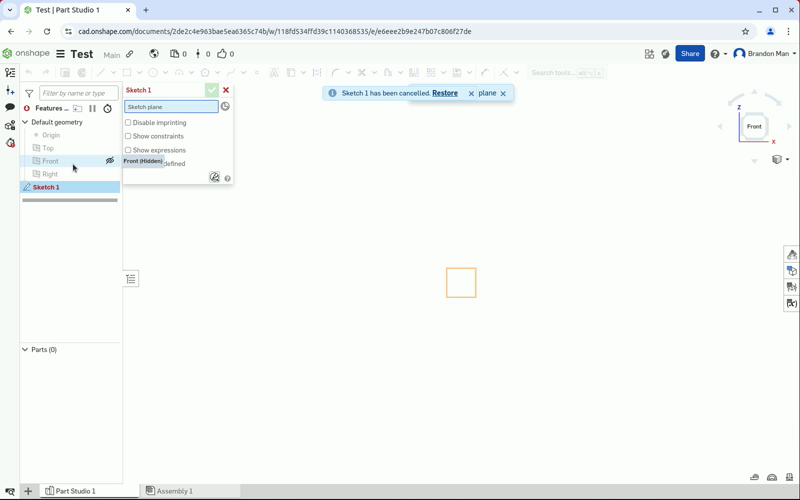
click(73, 163)
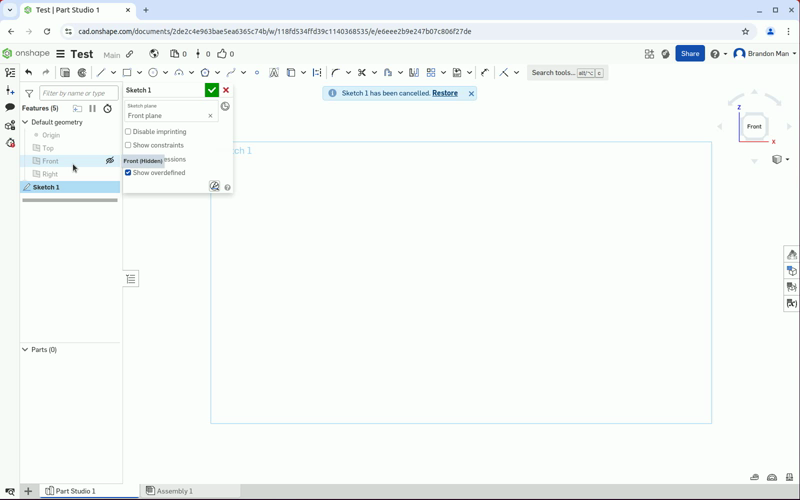
mouse_move(73, 352)
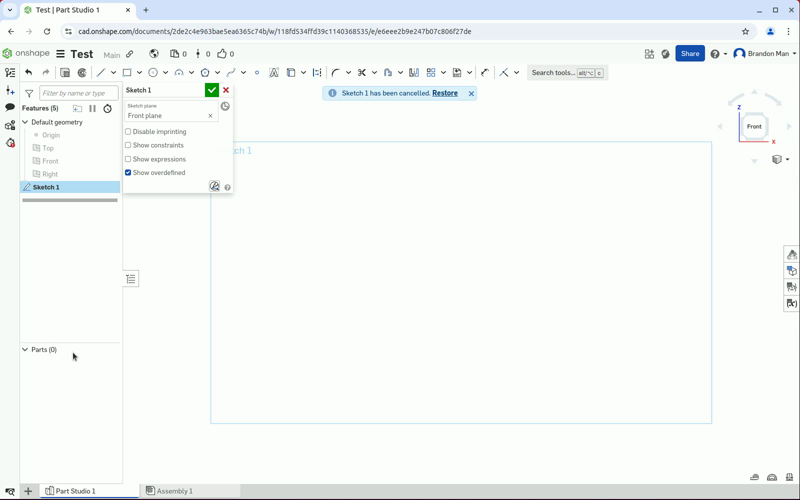
key(y)
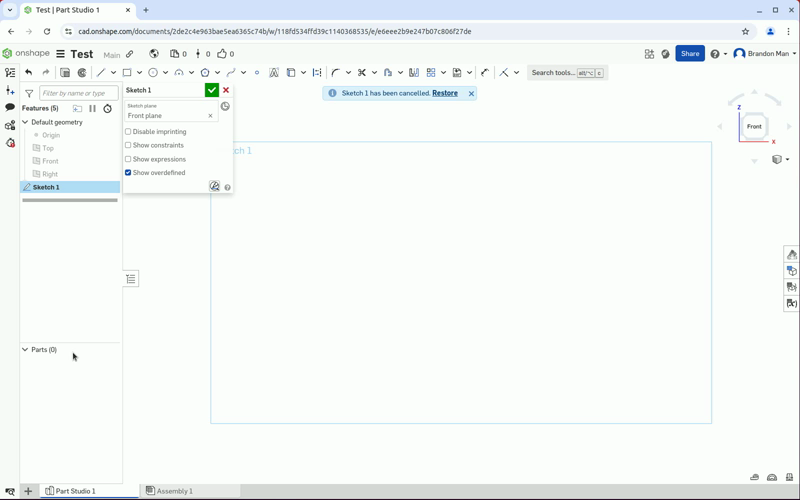
key(l)
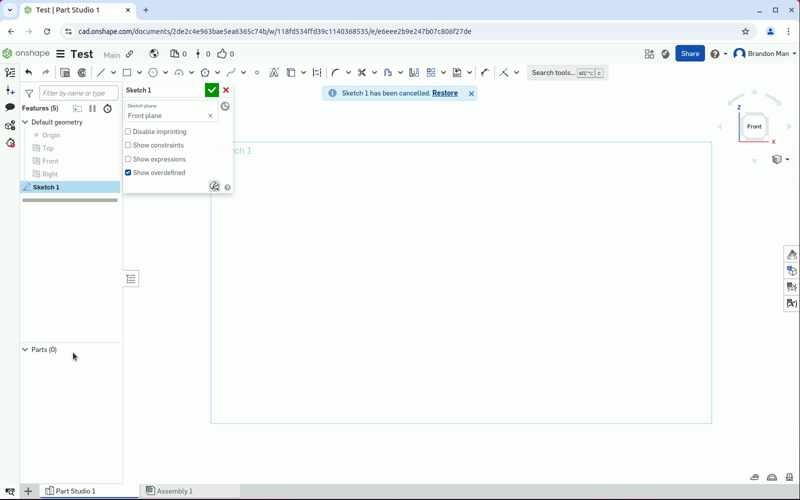
key_down(shift)
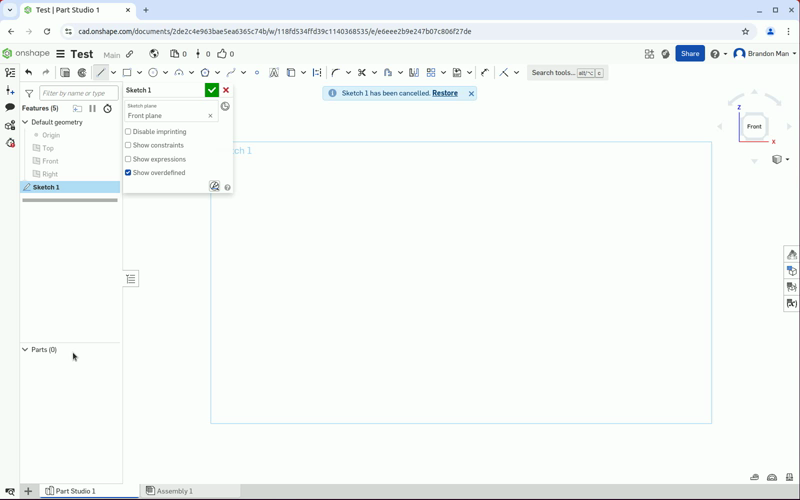
mouse_move(460, 288)
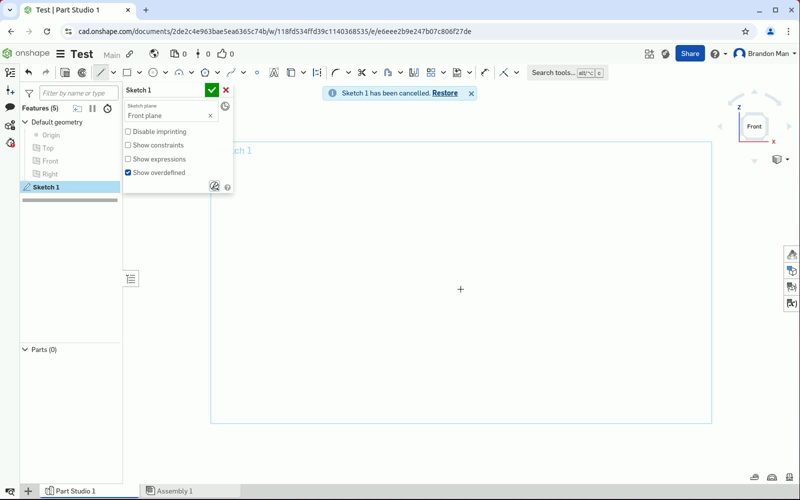
click(460, 288)
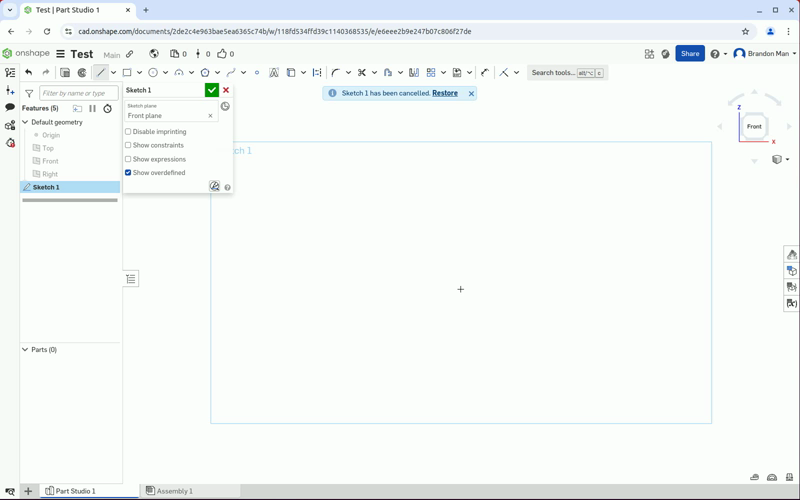
key_up(shift)
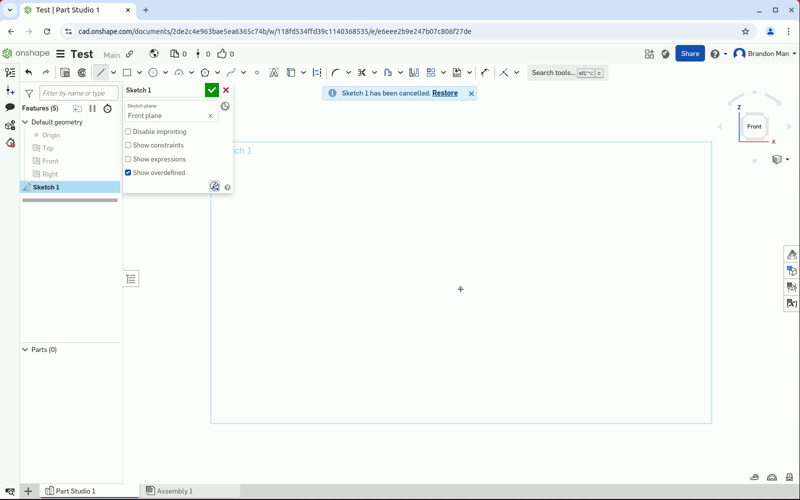
key_down(shift)
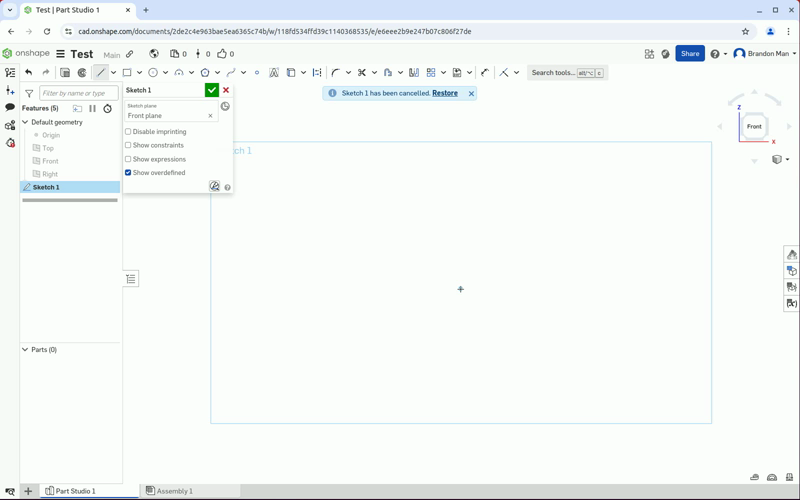
mouse_move(490, 288)
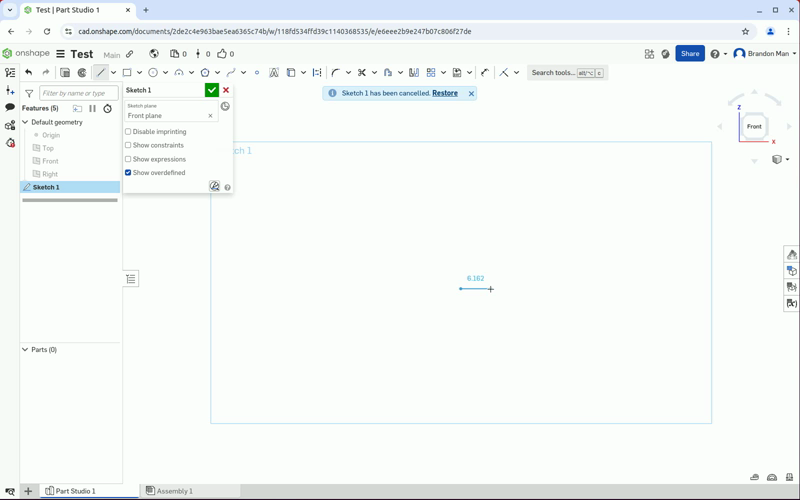
mouse_move(467, 288)
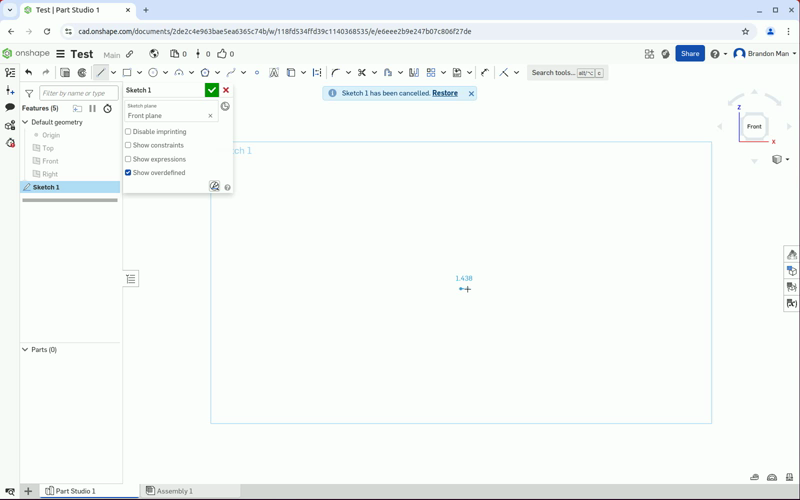
scroll(6)
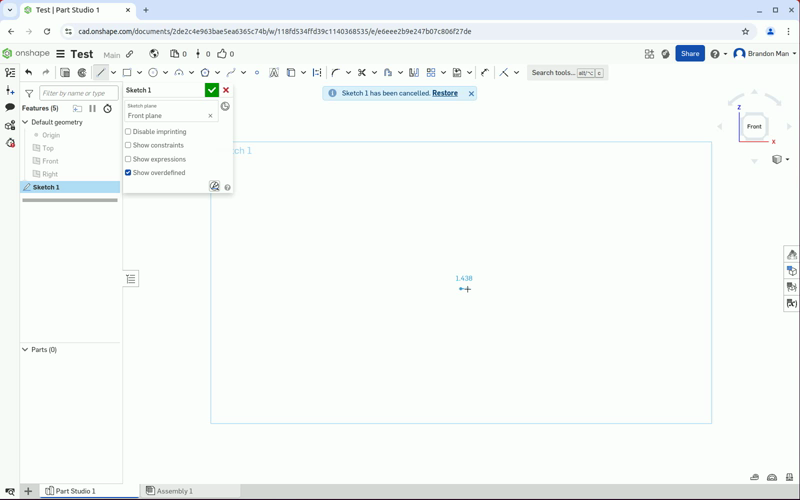
scroll(6)
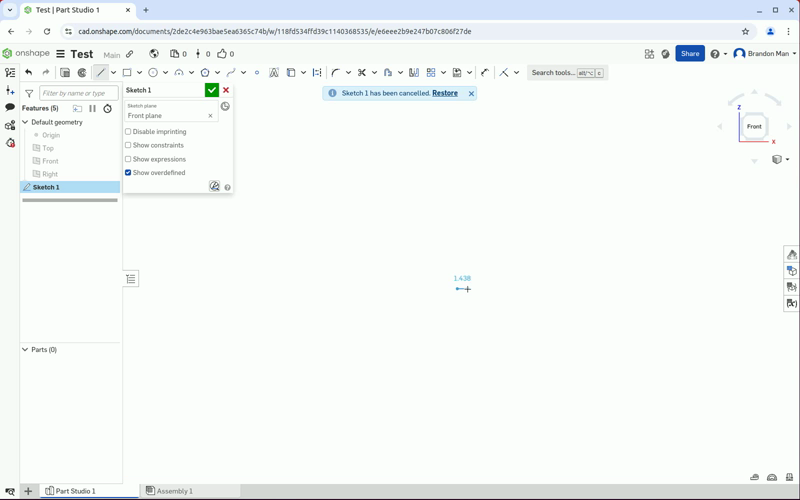
scroll(6)
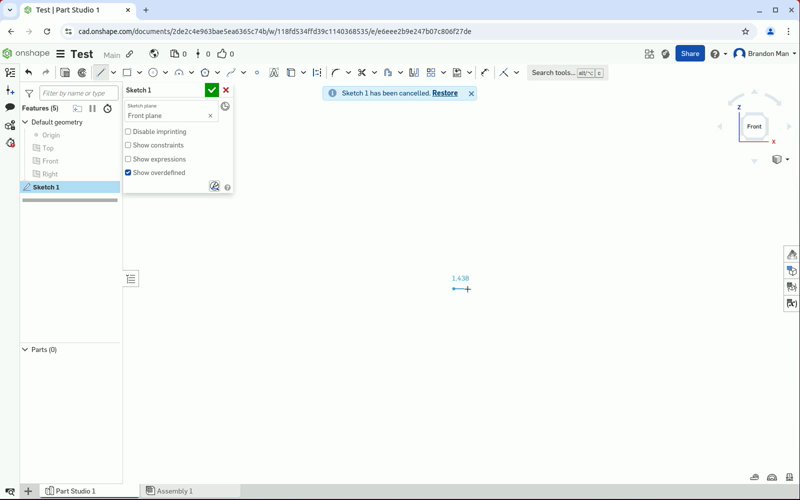
scroll(6)
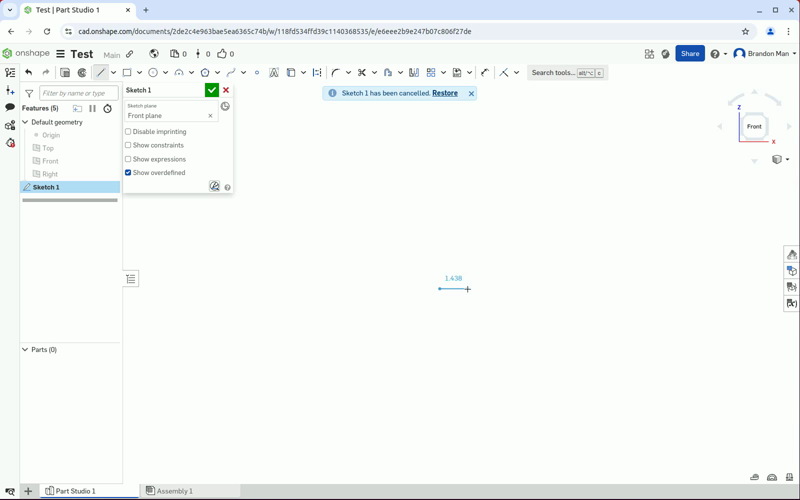
scroll(6)
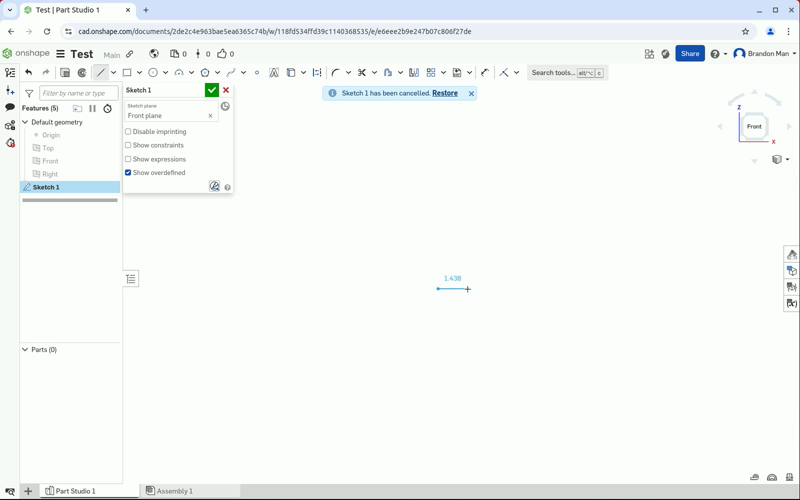
scroll(6)
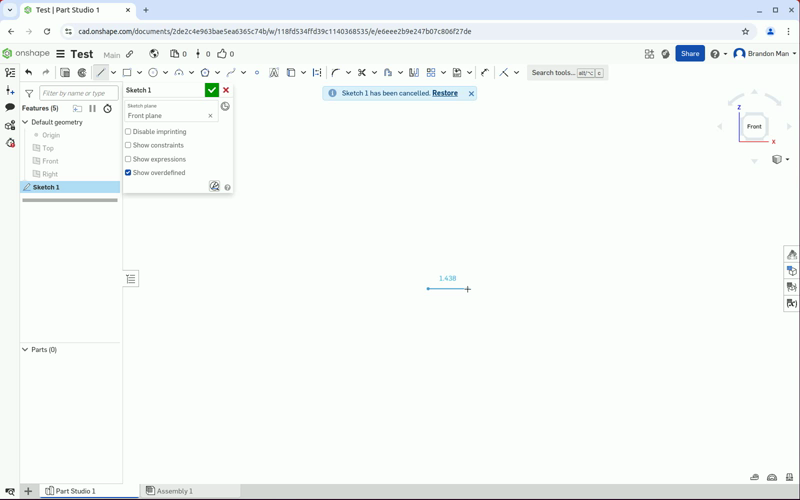
scroll(6)
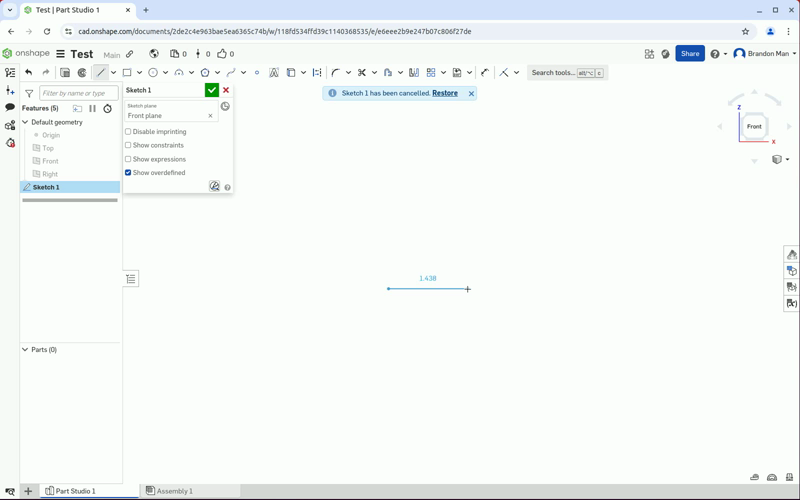
click(467, 288)
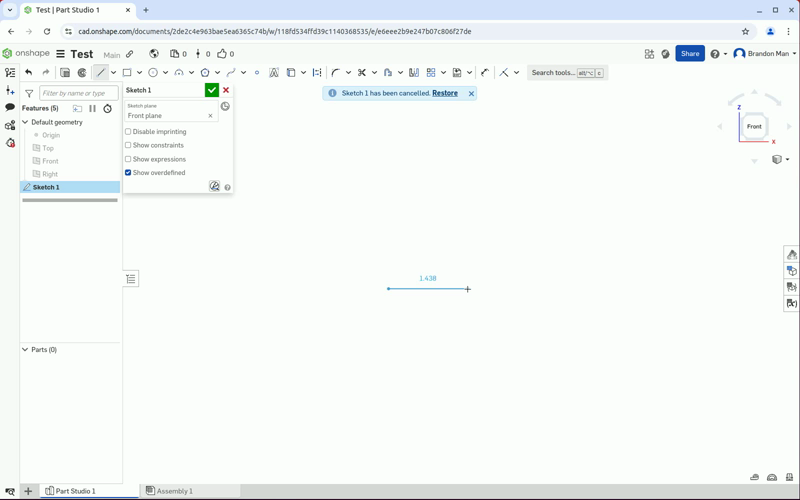
scroll(-6)
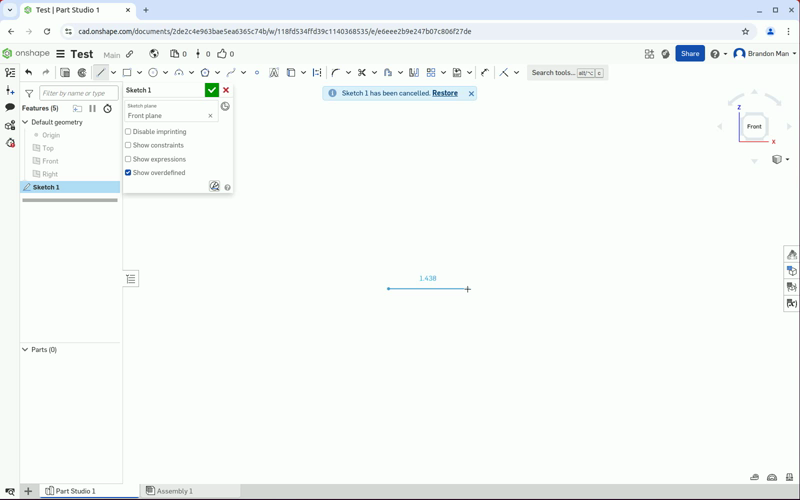
scroll(-6)
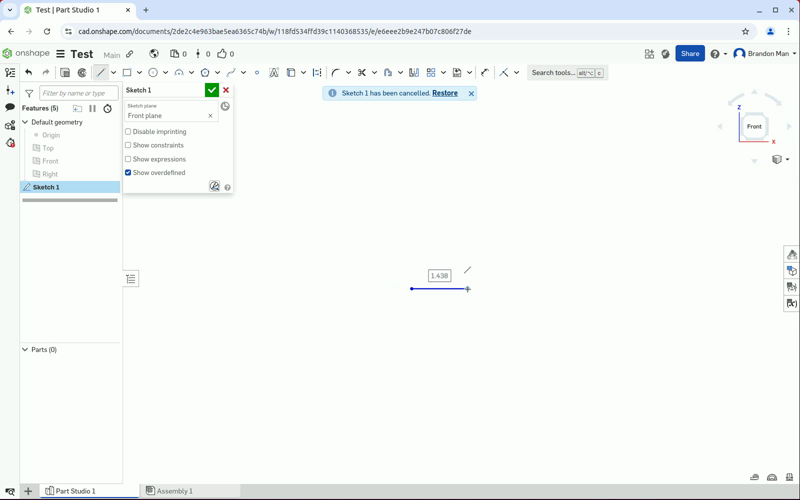
scroll(-6)
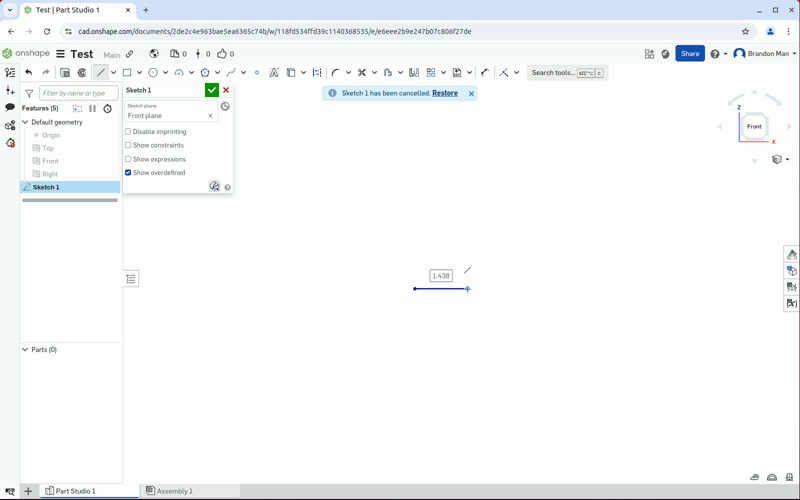
scroll(-6)
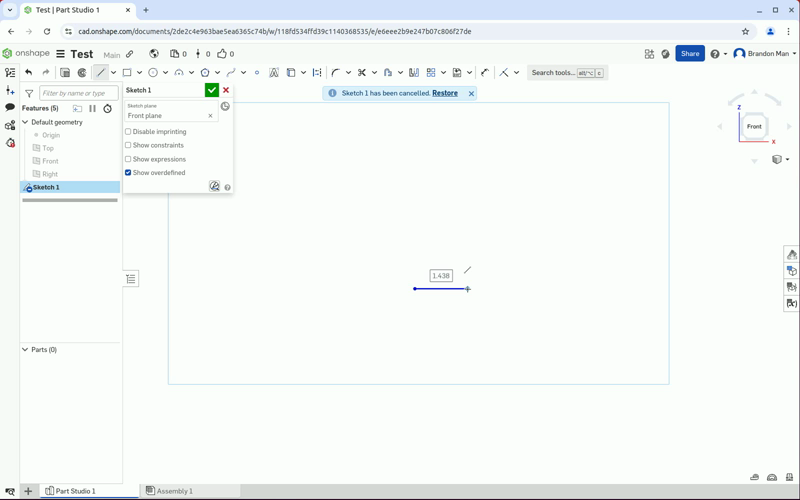
scroll(-6)
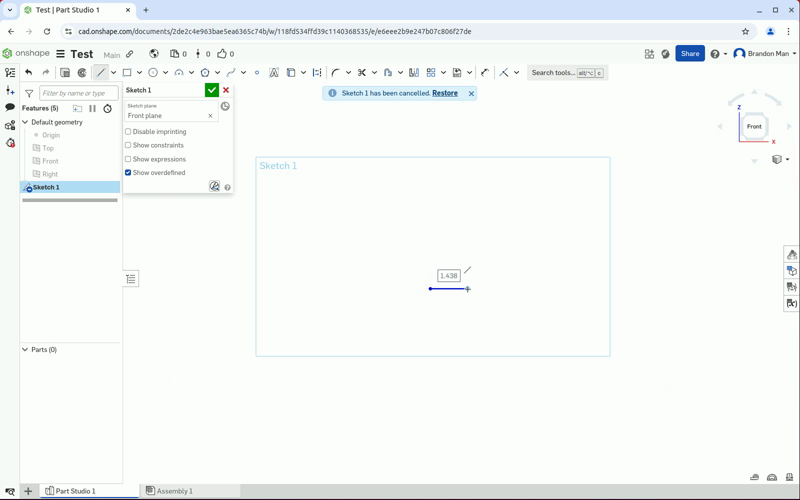
scroll(-6)
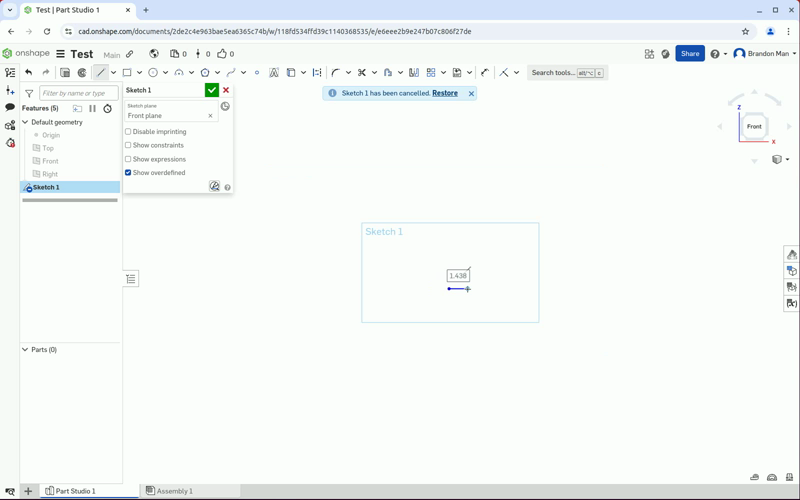
scroll(-6)
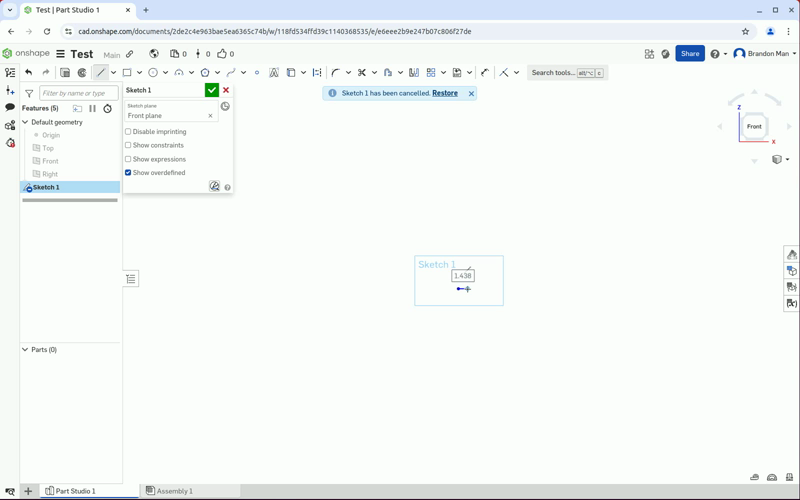
key_up(shift)
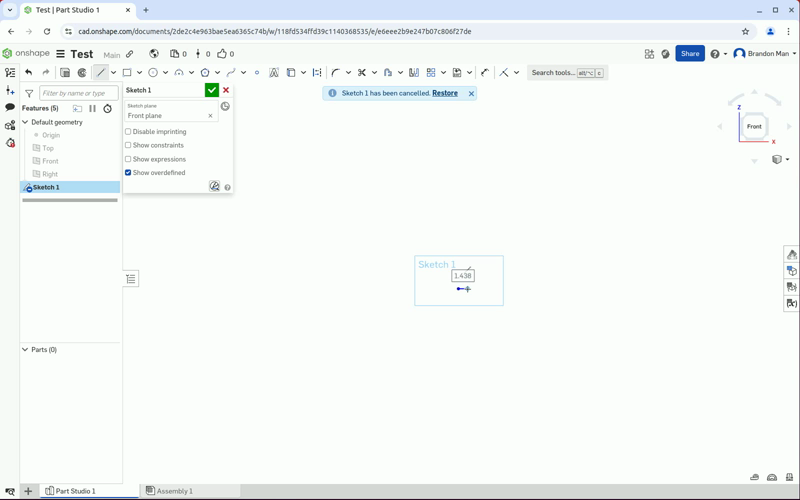
key_down(shift)
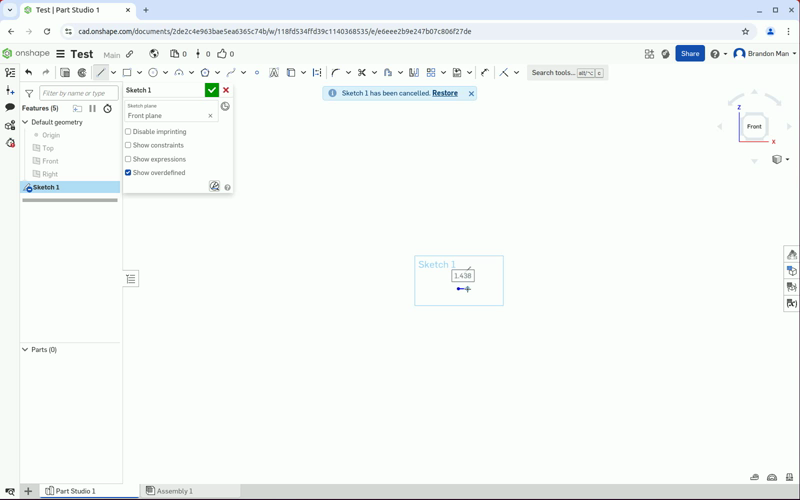
mouse_move(497, 288)
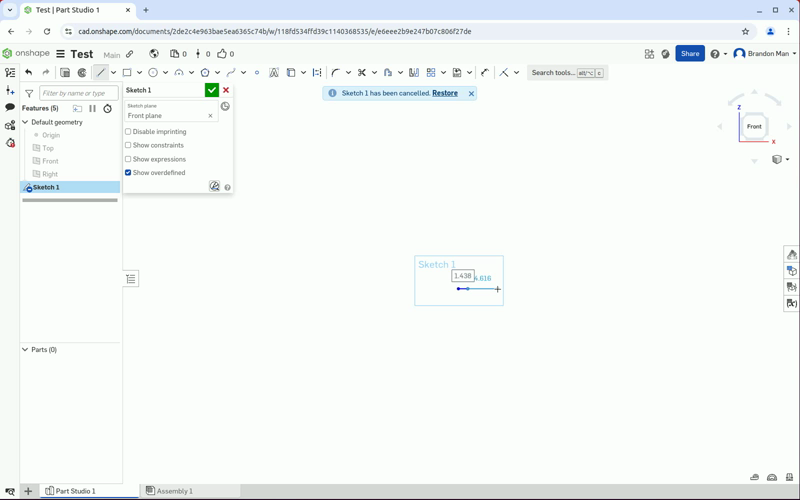
mouse_move(467, 281)
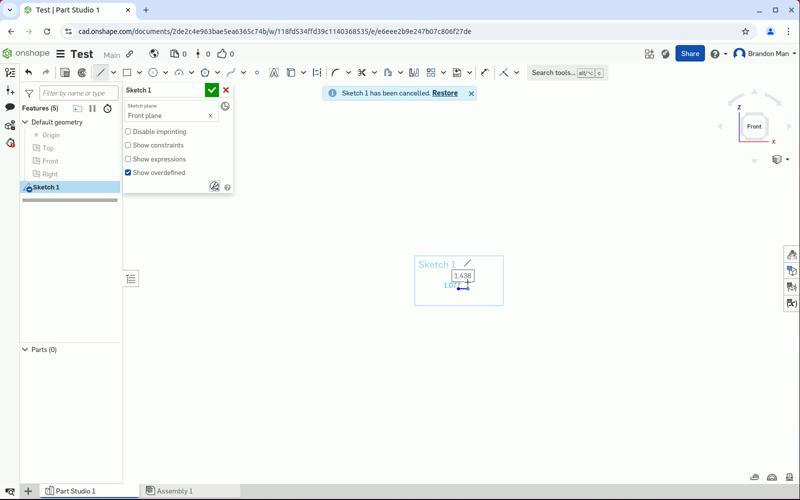
scroll(6)
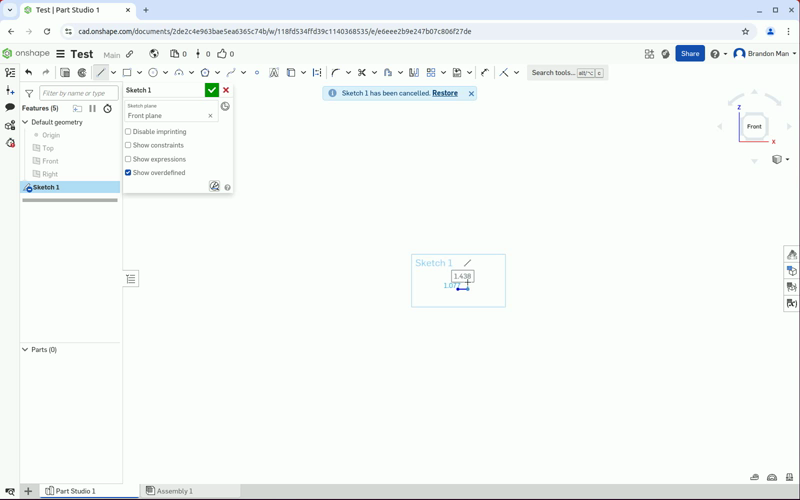
scroll(6)
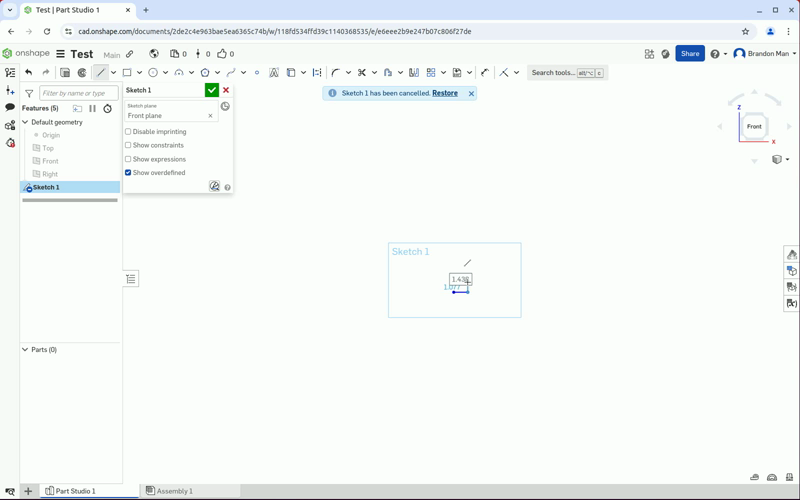
scroll(6)
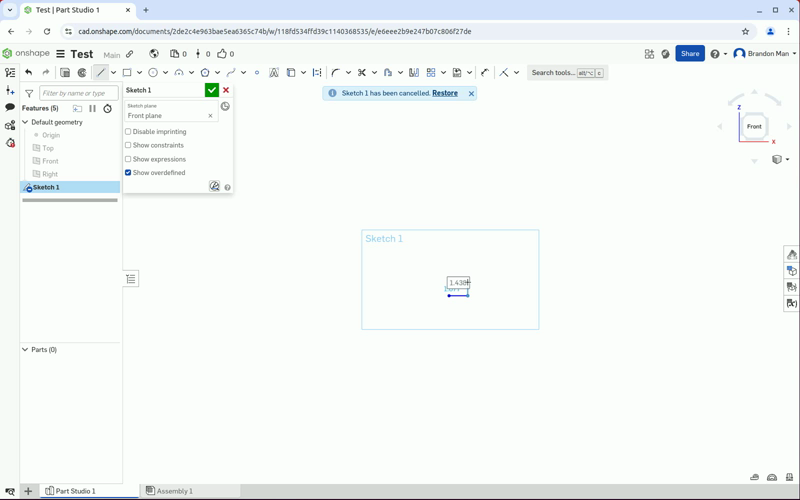
scroll(6)
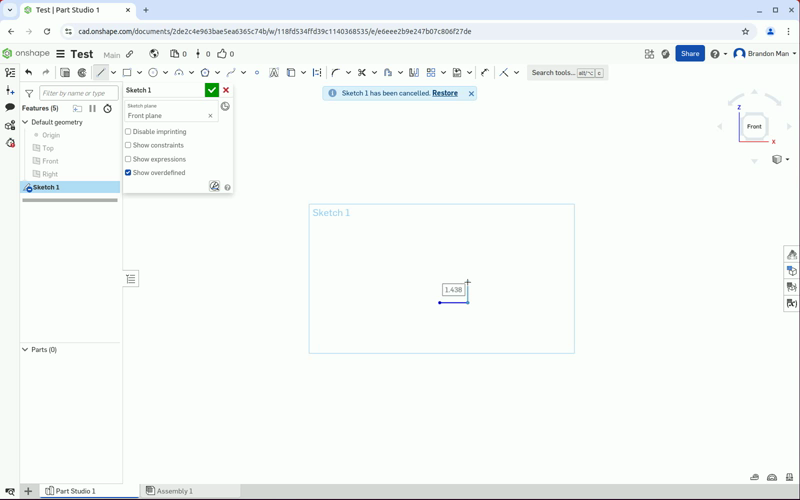
scroll(6)
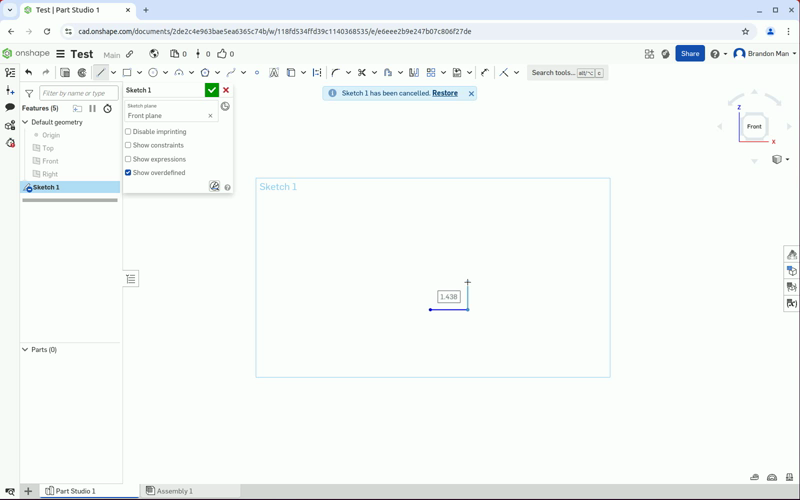
scroll(6)
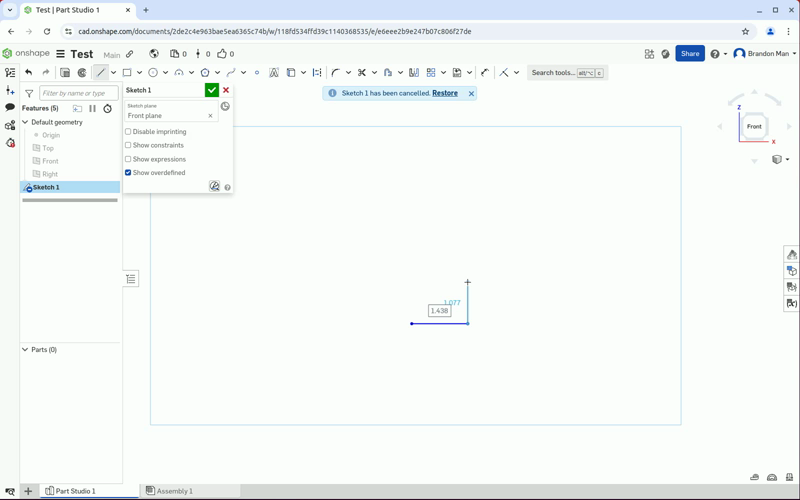
scroll(6)
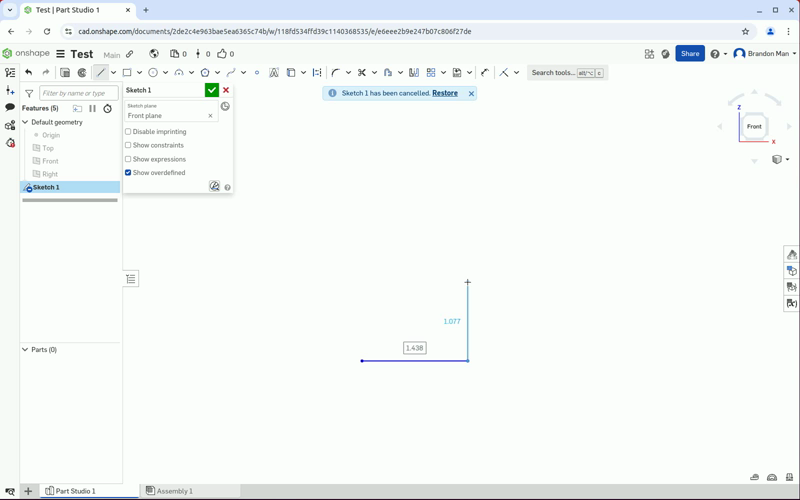
click(467, 281)
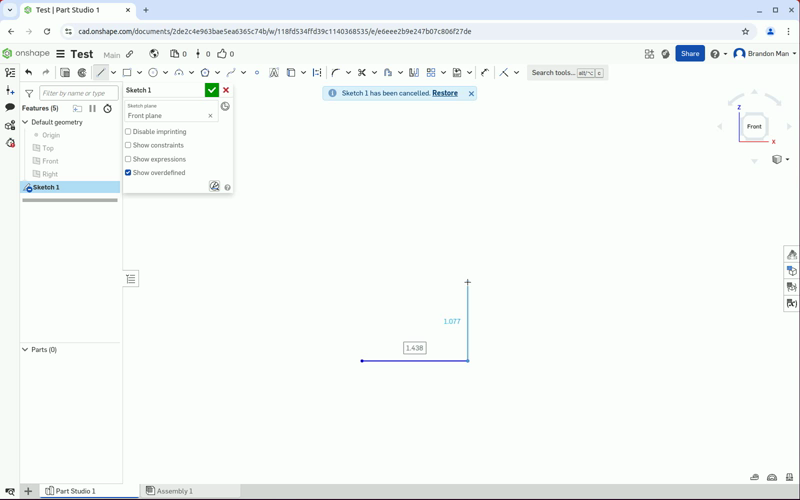
scroll(-6)
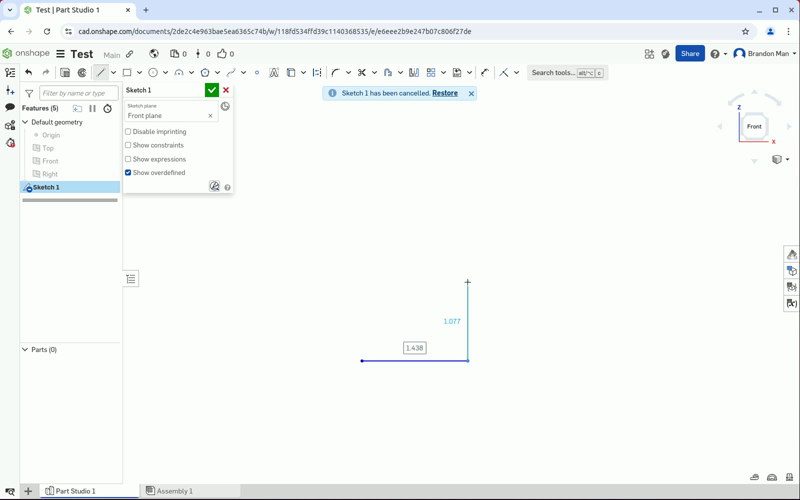
scroll(-6)
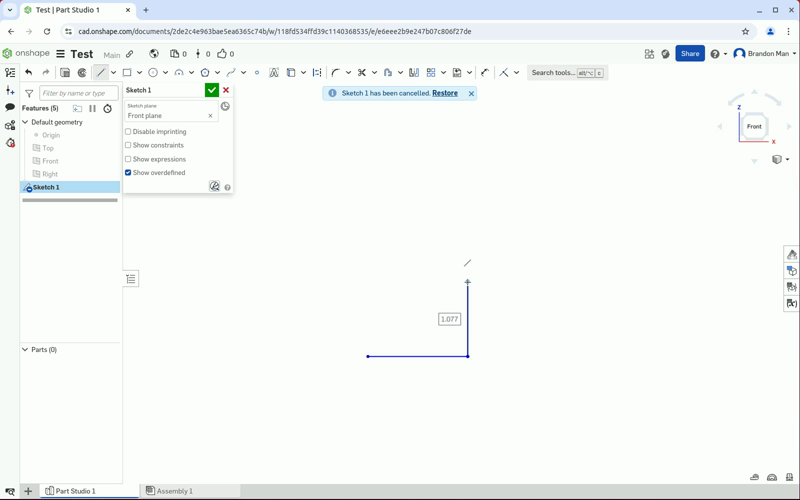
scroll(-6)
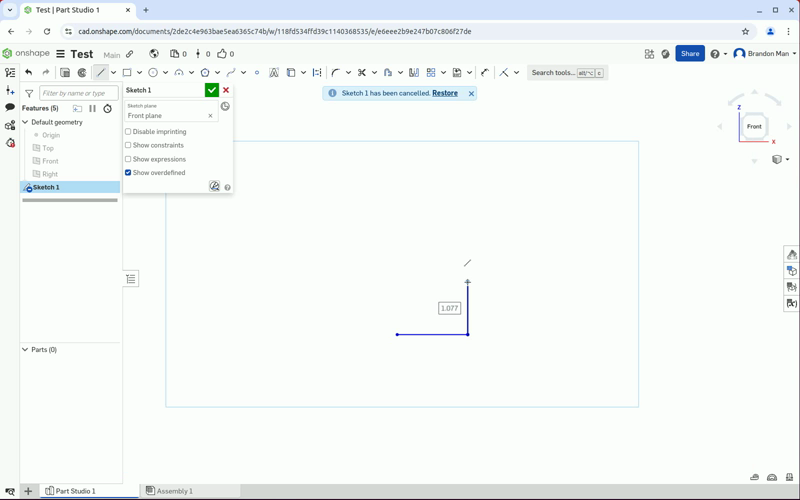
scroll(-6)
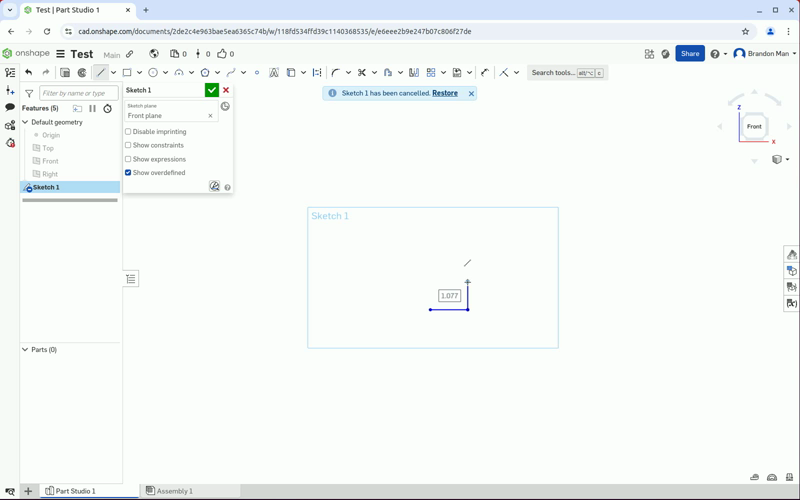
scroll(-6)
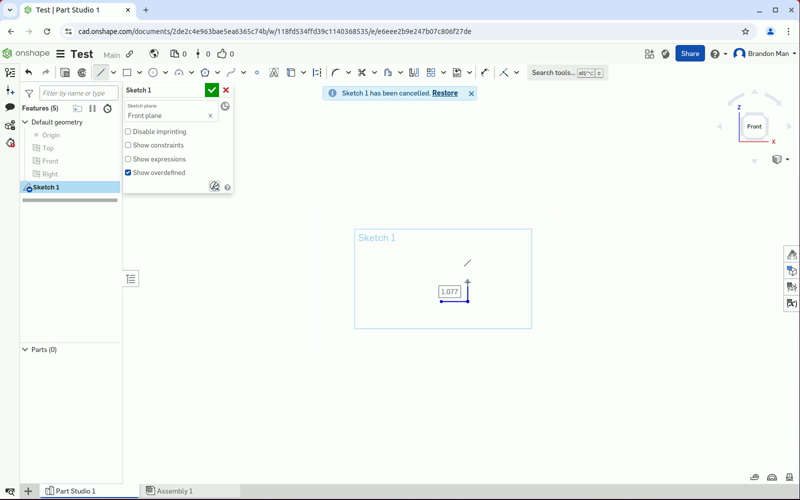
scroll(-6)
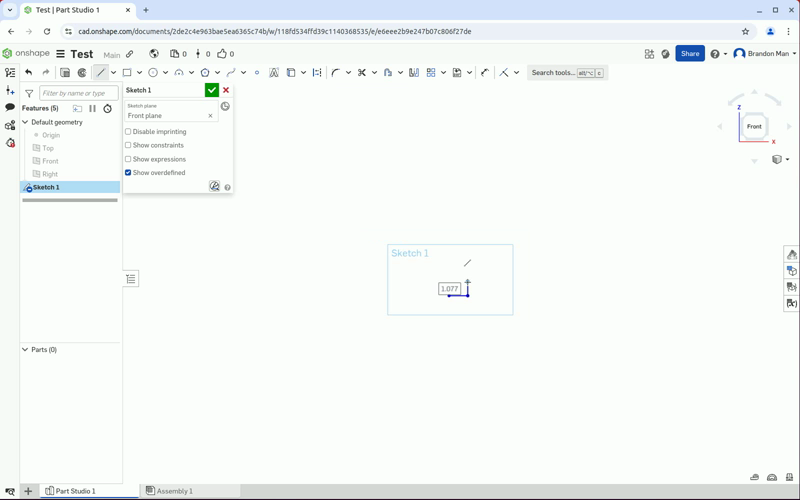
scroll(-6)
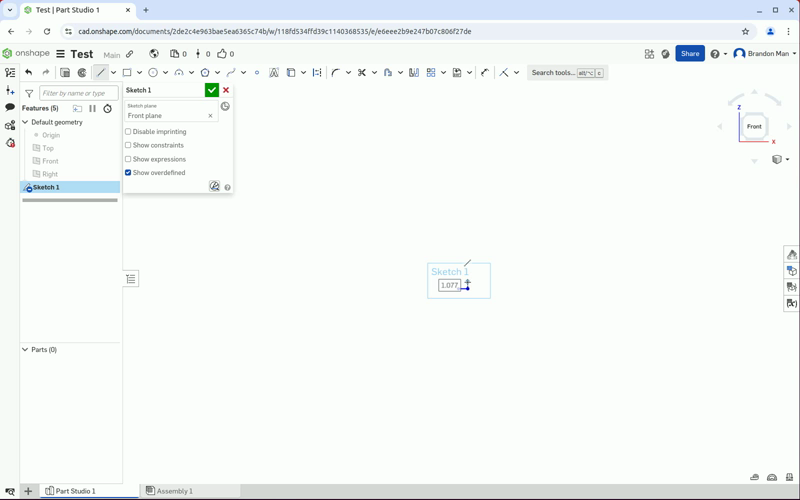
key_up(shift)
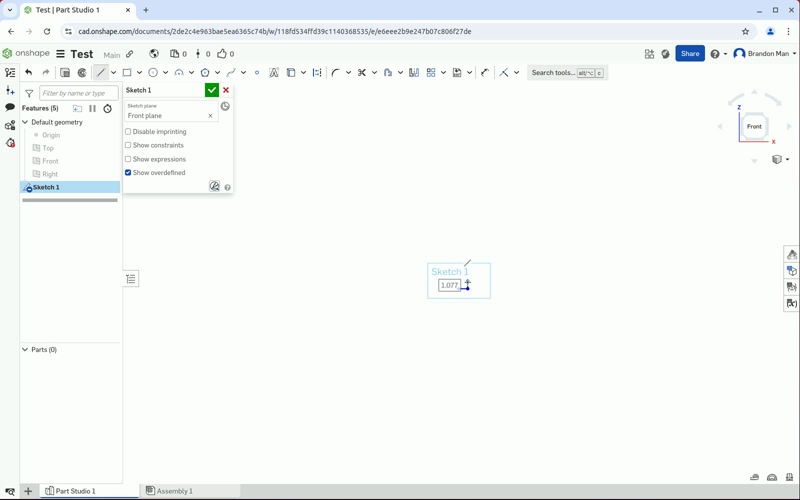
key_down(shift)
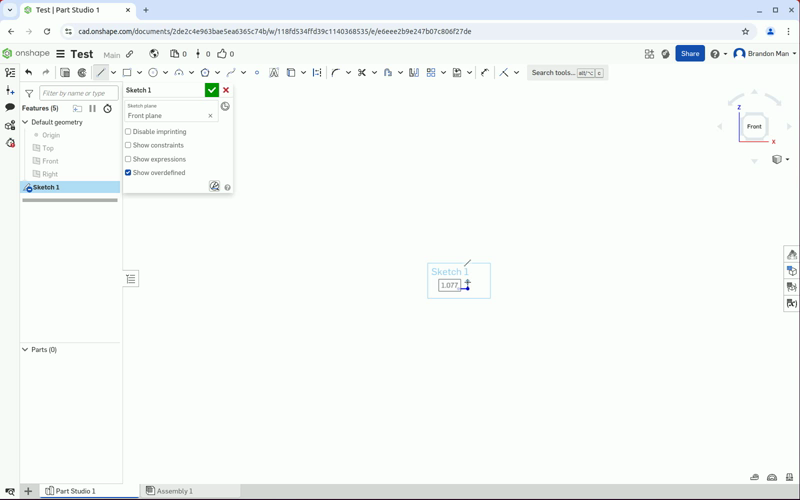
mouse_move(497, 281)
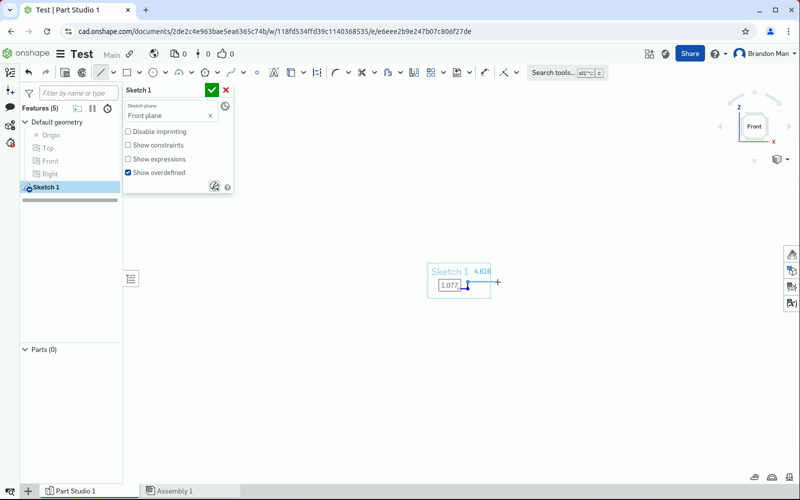
mouse_move(460, 281)
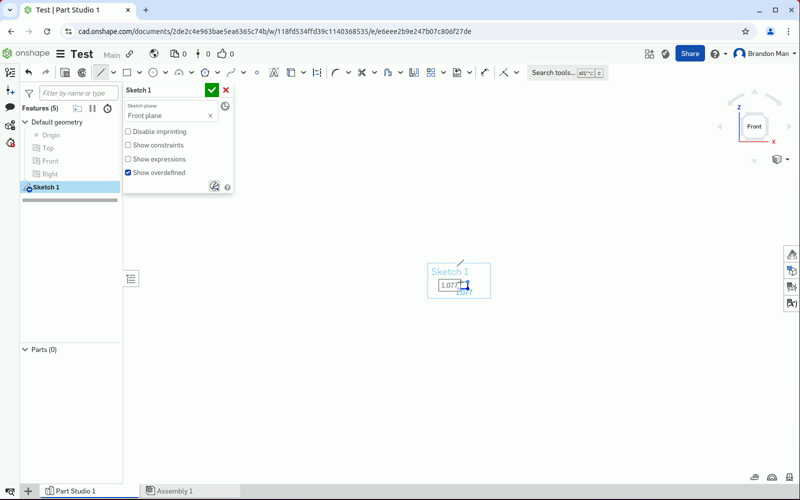
scroll(6)
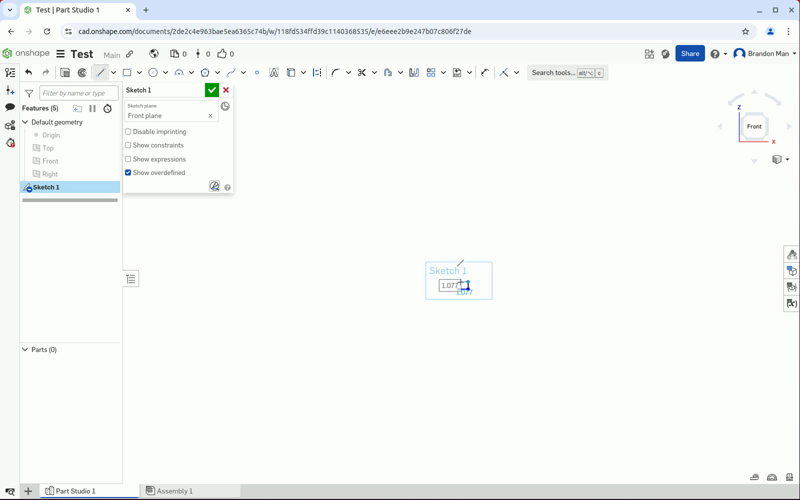
scroll(6)
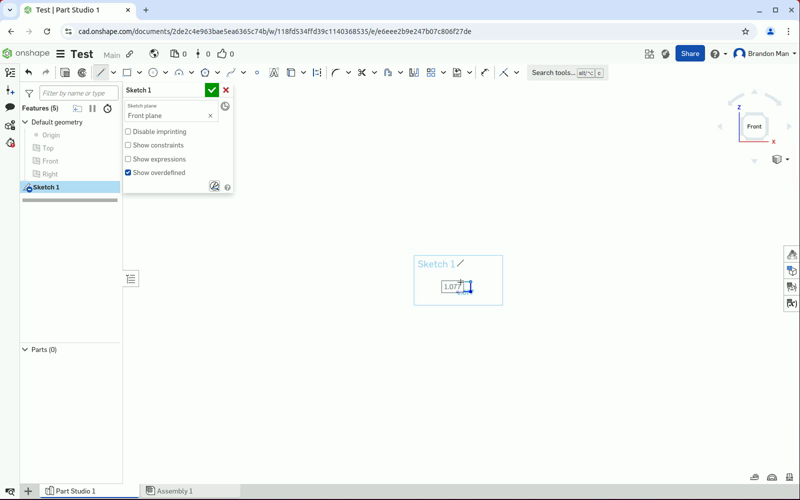
scroll(6)
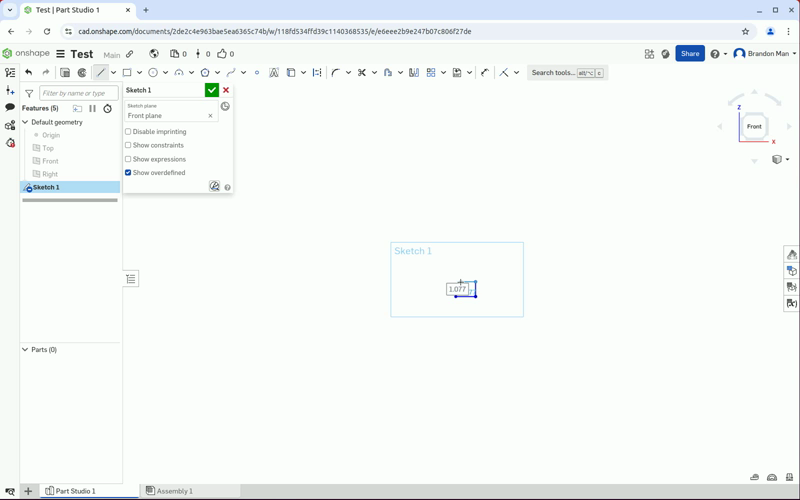
scroll(6)
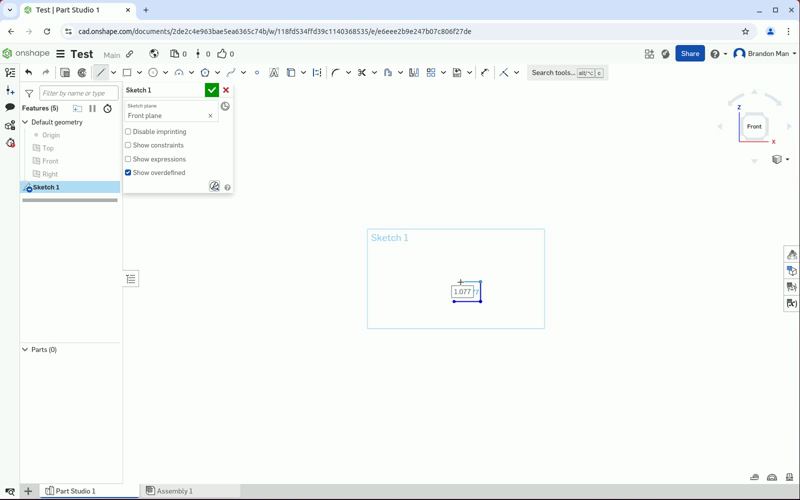
scroll(6)
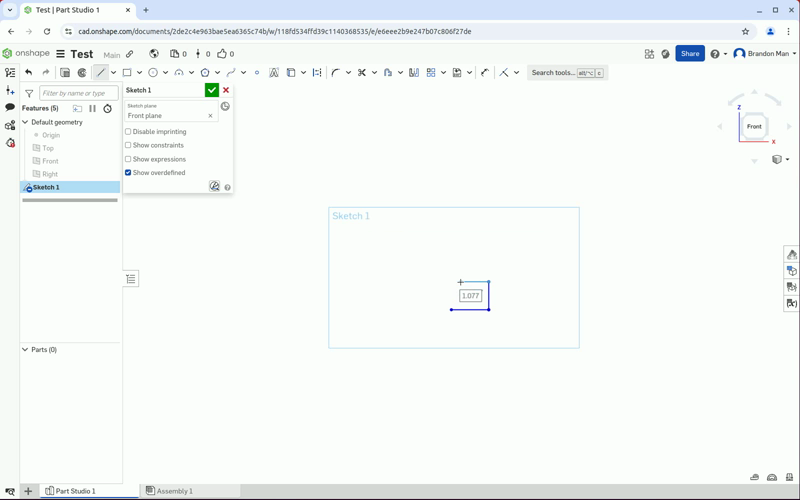
scroll(6)
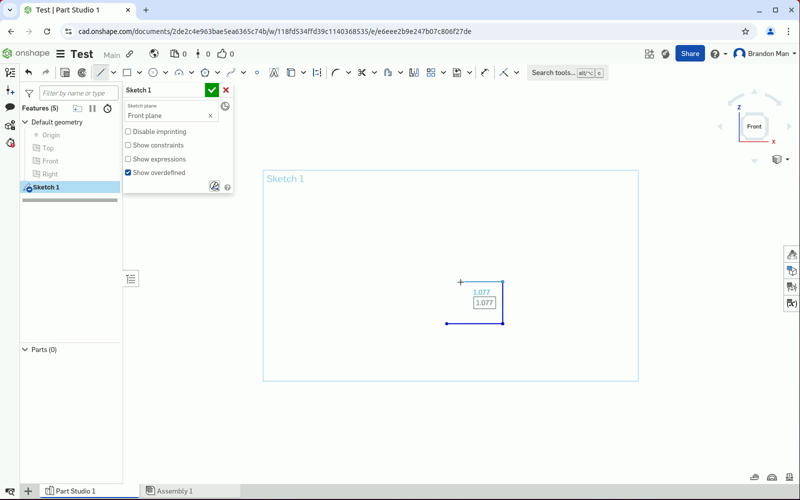
scroll(6)
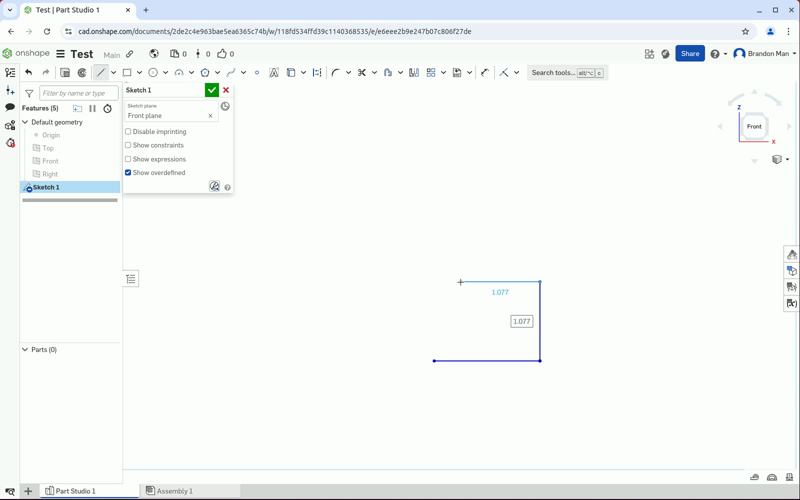
click(460, 281)
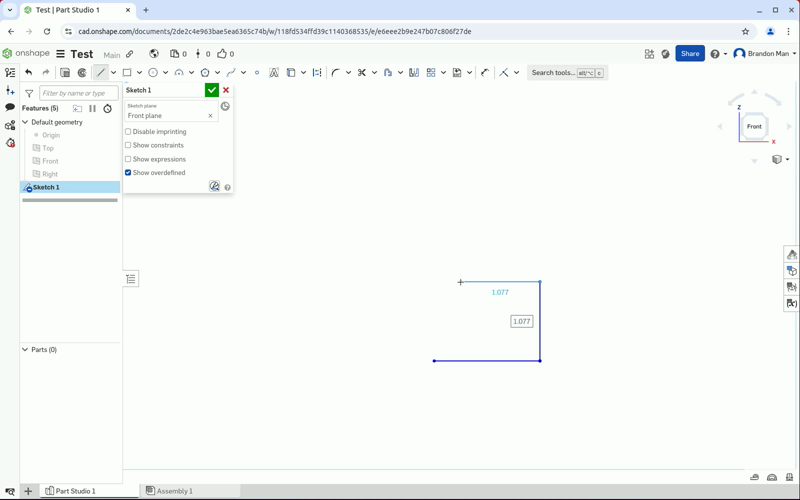
scroll(-6)
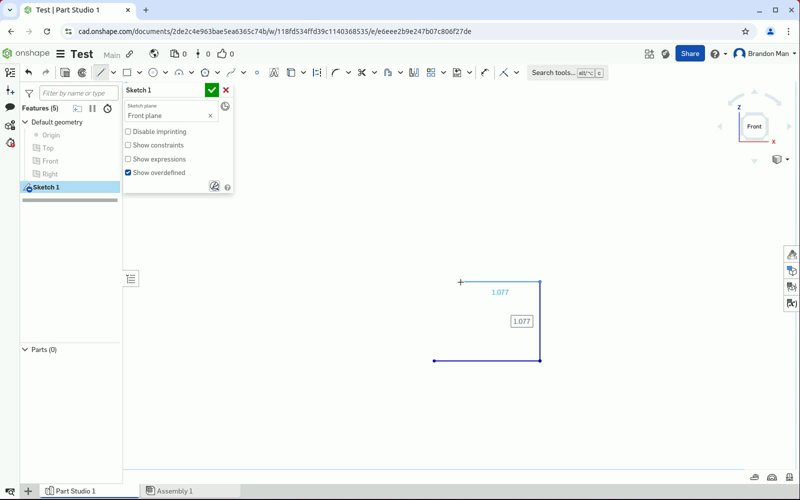
scroll(-6)
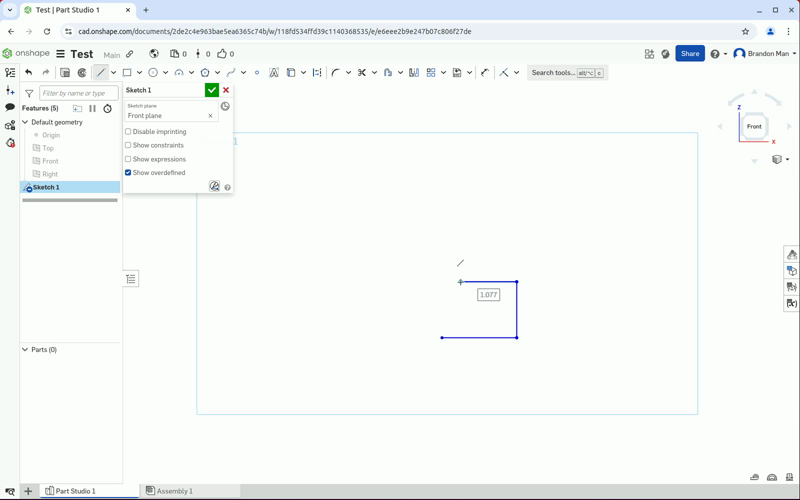
scroll(-6)
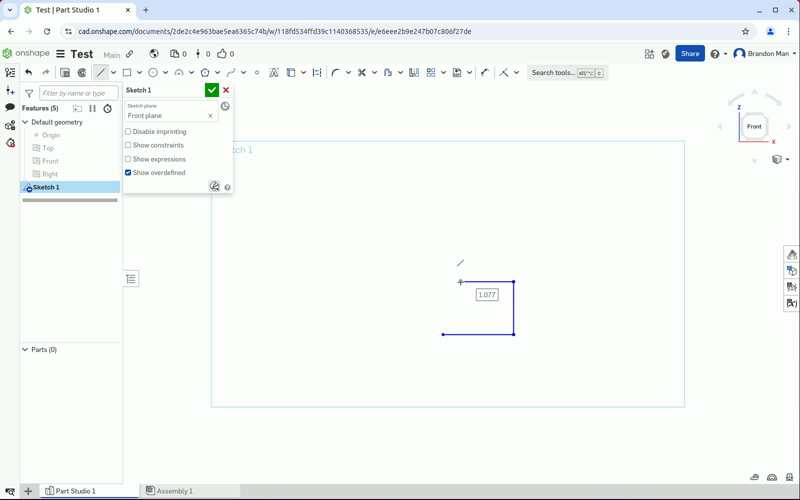
scroll(-6)
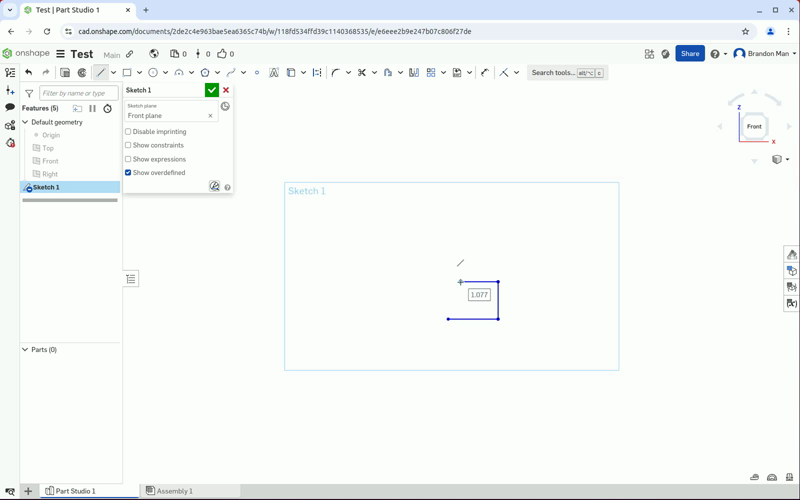
scroll(-6)
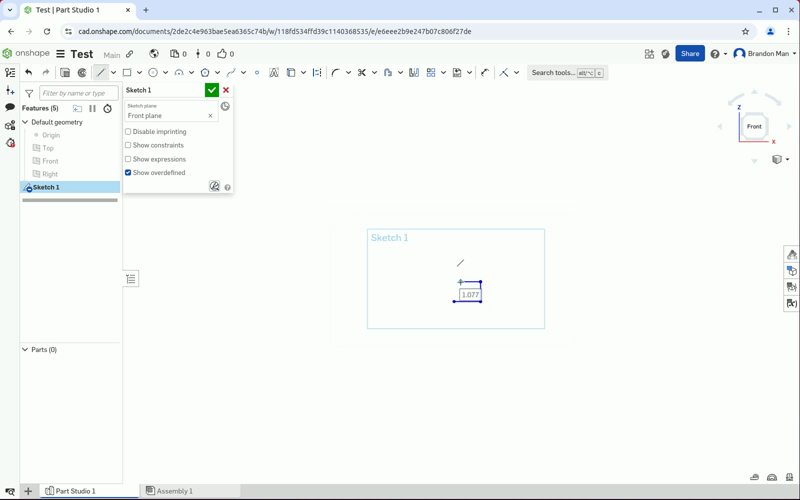
scroll(-6)
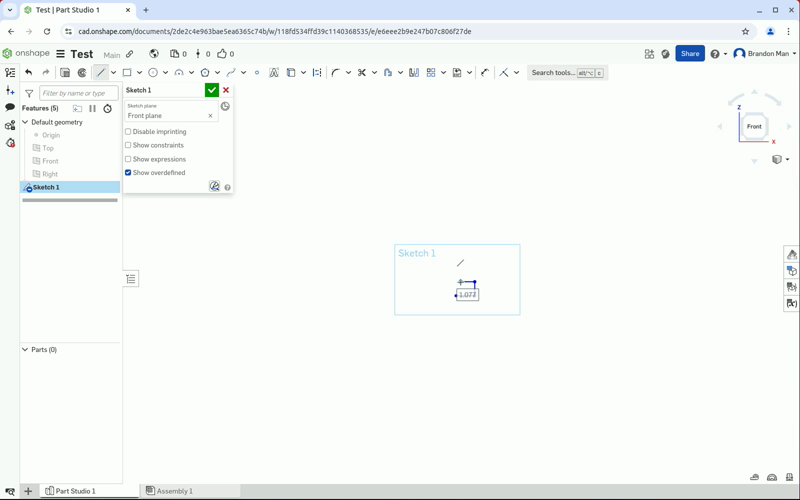
scroll(-6)
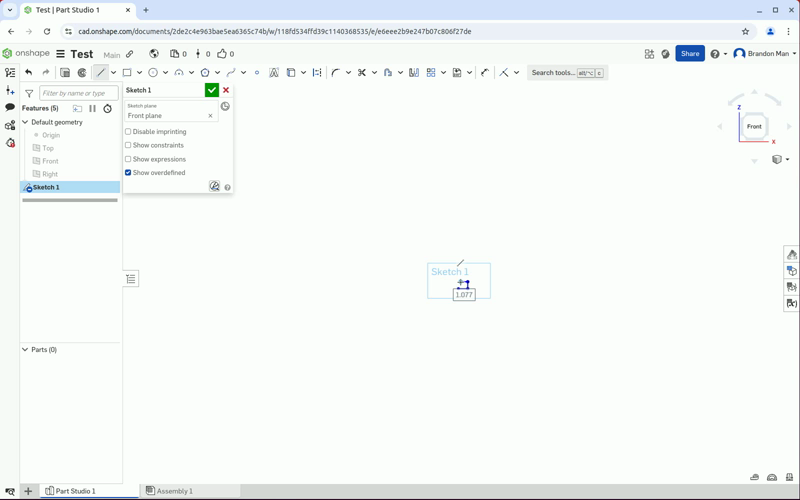
key_up(shift)
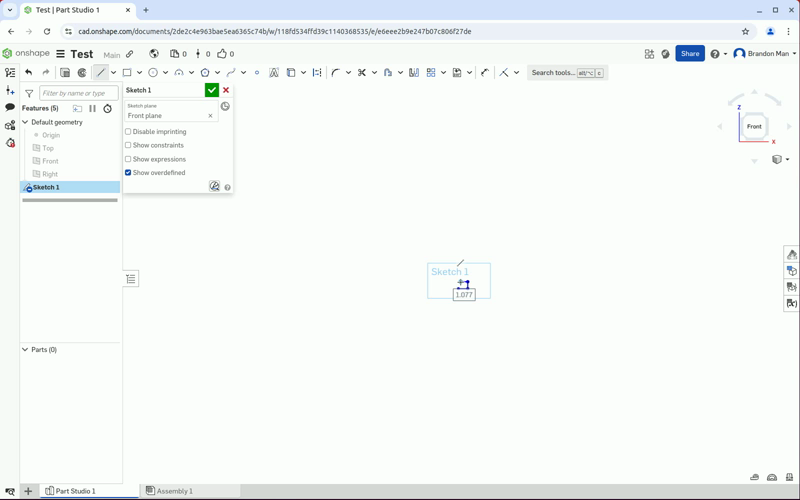
mouse_move(490, 281)
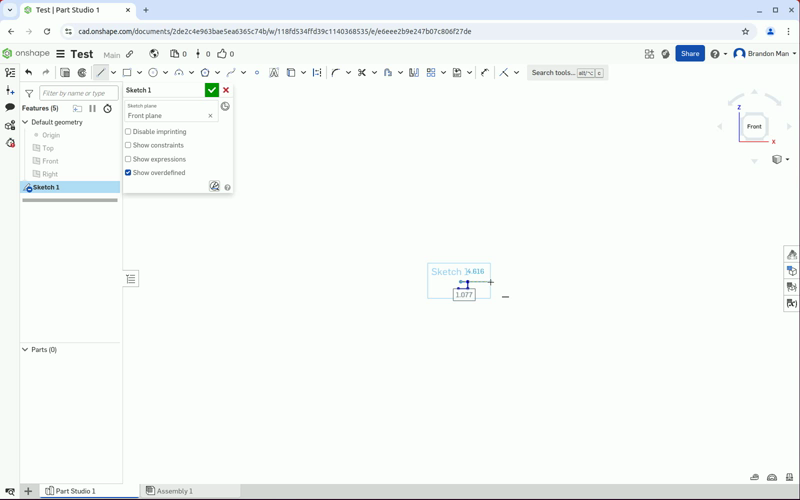
key_down(shift)
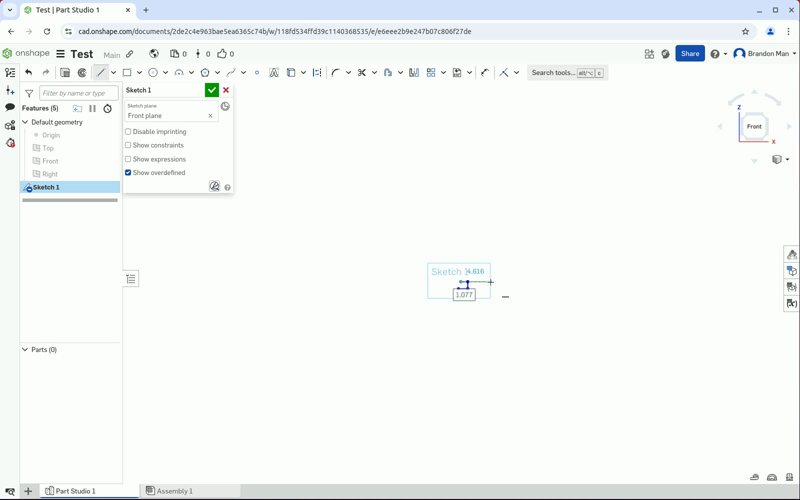
mouse_move(460, 288)
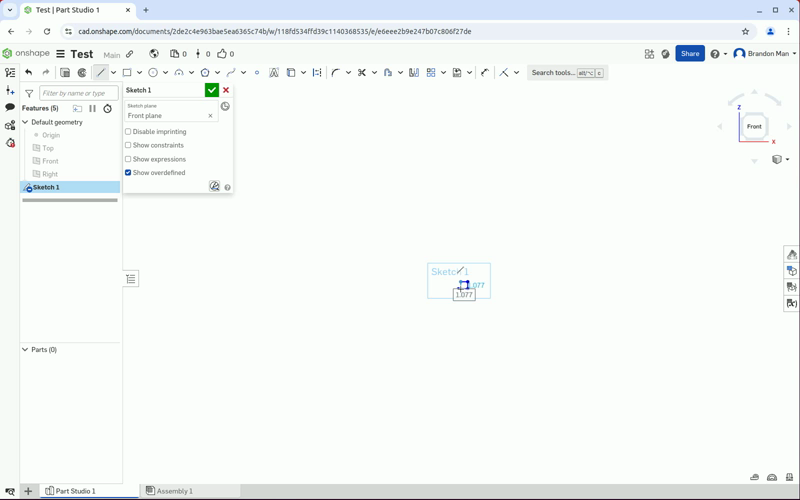
scroll(6)
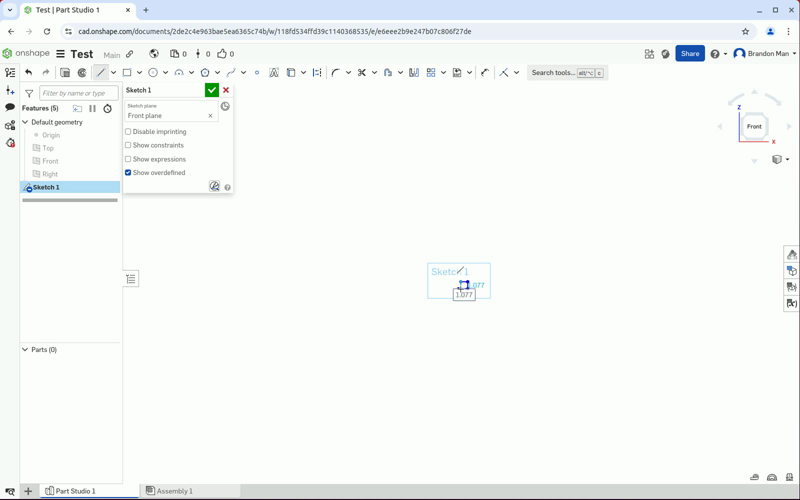
scroll(6)
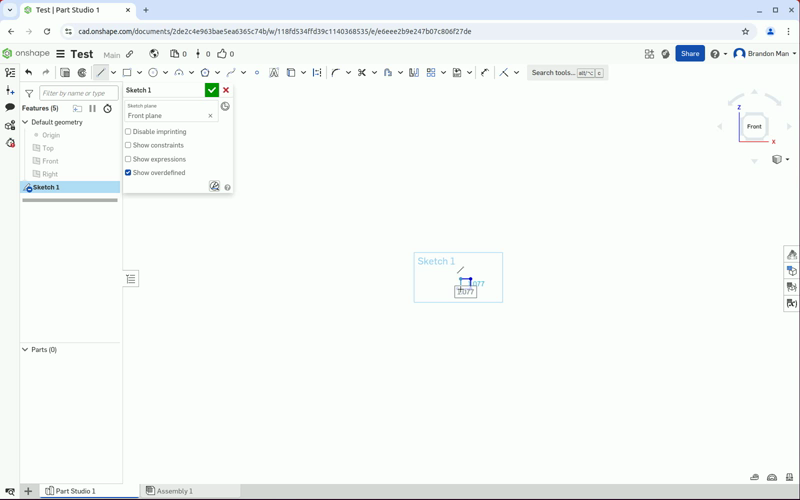
scroll(6)
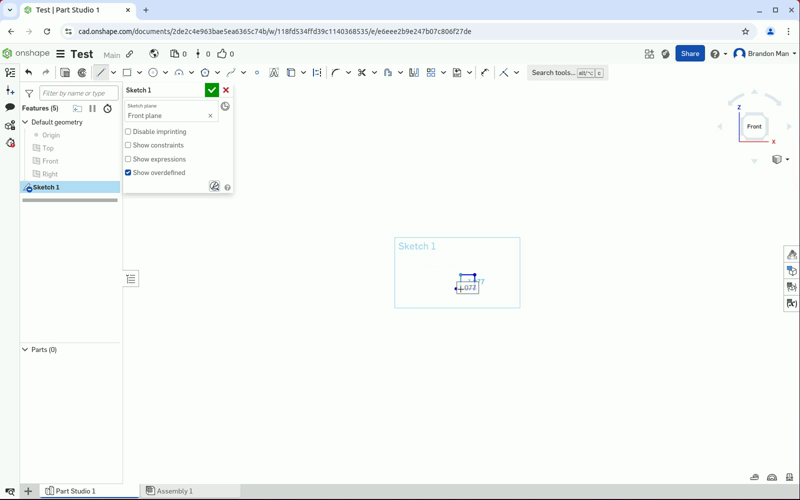
scroll(6)
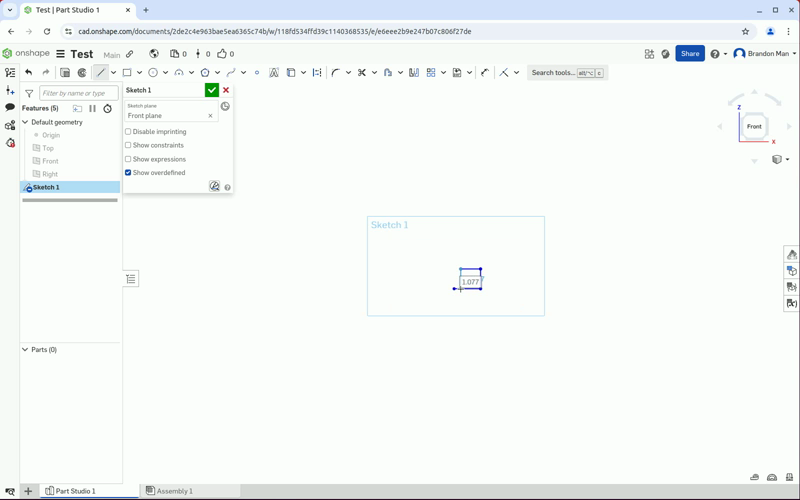
scroll(6)
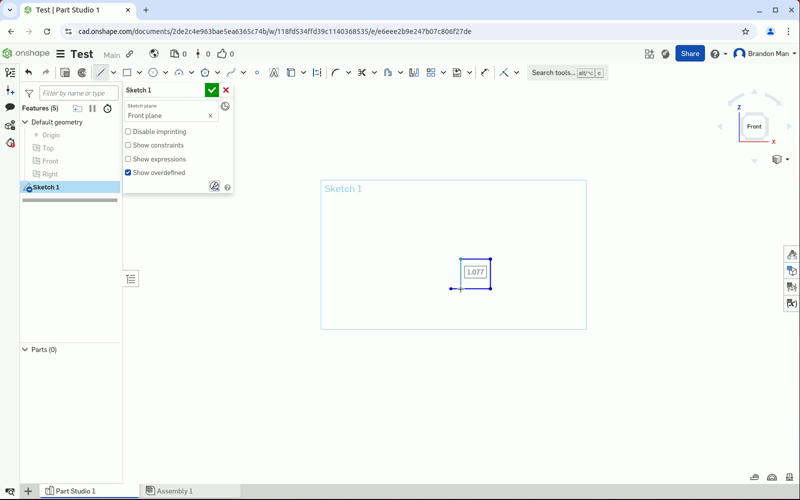
scroll(6)
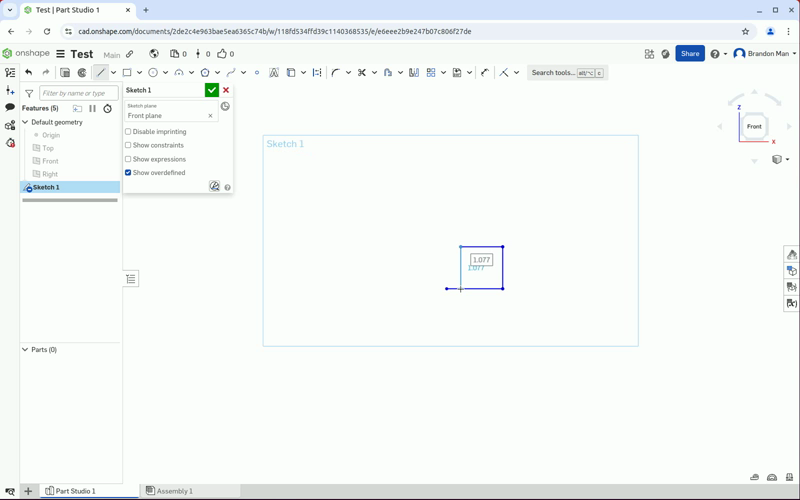
scroll(6)
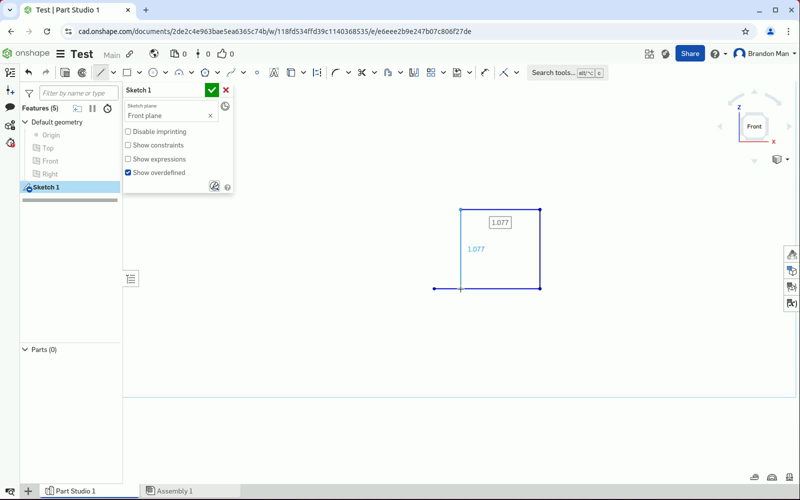
key_up(shift)
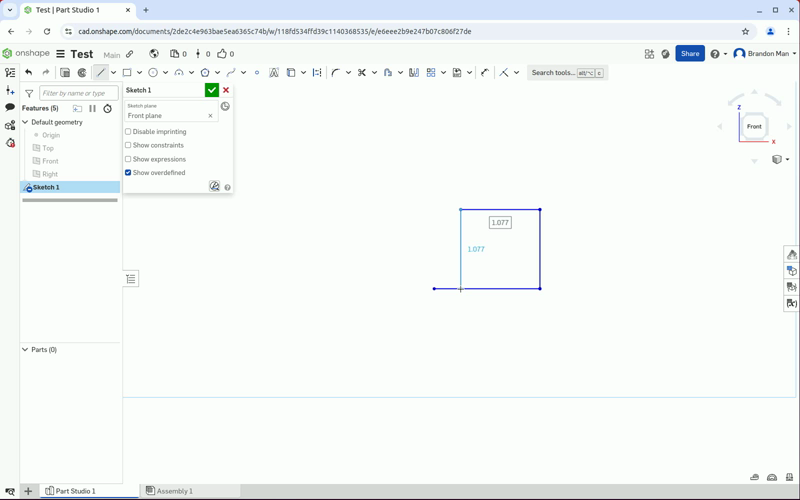
click(460, 288)
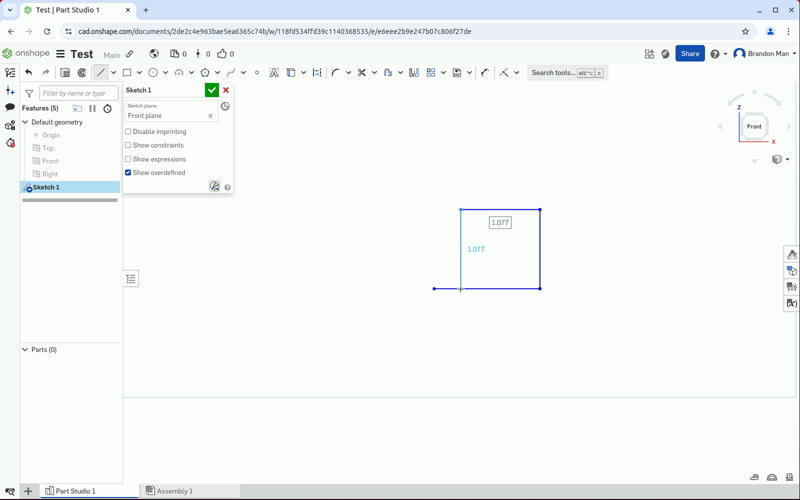
scroll(-6)
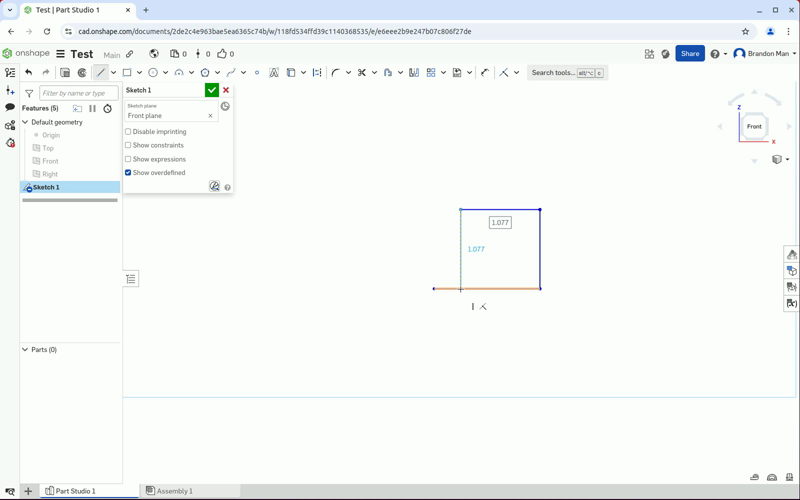
scroll(-6)
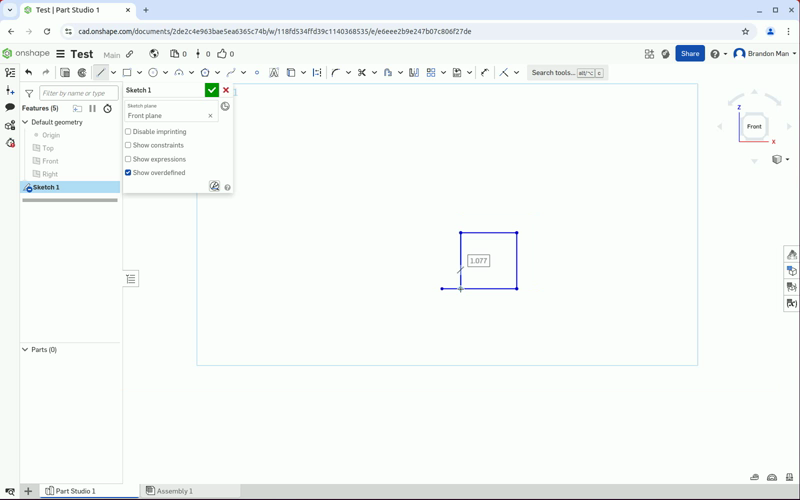
scroll(-6)
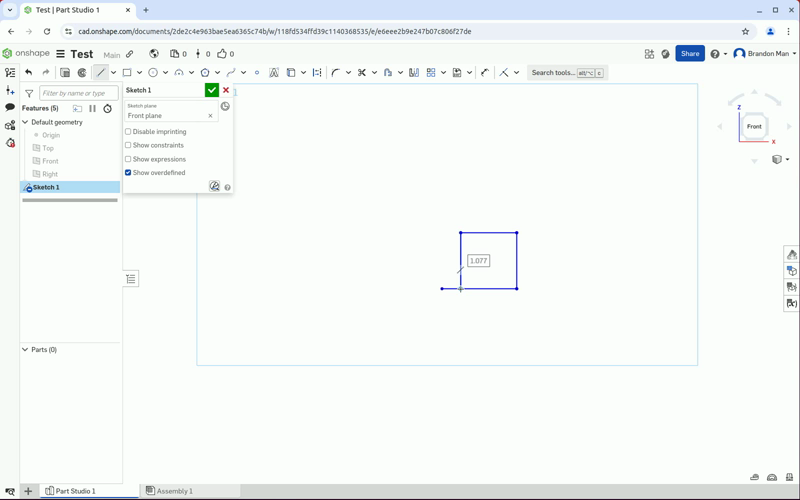
scroll(-6)
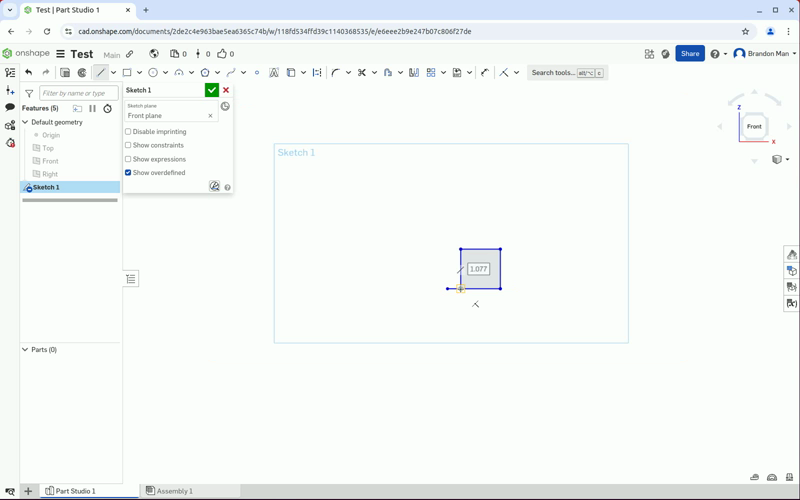
scroll(-6)
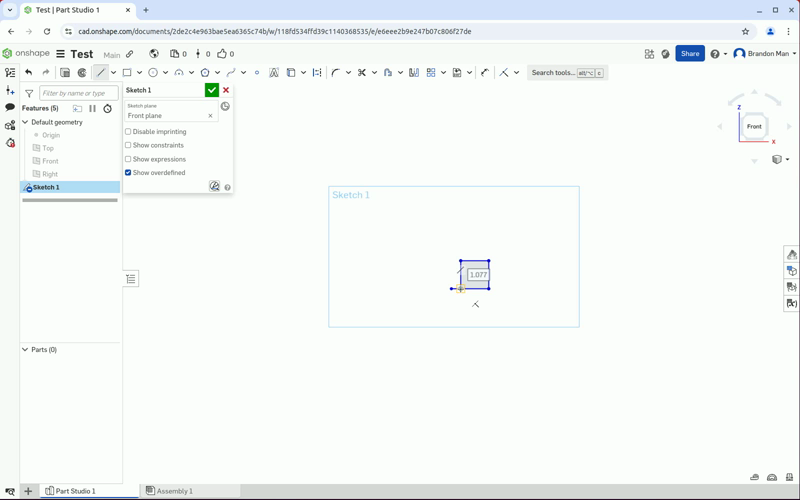
scroll(-6)
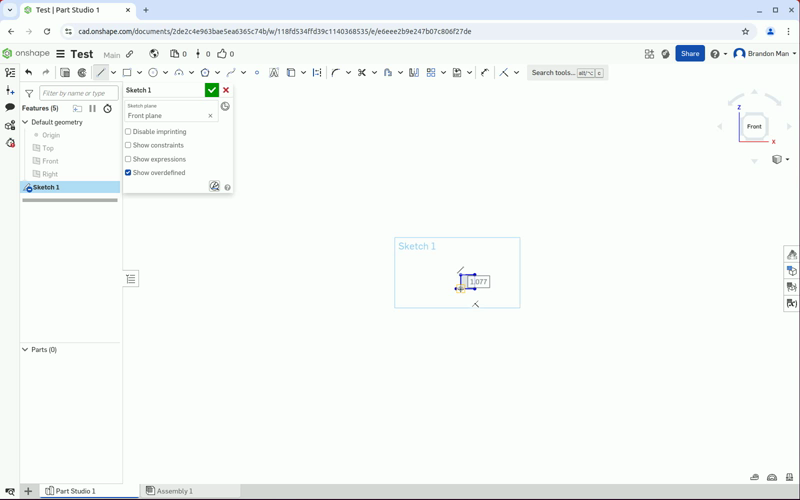
scroll(-6)
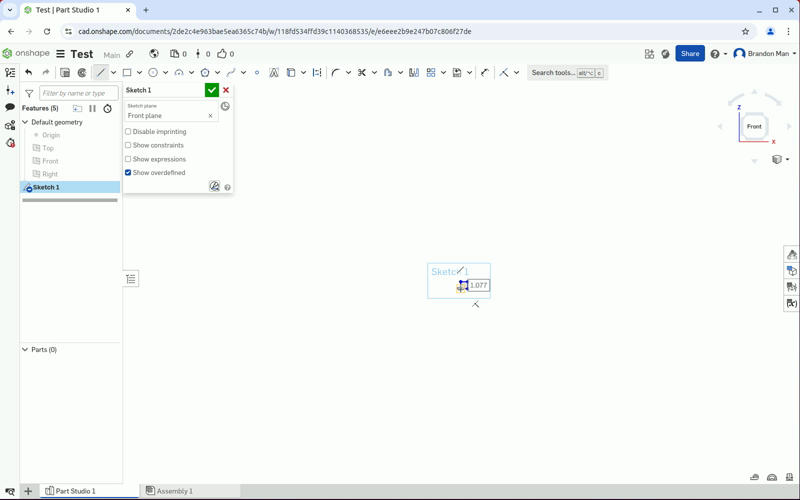
key(esc)
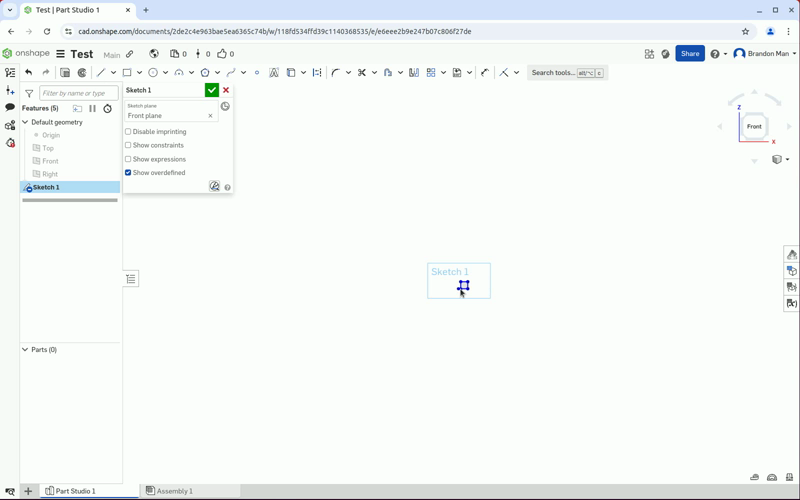
mouse_move(465, 284)
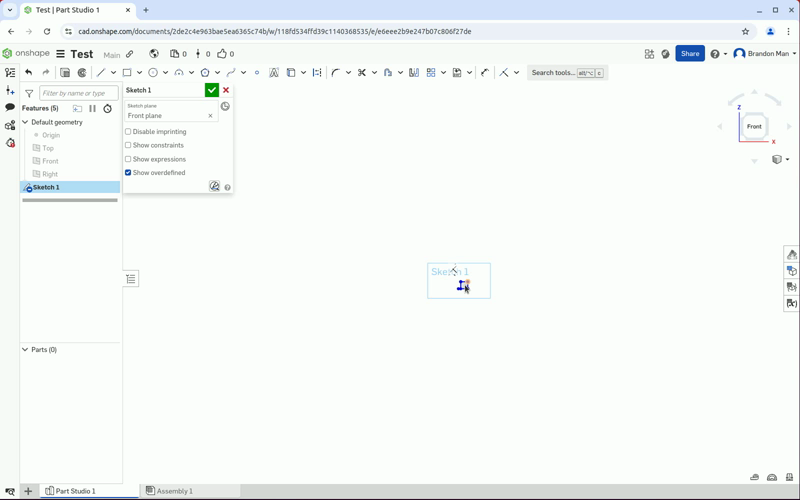
scroll(6)
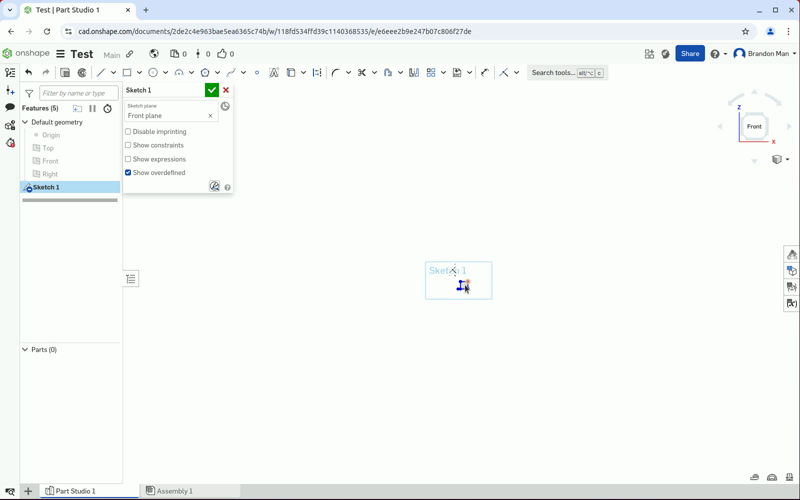
scroll(6)
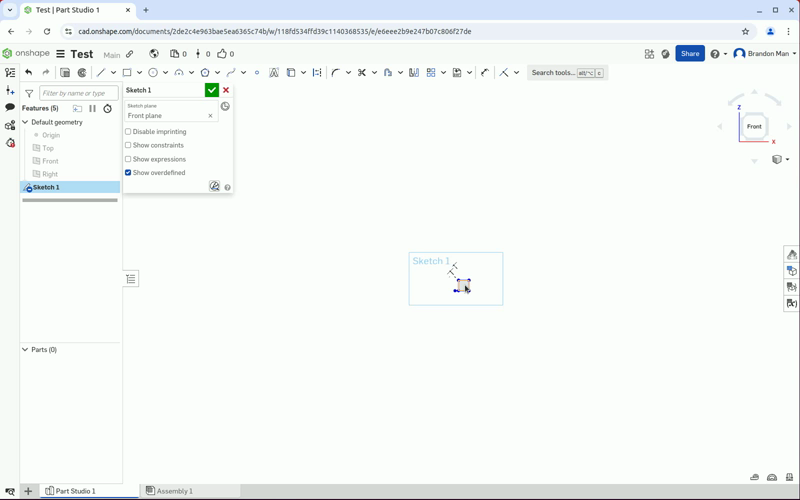
scroll(6)
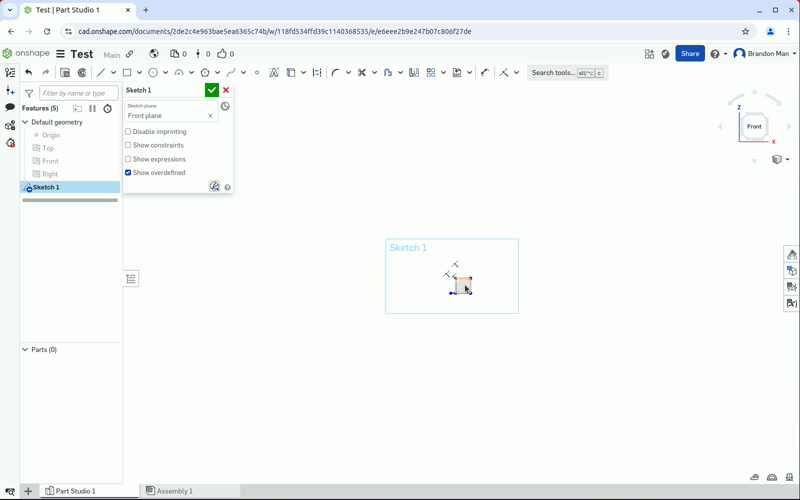
scroll(6)
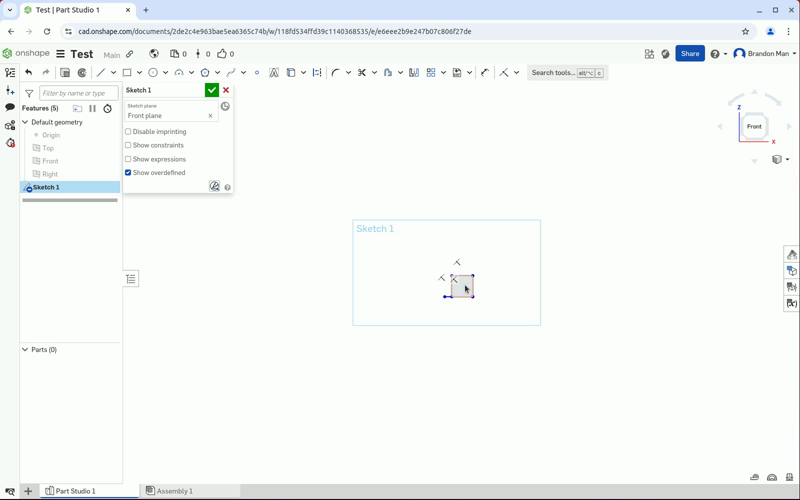
scroll(6)
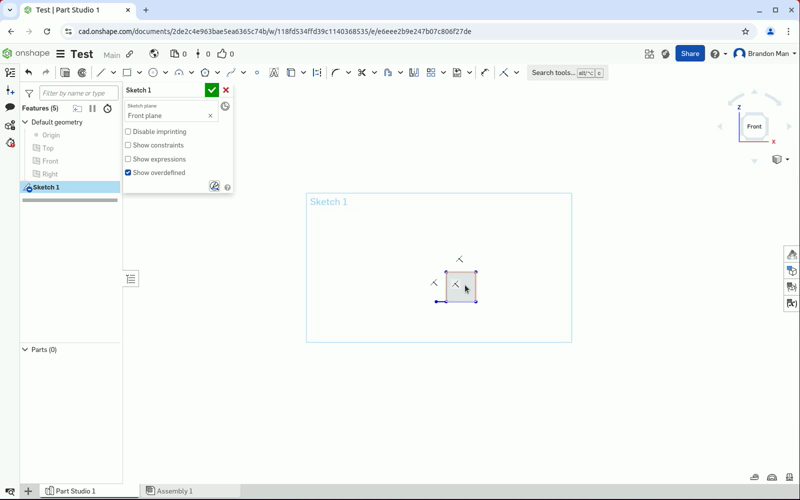
scroll(6)
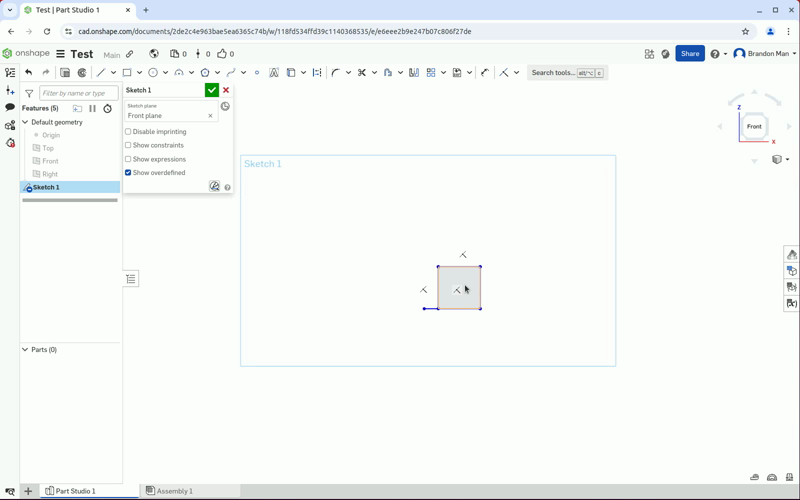
scroll(6)
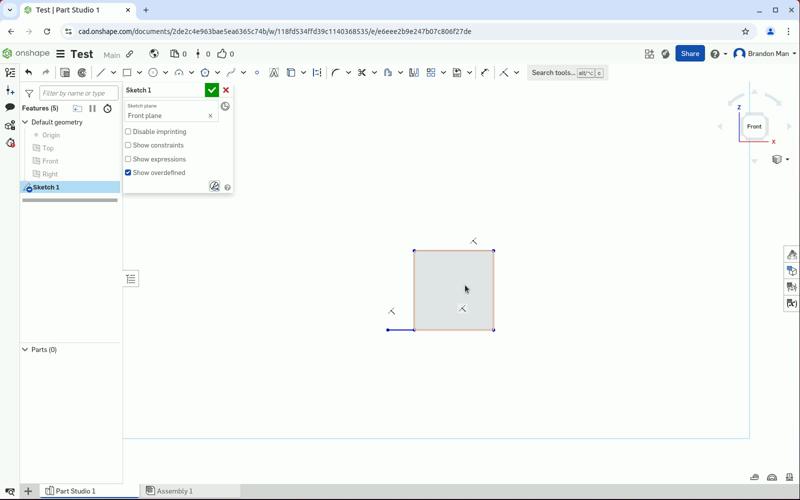
click(465, 284)
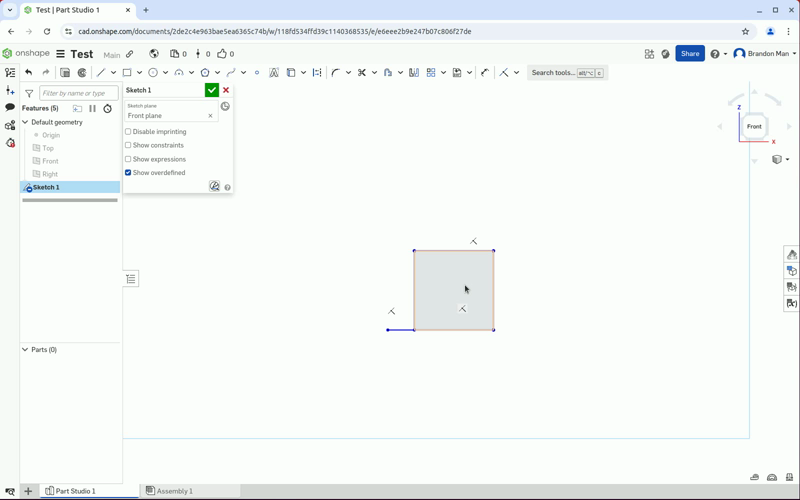
scroll(-6)
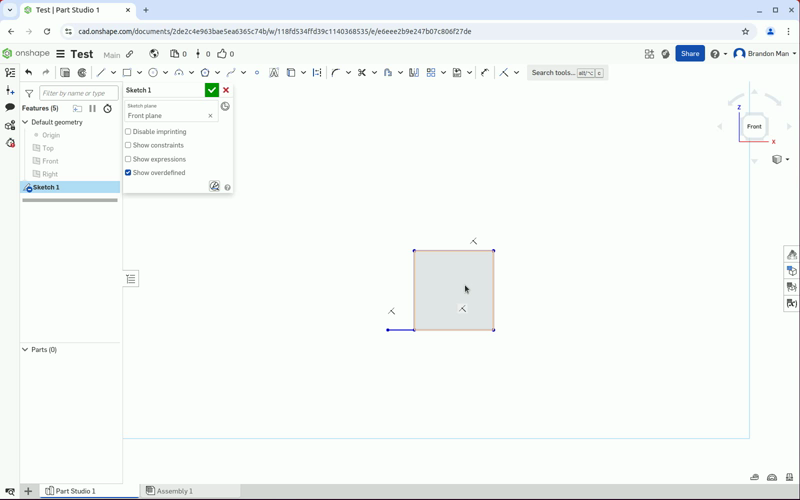
scroll(-6)
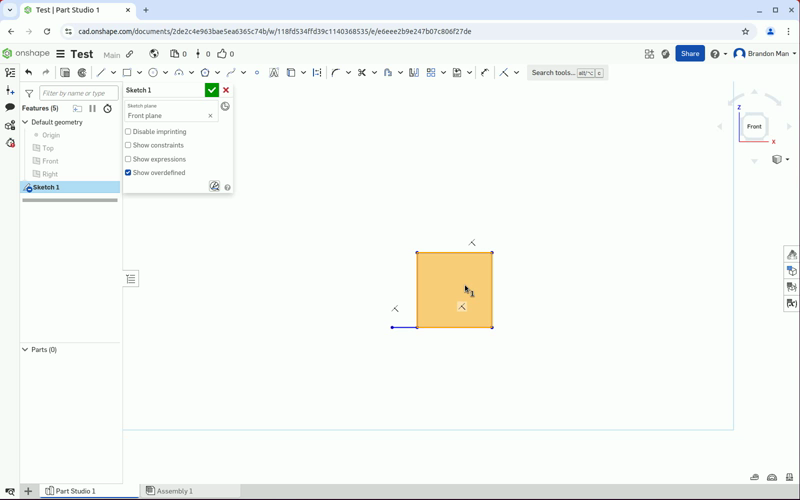
scroll(-6)
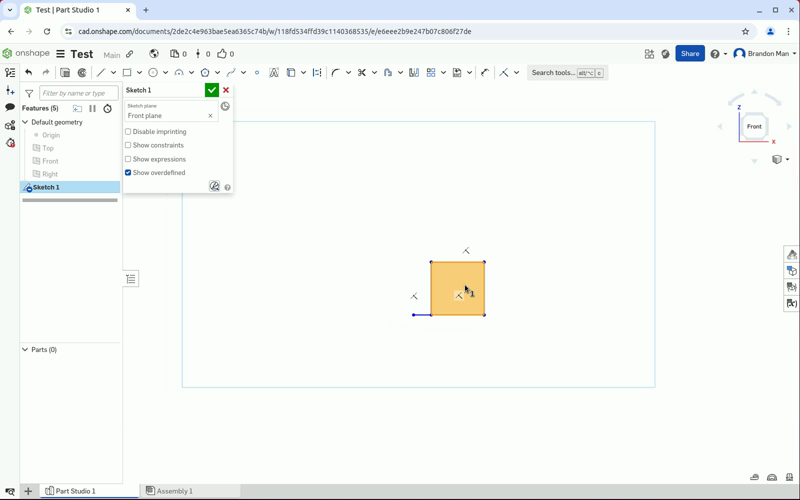
scroll(-6)
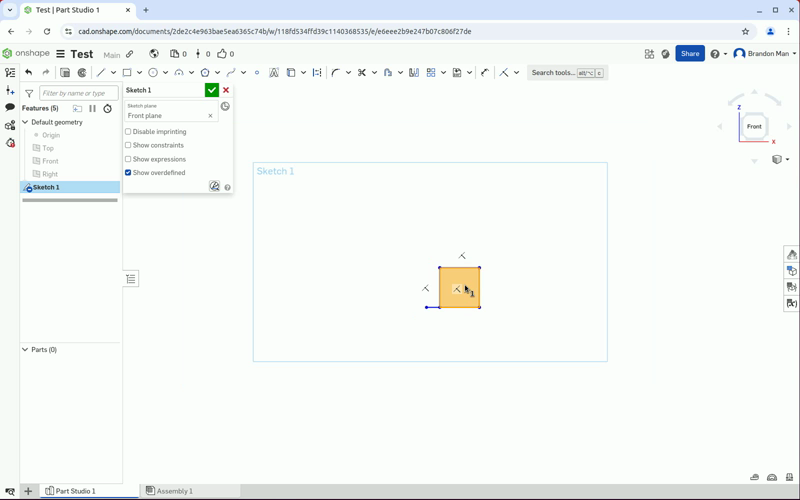
scroll(-6)
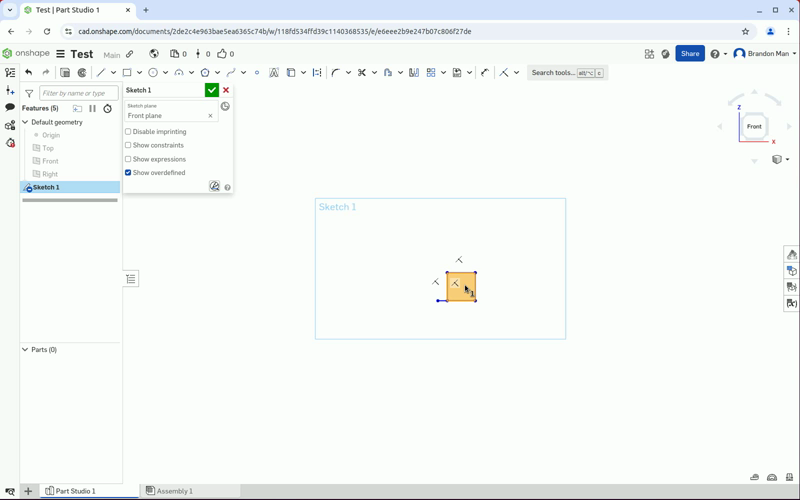
scroll(-6)
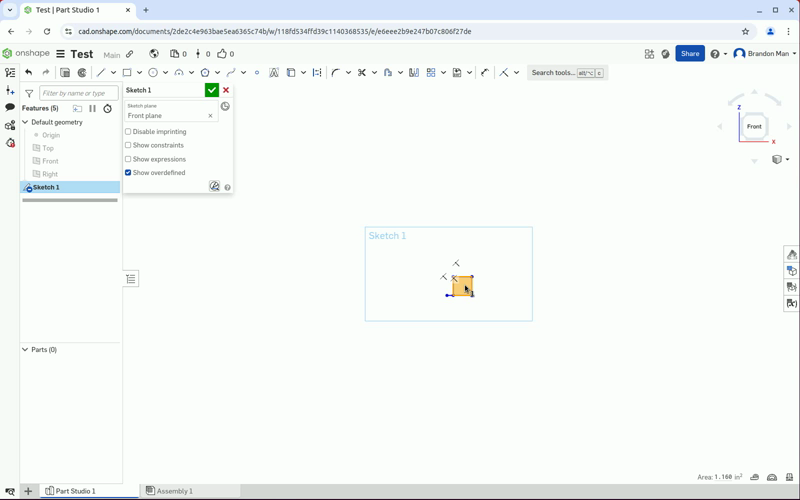
scroll(-6)
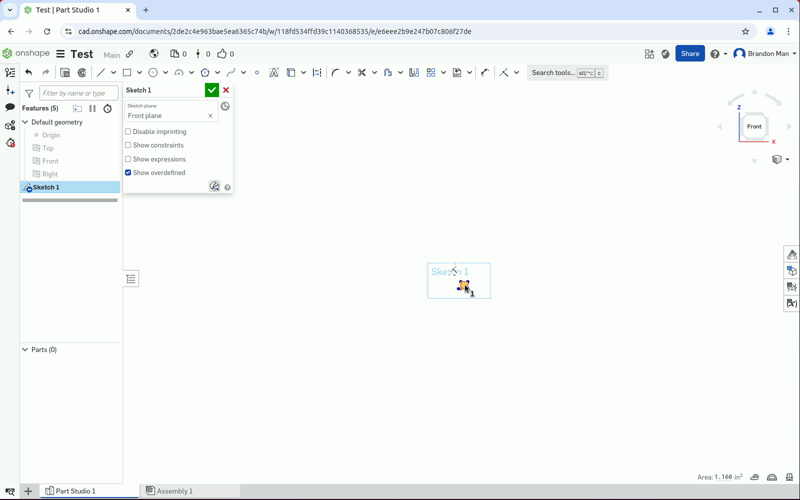
mouse_move(73, 352)
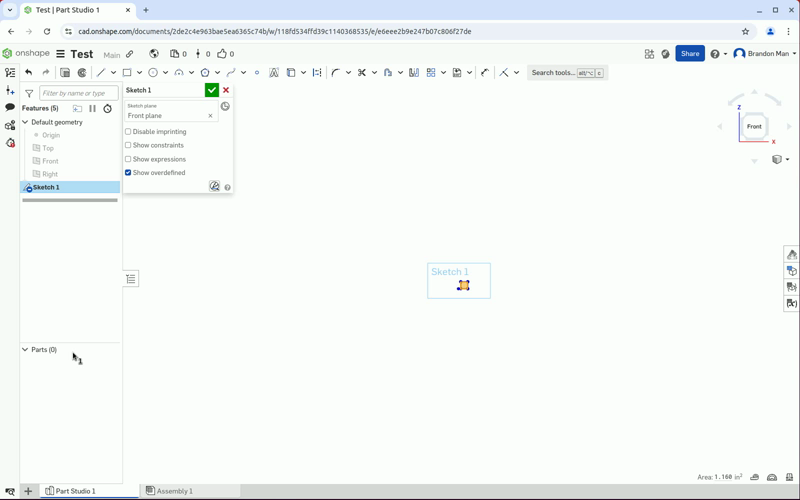
key(shift+y)
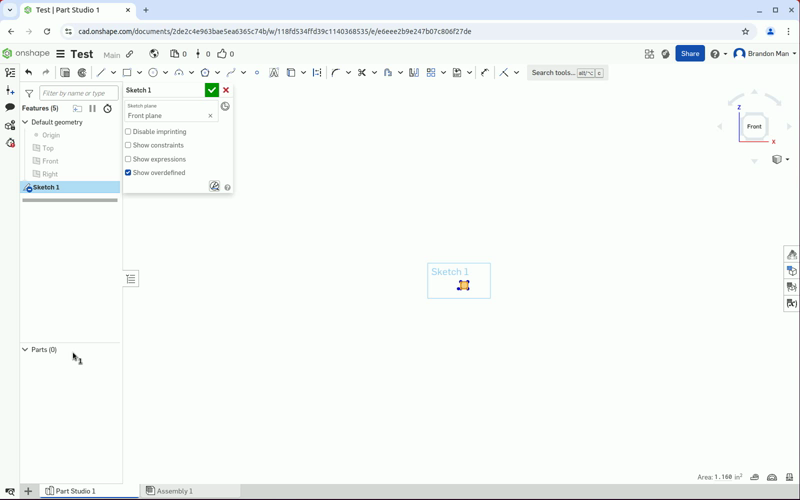
key(shift+e)
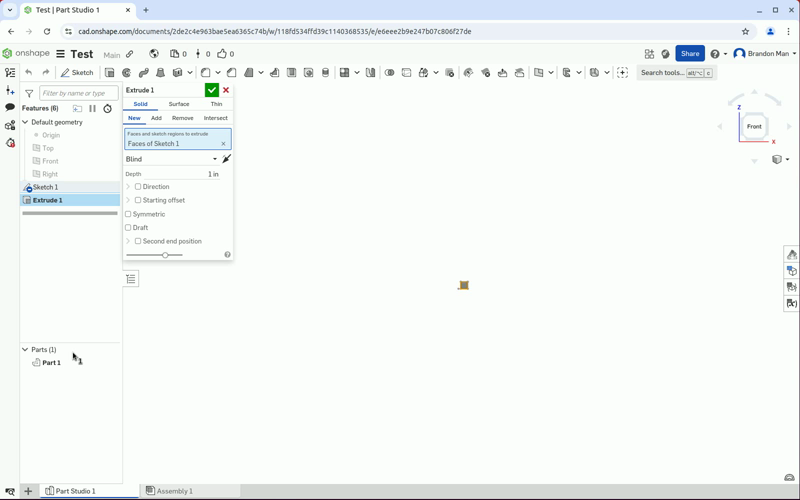
mouse_move(143, 106)
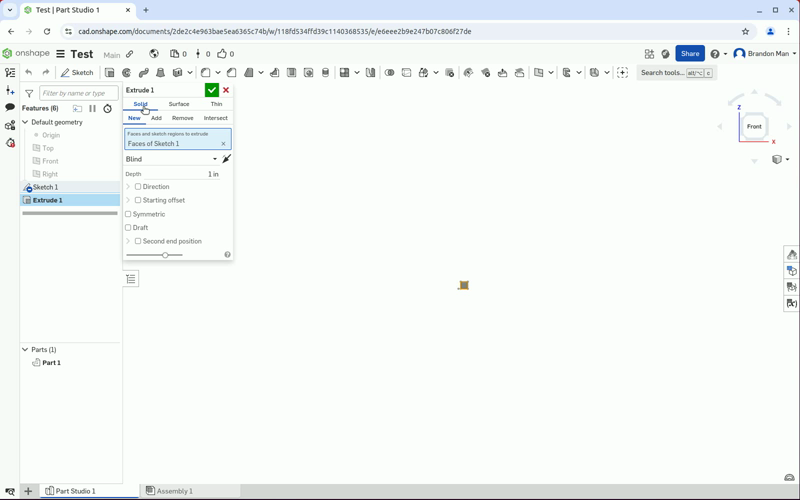
click(143, 106)
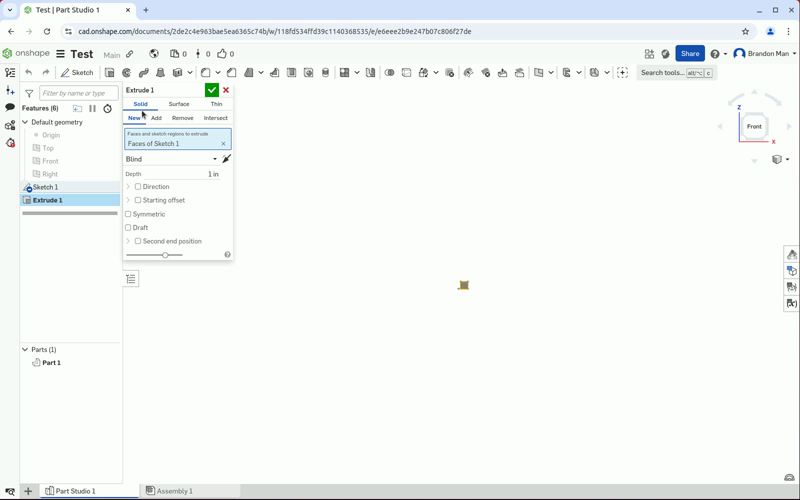
mouse_move(137, 120)
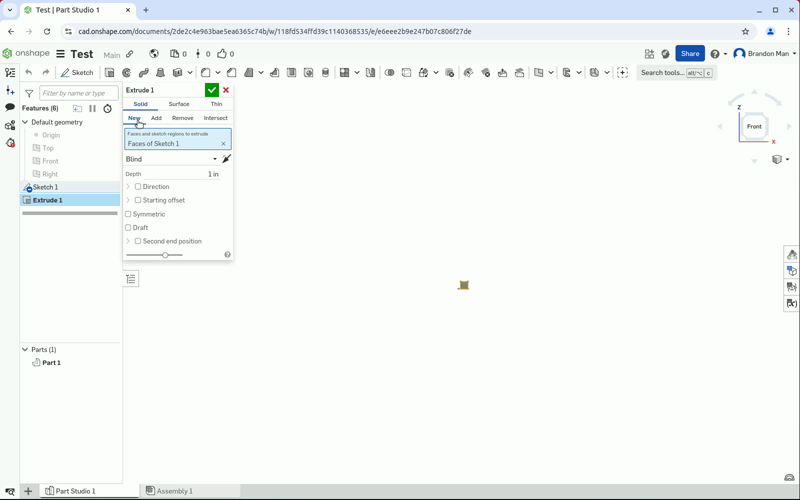
click(137, 120)
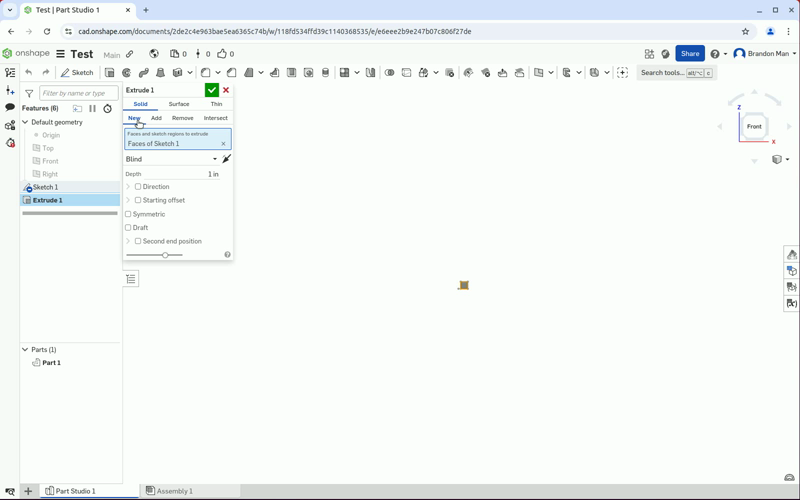
key(tab, 4)
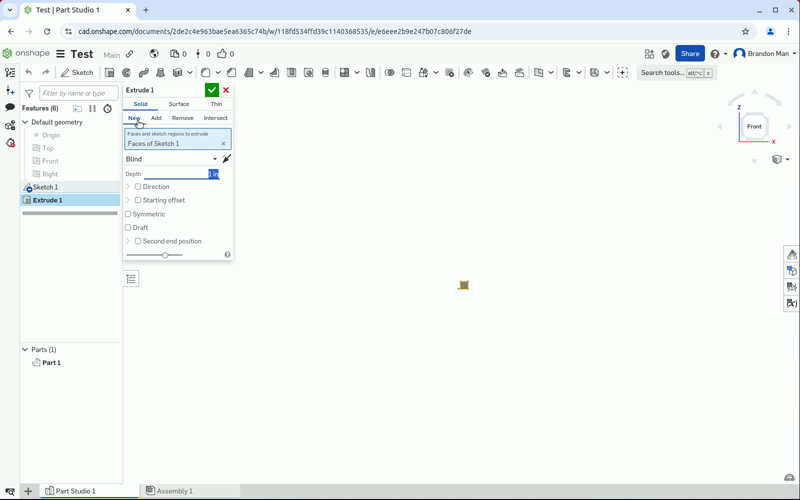
text(46.216)
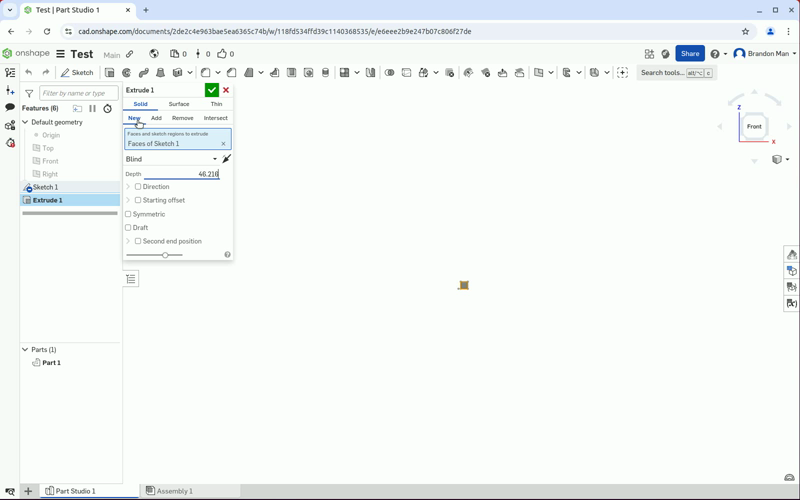
key(tab, 3)
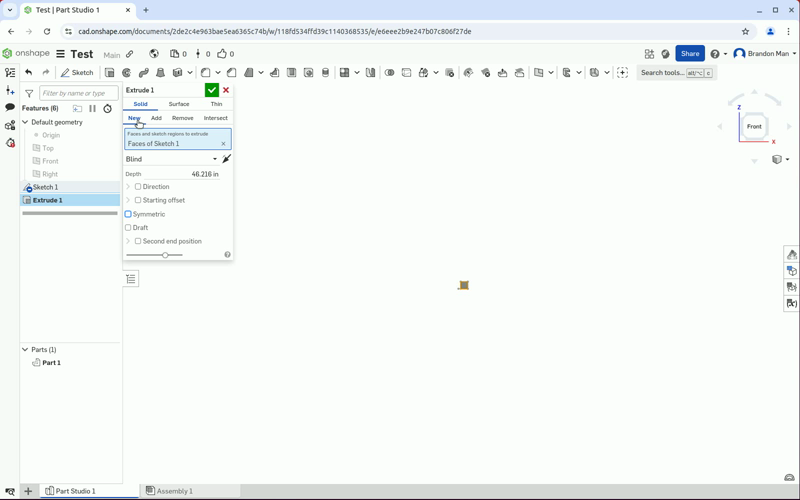
key(space)
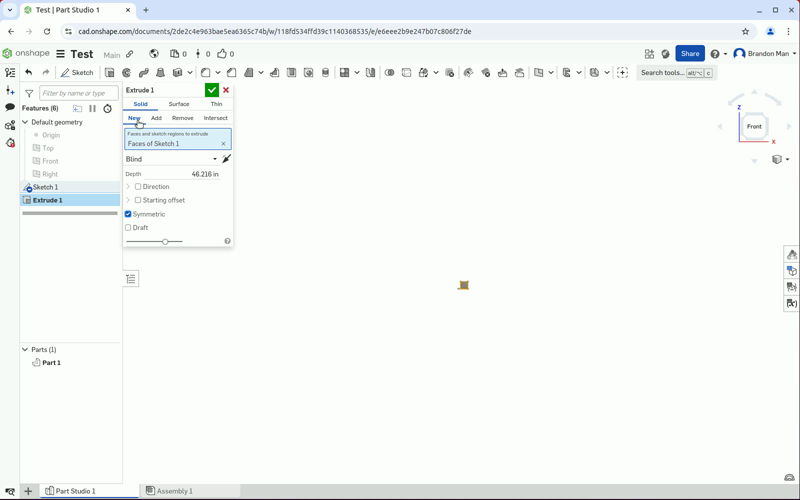
key(enter)
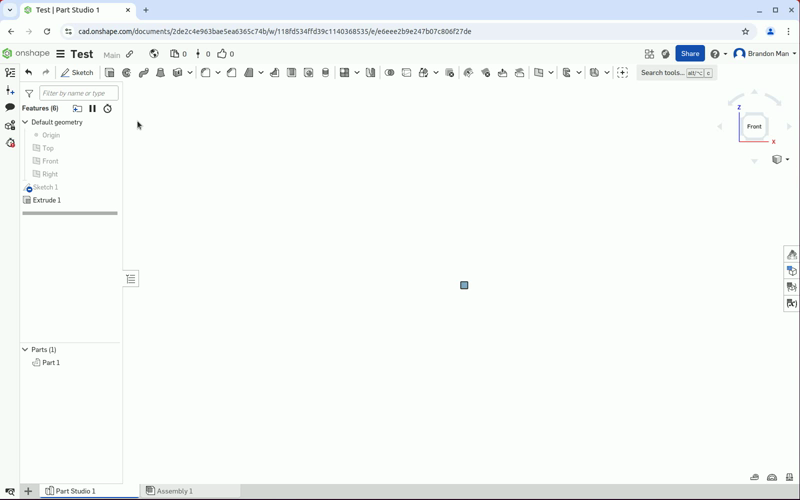
key(shift+h)
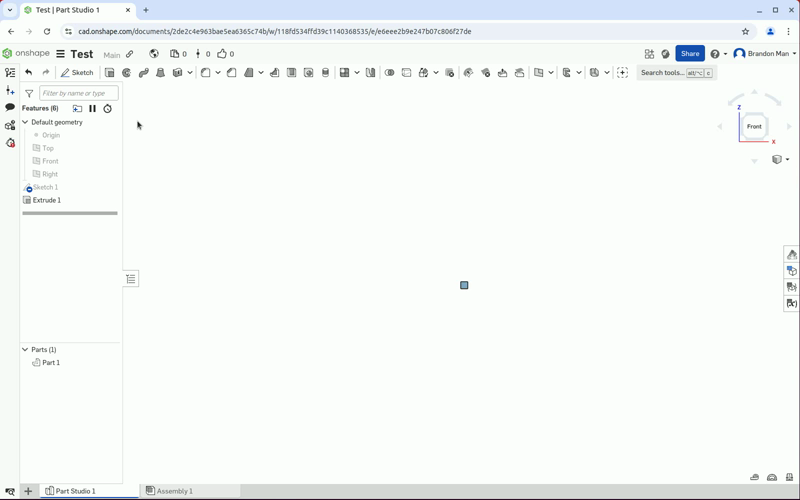
key(shift+h)
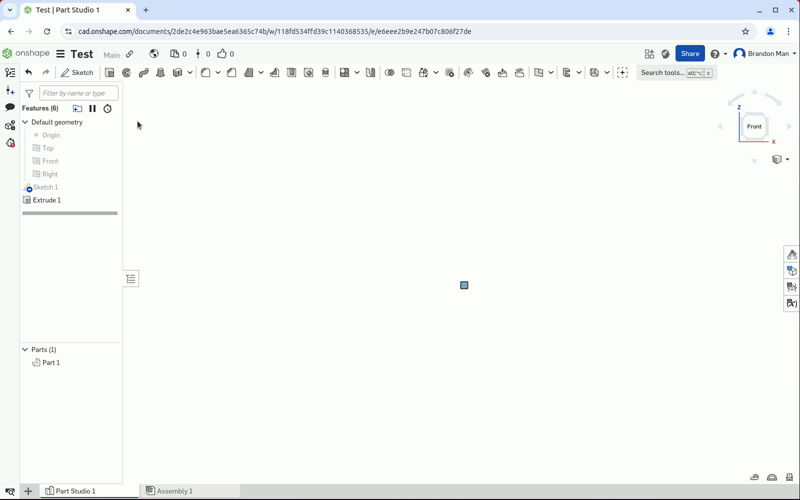
mouse_move(73, 189)
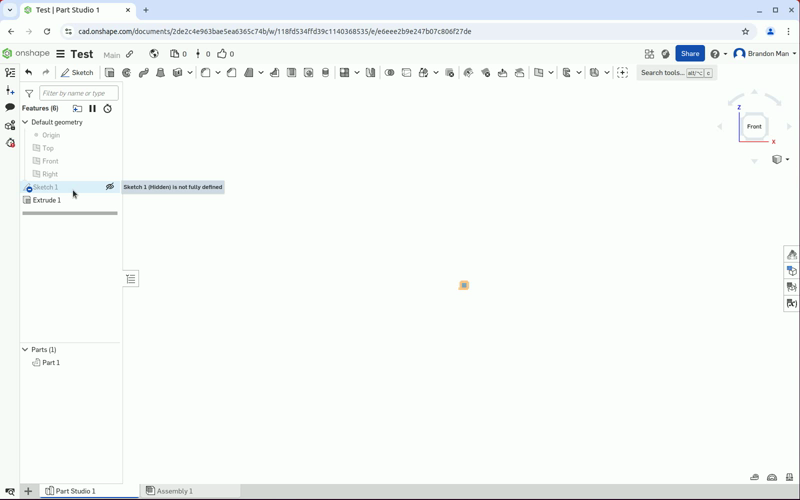
click(73, 189)
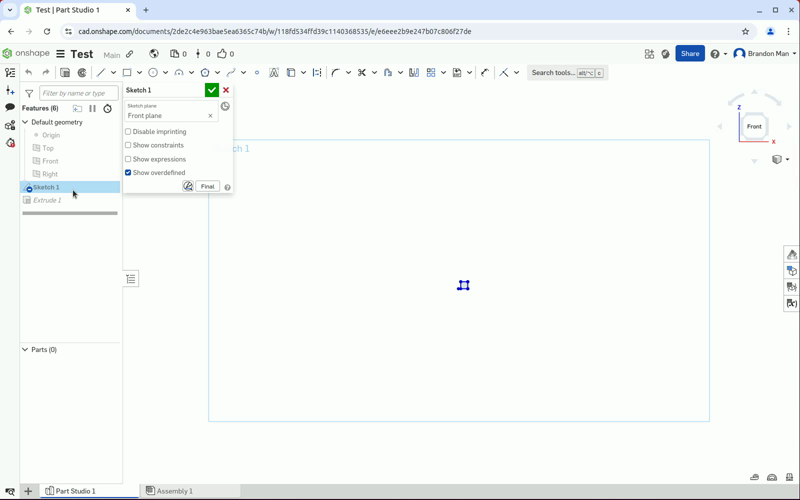
mouse_move(229, 92)
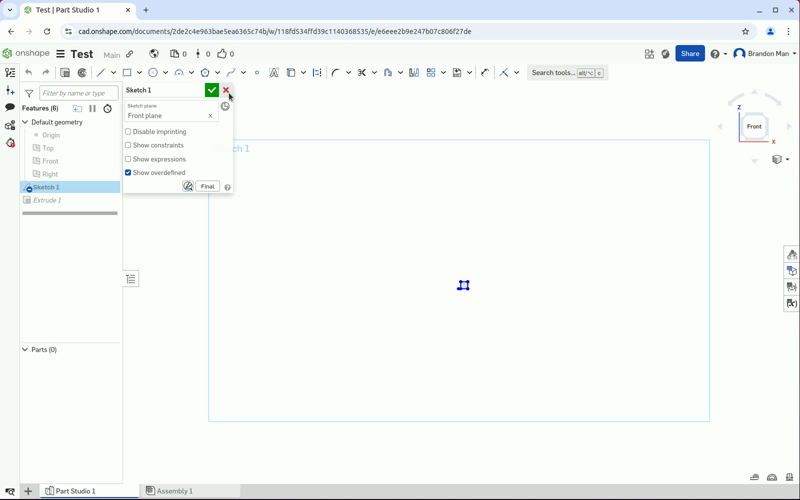
click(229, 92)
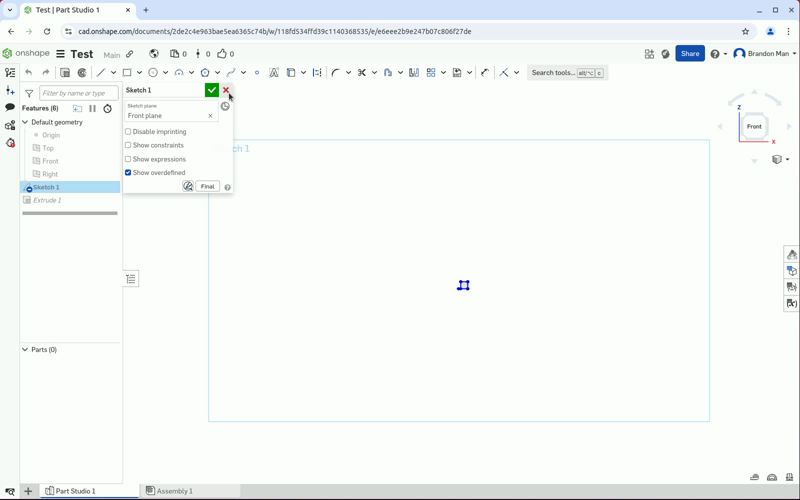
key(shift+s)
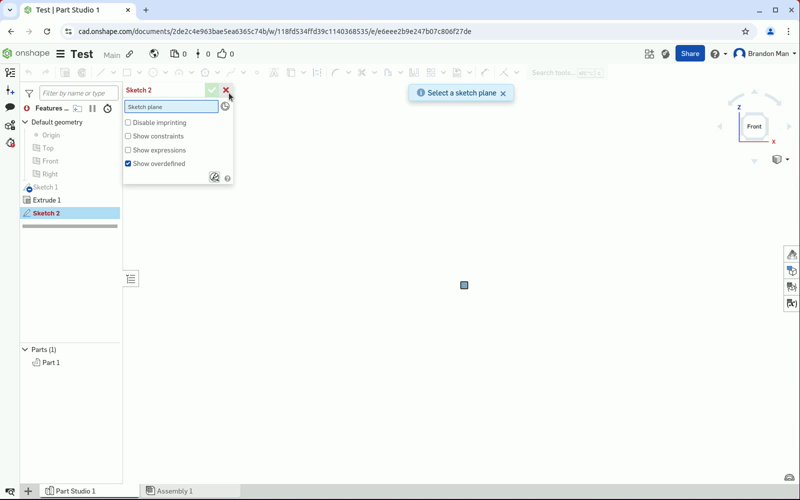
mouse_move(73, 163)
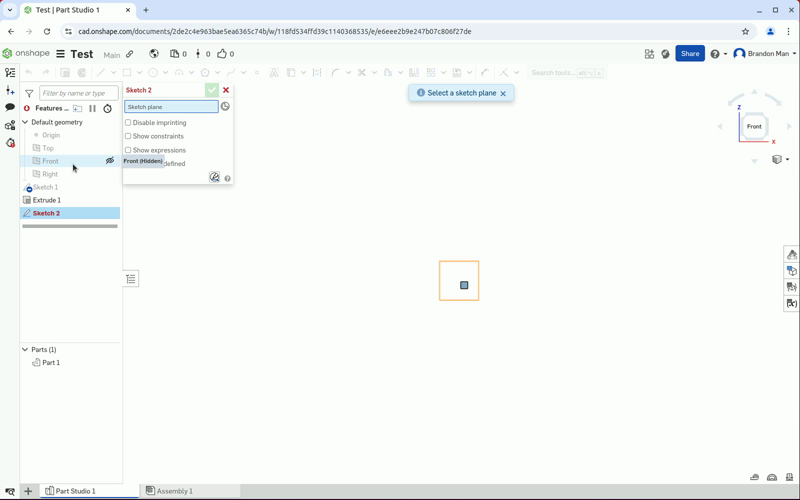
click(73, 163)
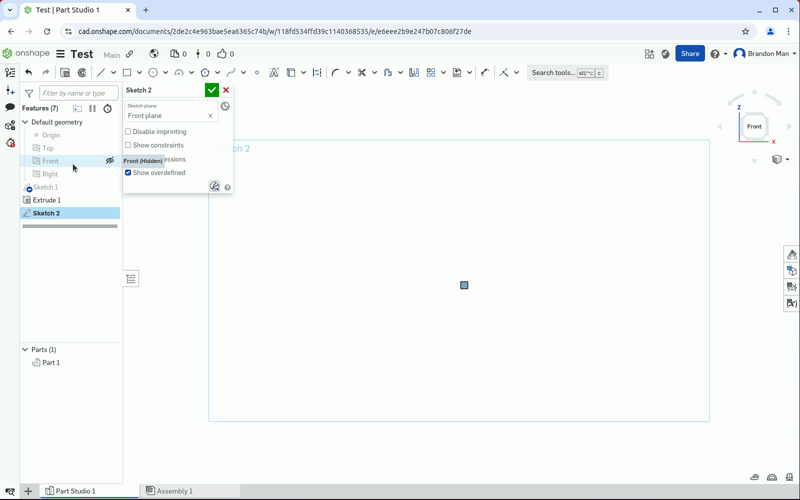
mouse_move(73, 352)
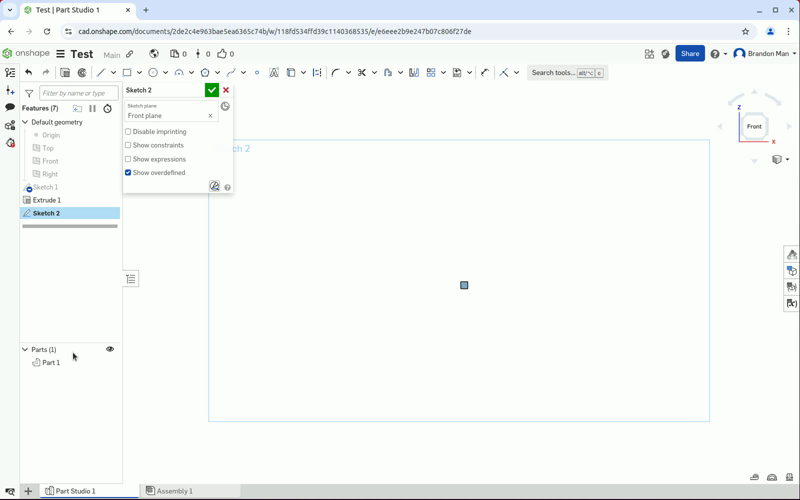
key(y)
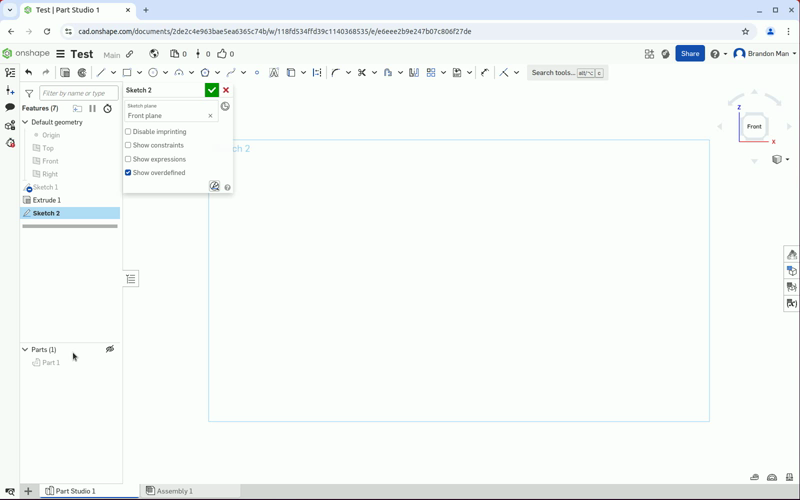
key(l)
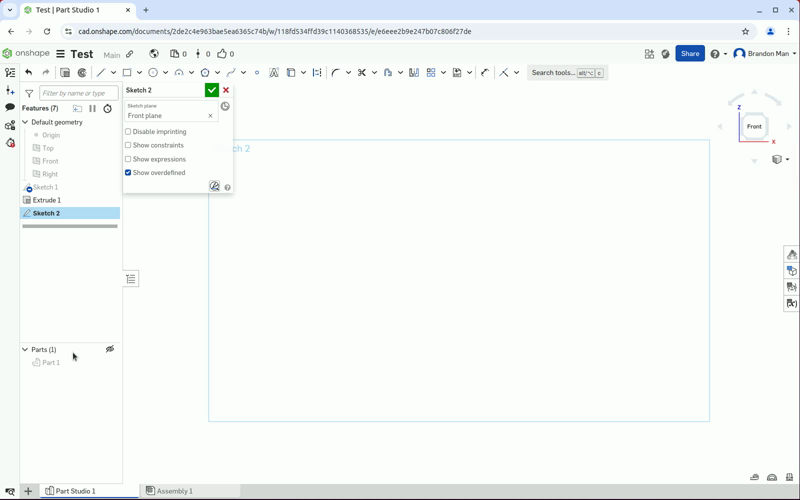
key_down(shift)
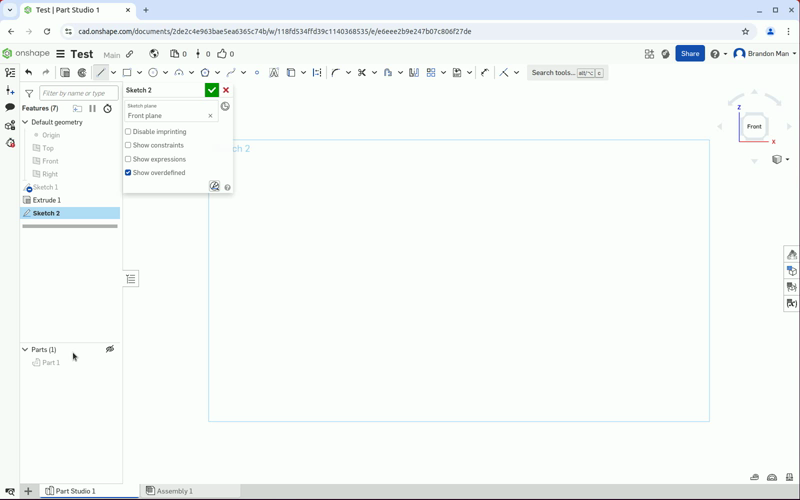
mouse_move(433, 282)
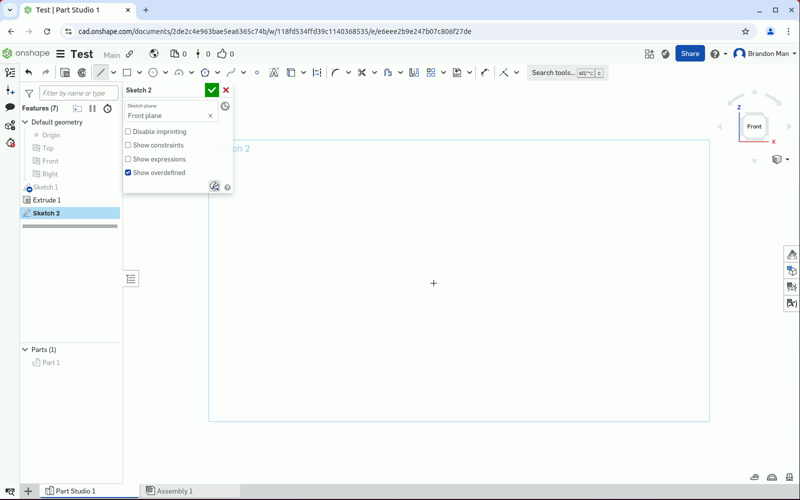
click(433, 282)
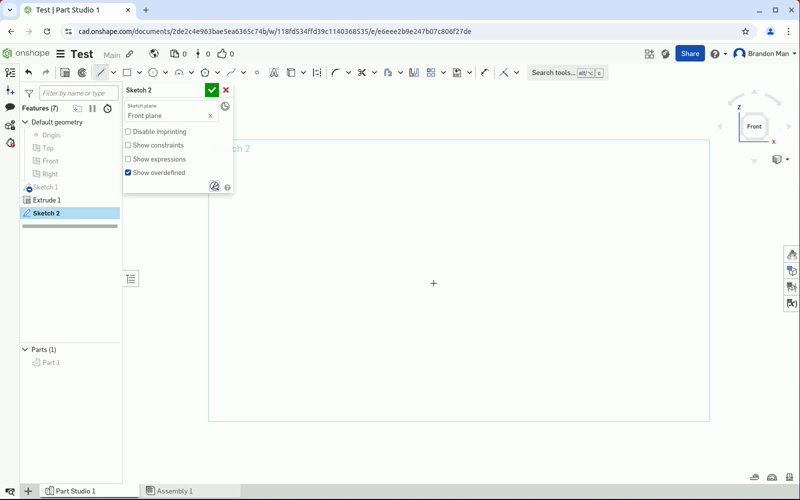
key_up(shift)
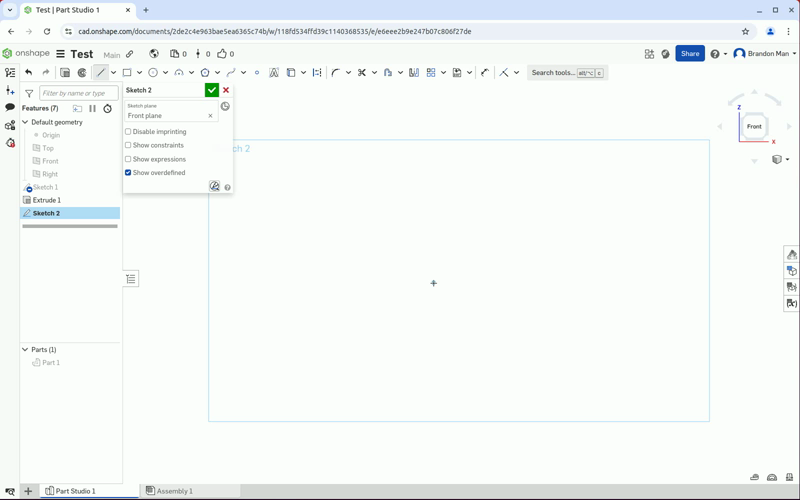
key_down(shift)
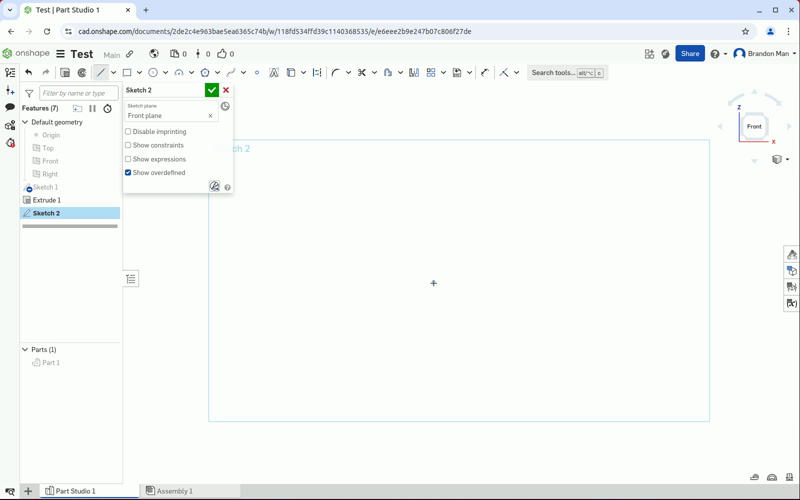
mouse_move(564, 282)
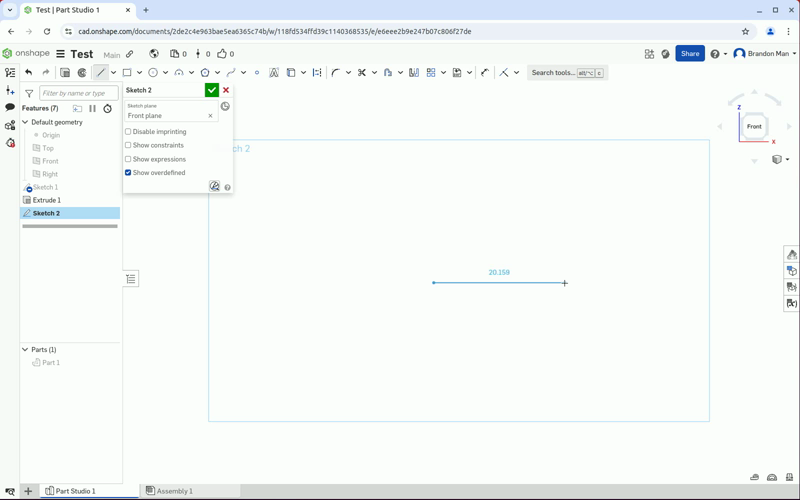
click(564, 282)
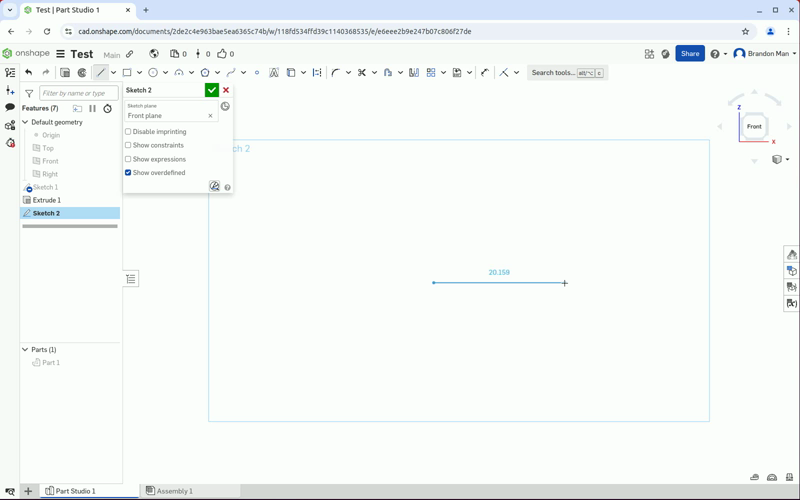
key_up(shift)
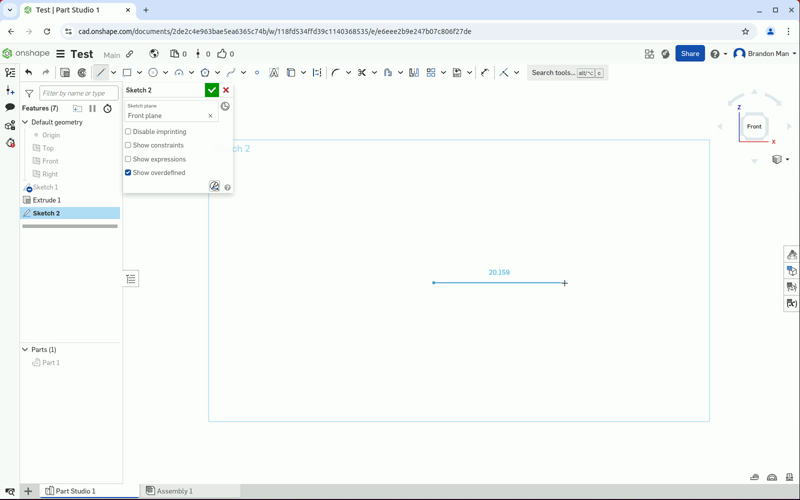
key_down(shift)
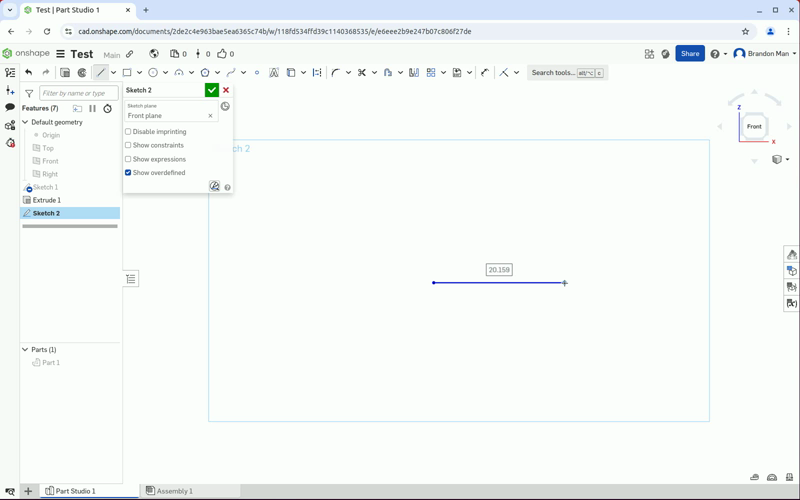
mouse_move(589, 282)
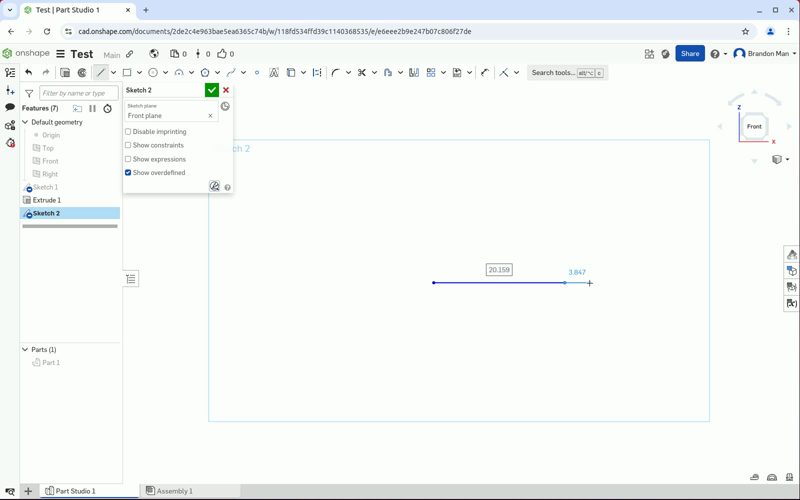
mouse_move(564, 281)
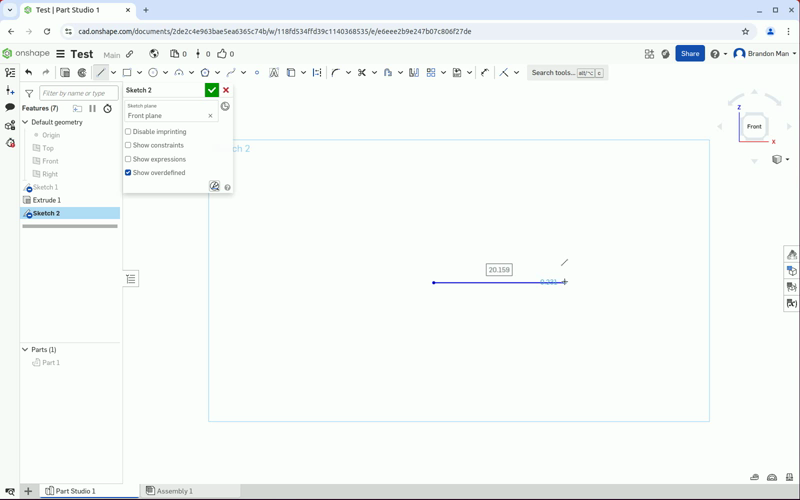
scroll(6)
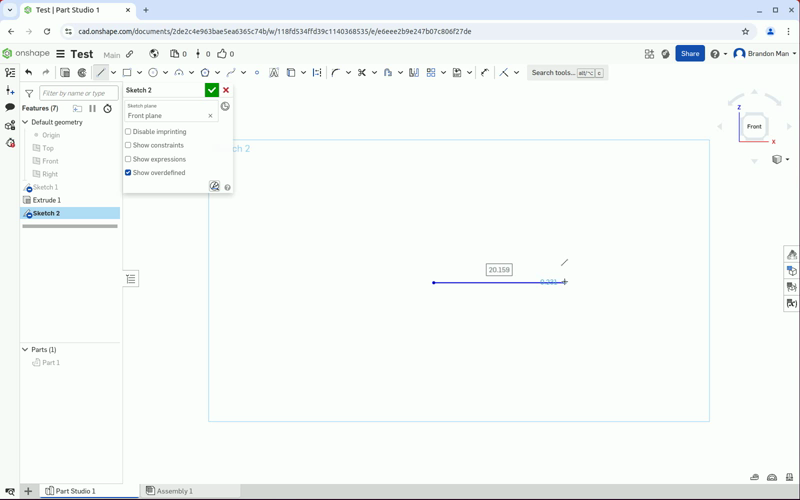
scroll(6)
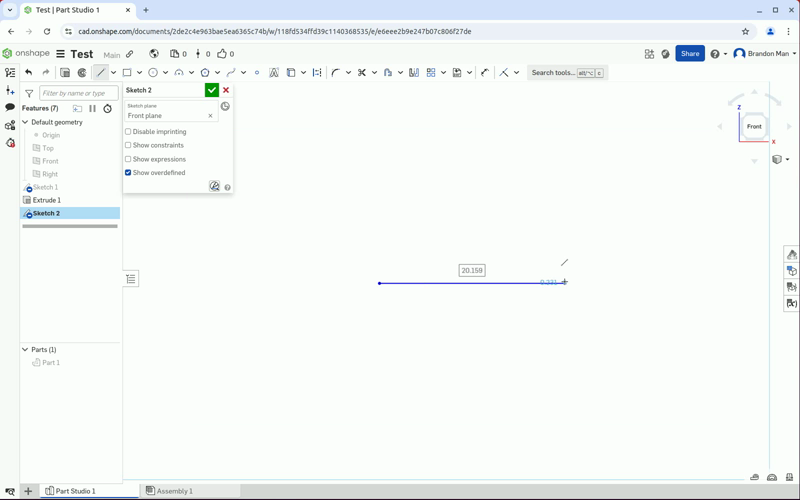
scroll(6)
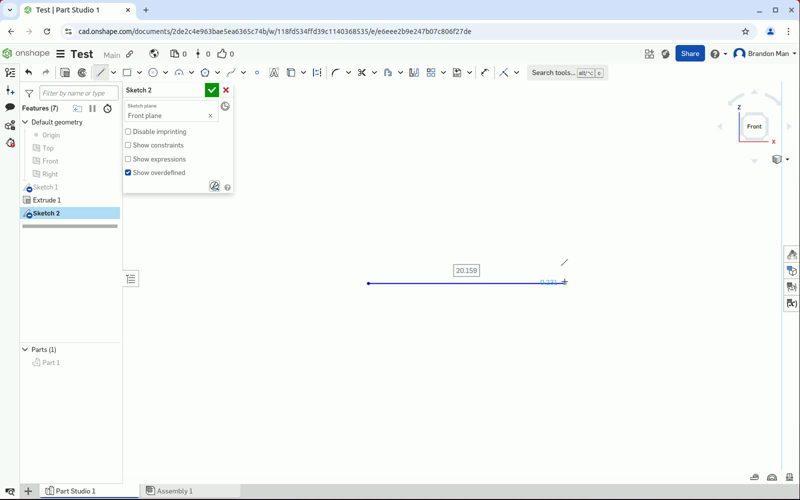
scroll(6)
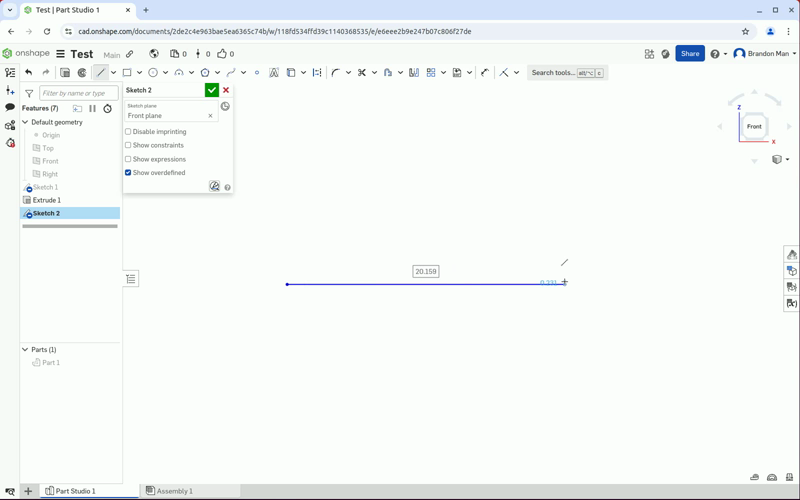
scroll(6)
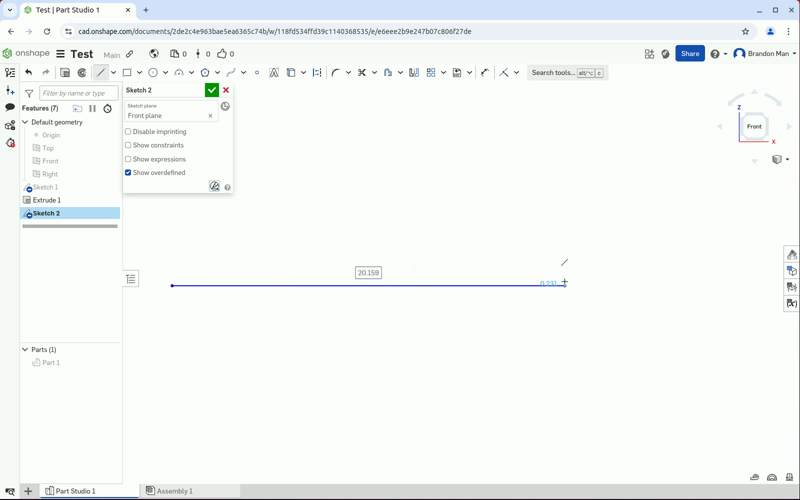
scroll(6)
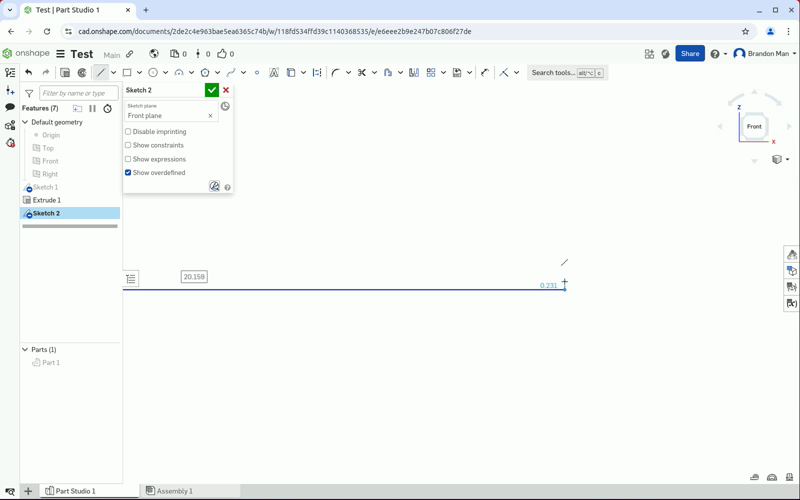
scroll(6)
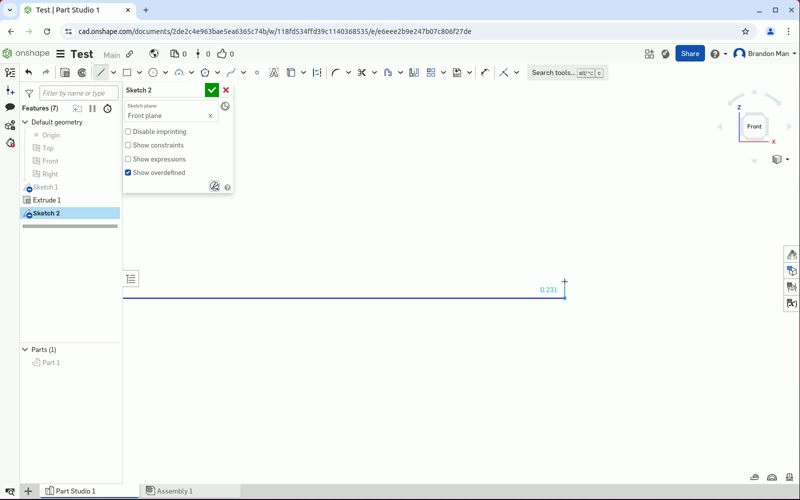
click(564, 281)
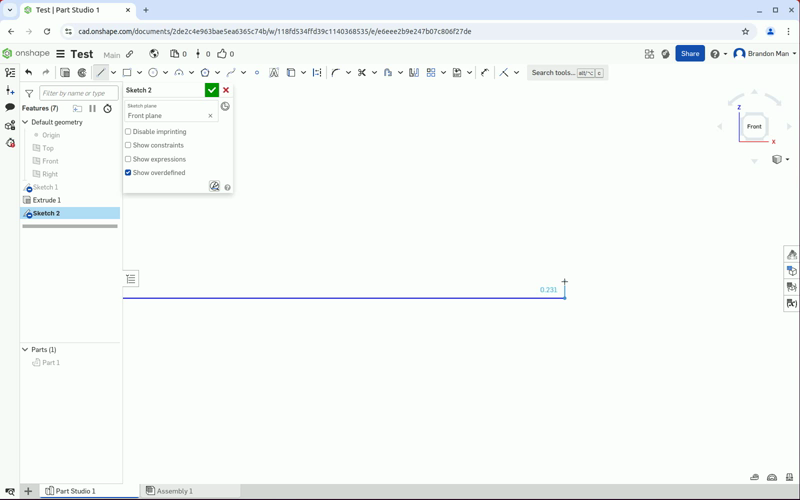
scroll(-6)
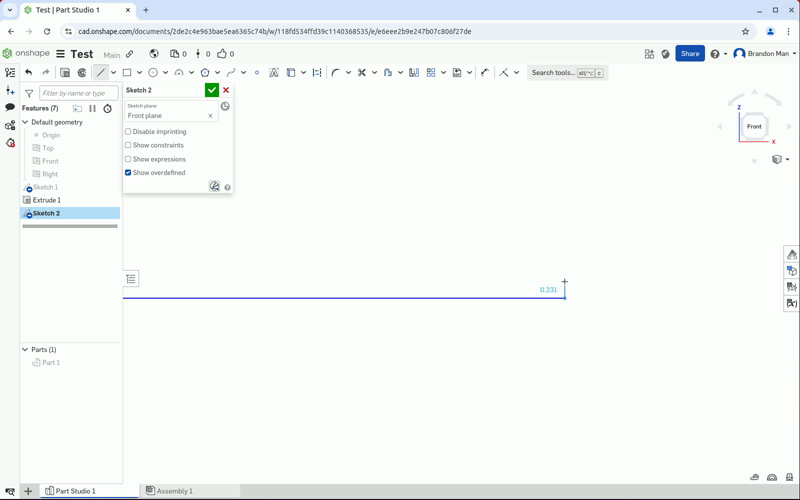
scroll(-6)
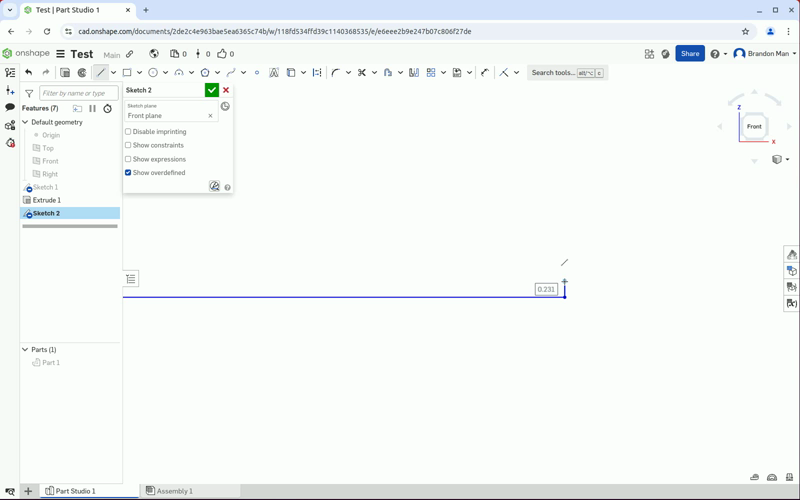
scroll(-6)
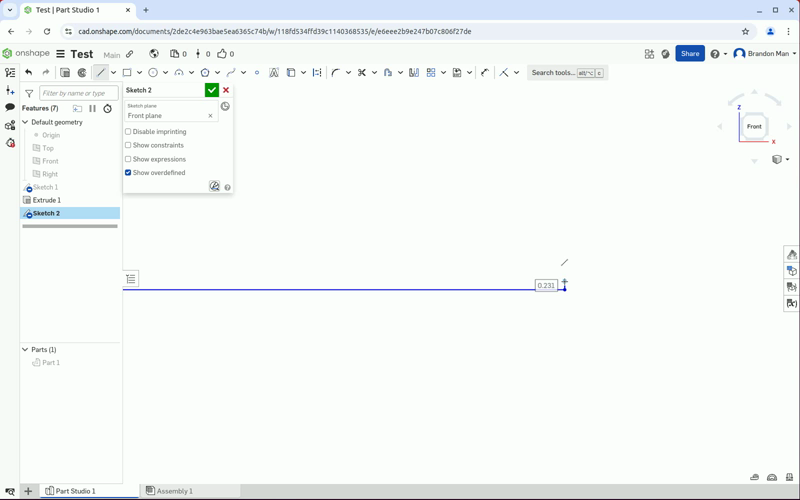
scroll(-6)
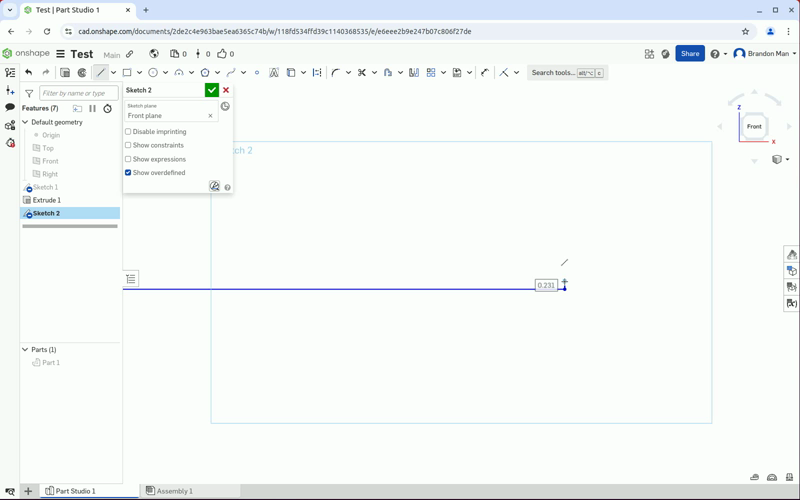
scroll(-6)
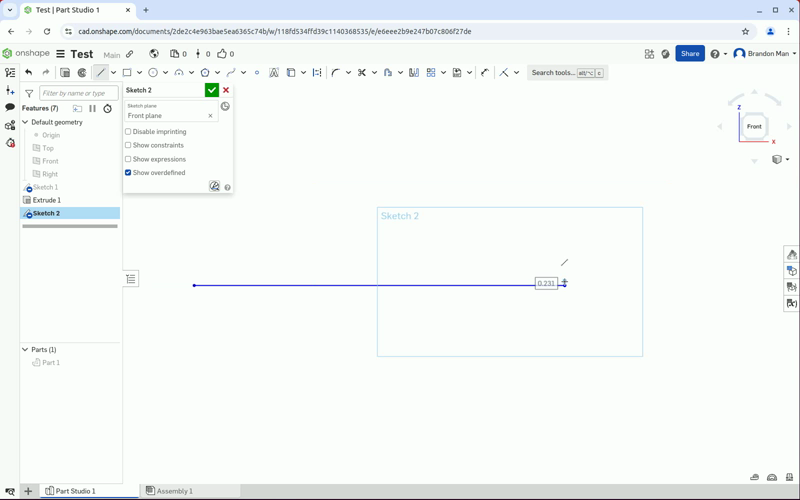
scroll(-6)
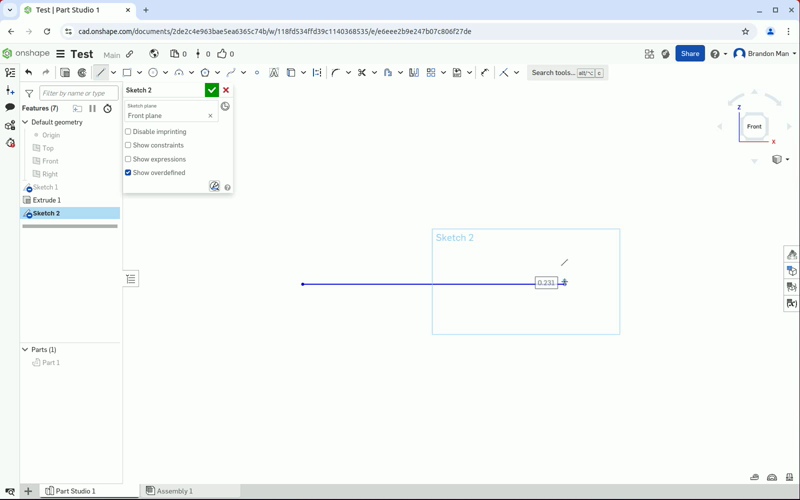
scroll(-6)
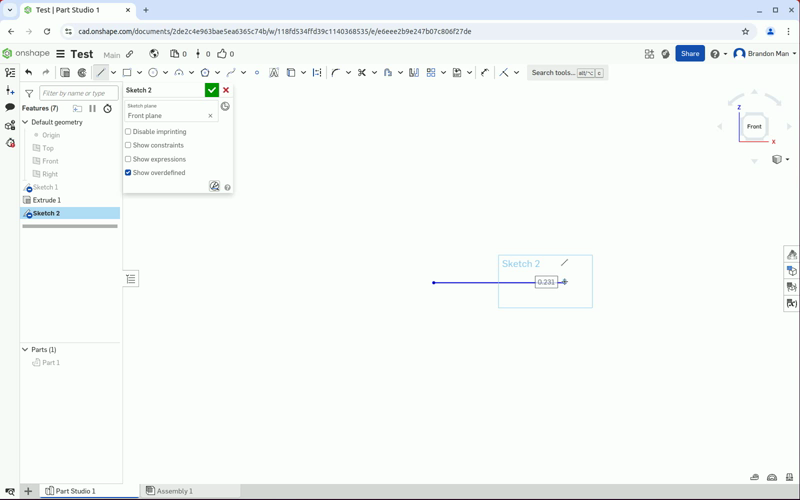
key_up(shift)
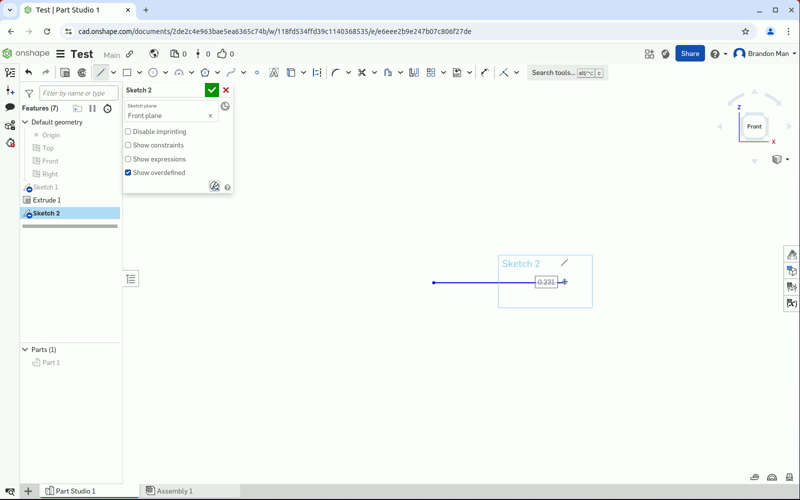
key_down(shift)
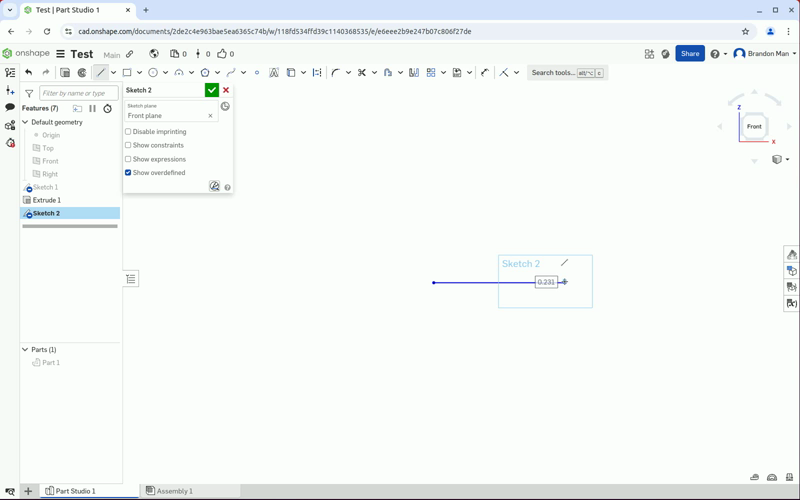
mouse_move(433, 281)
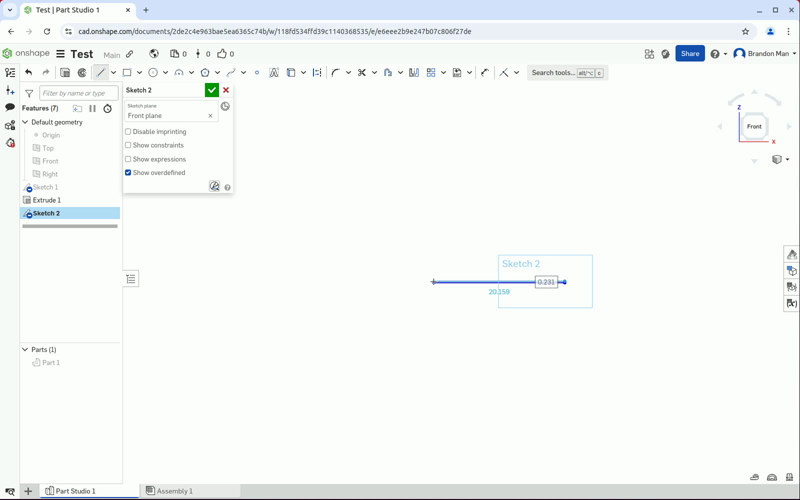
scroll(6)
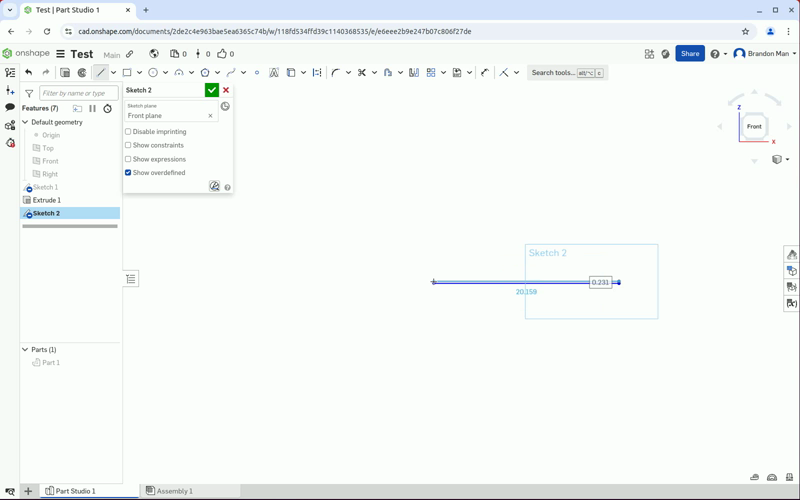
scroll(6)
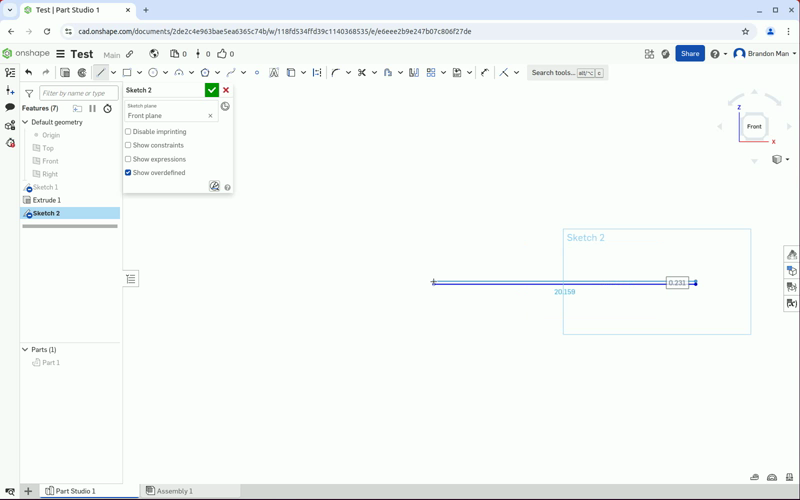
scroll(6)
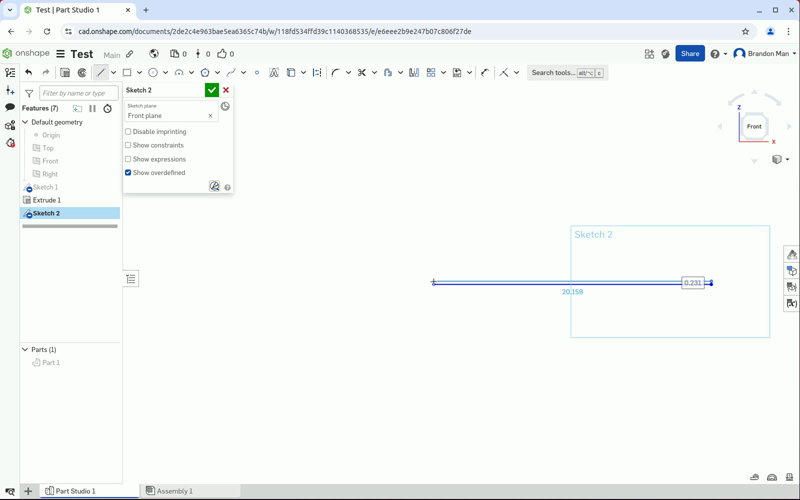
scroll(6)
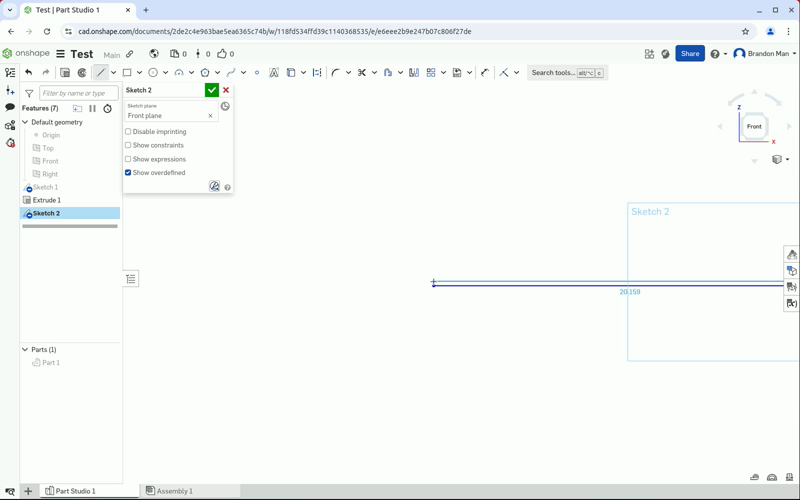
scroll(6)
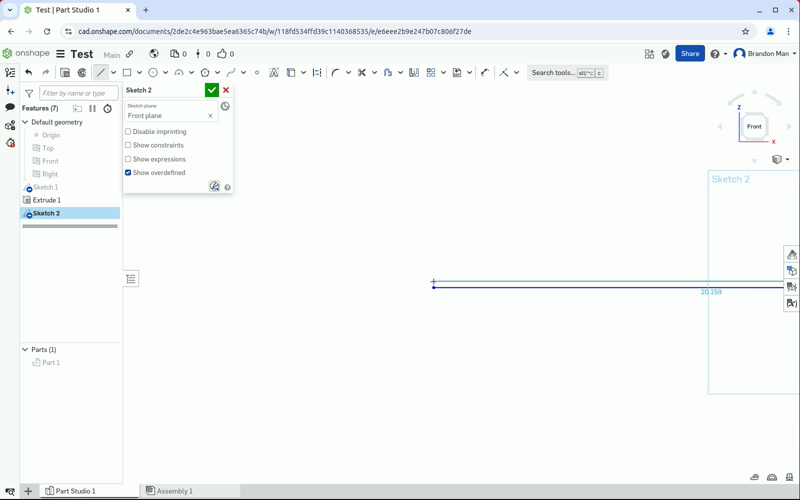
scroll(6)
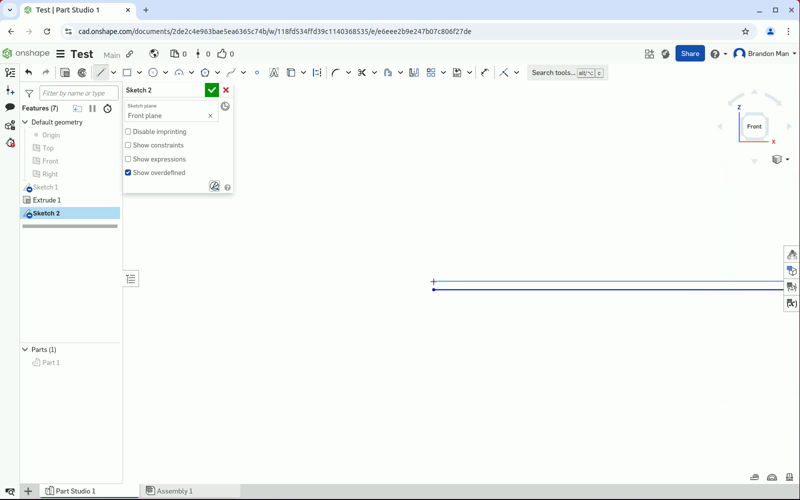
scroll(6)
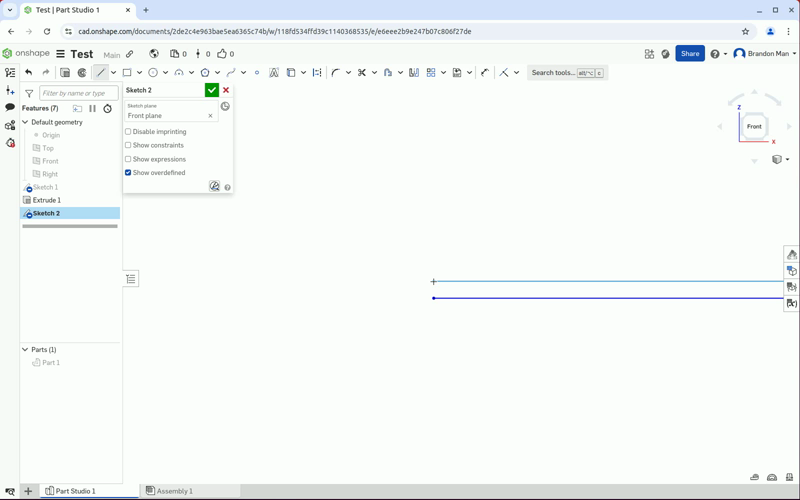
click(433, 281)
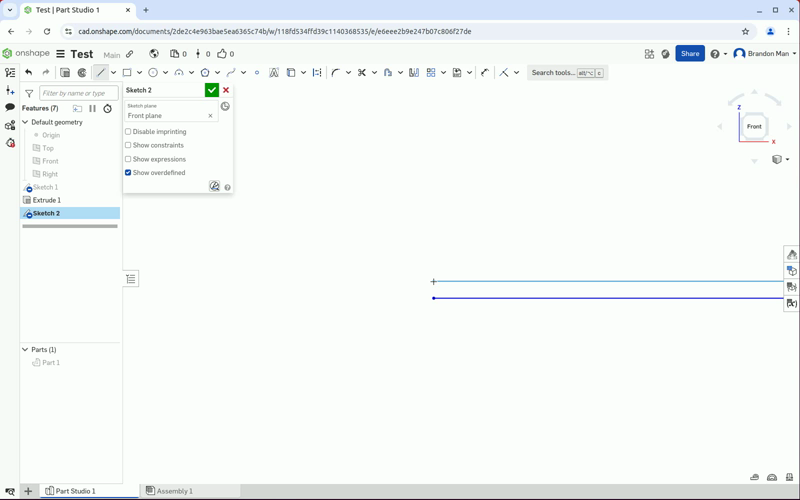
scroll(-6)
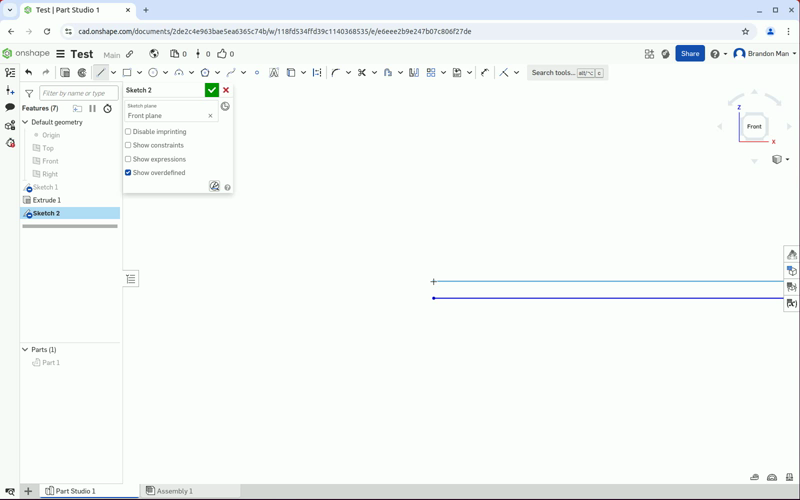
scroll(-6)
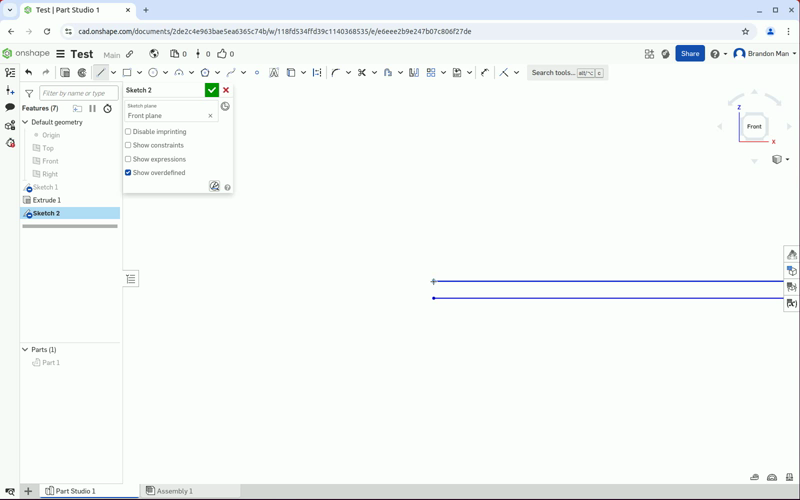
scroll(-6)
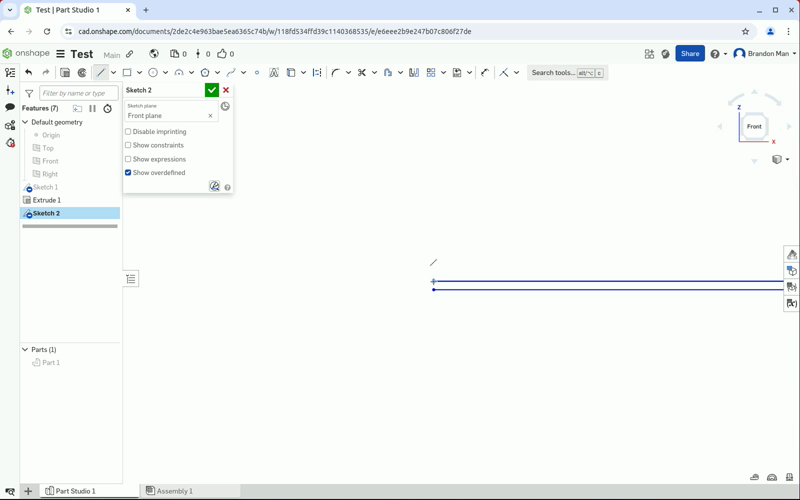
scroll(-6)
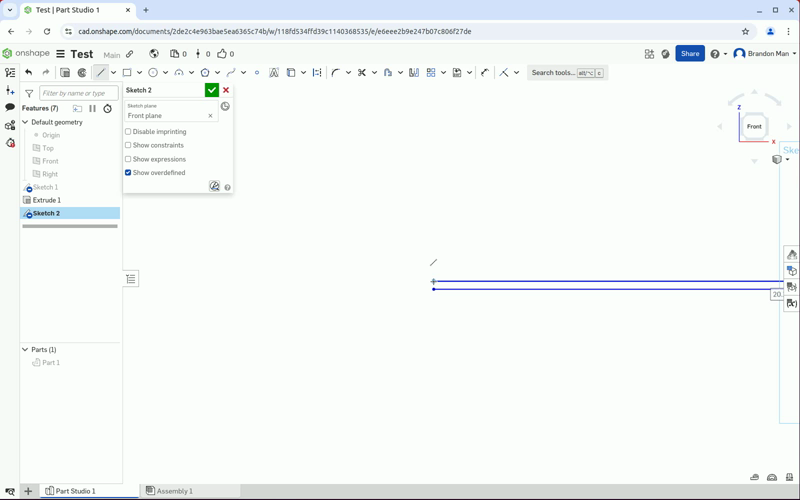
scroll(-6)
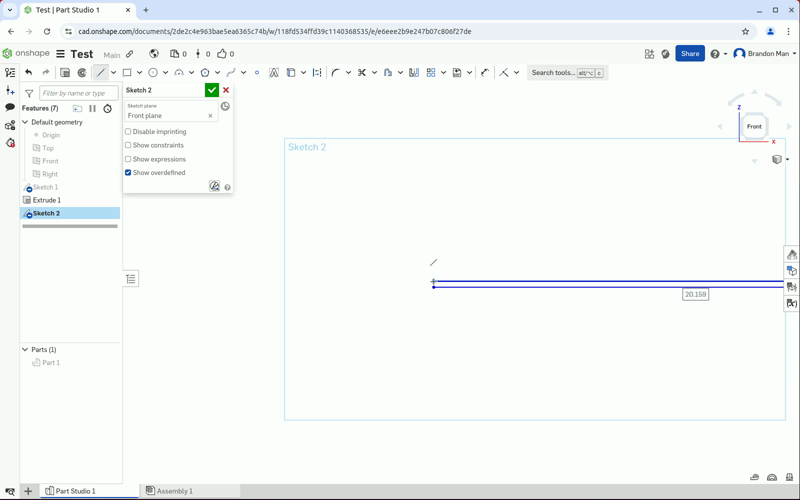
scroll(-6)
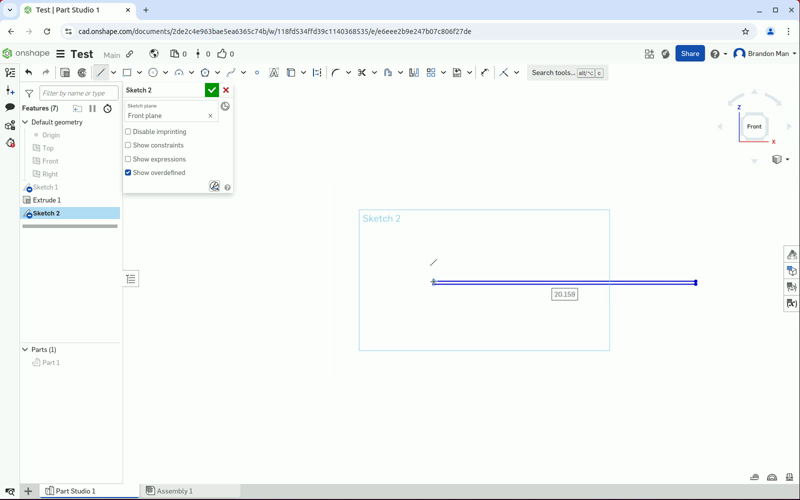
scroll(-6)
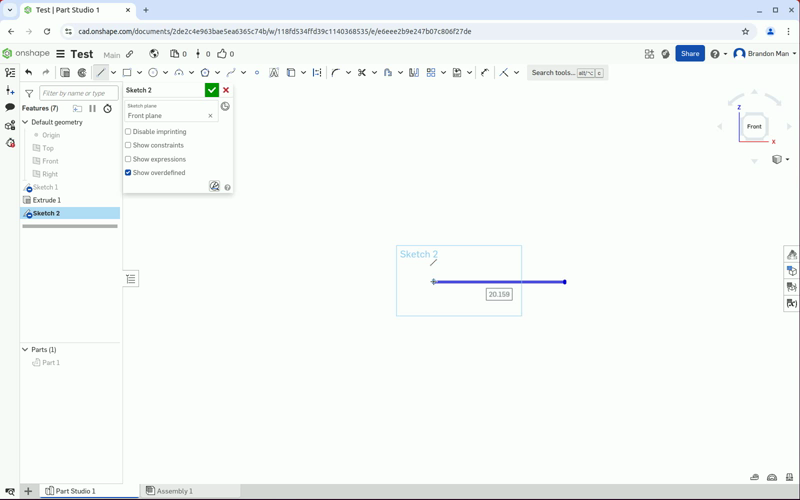
key_up(shift)
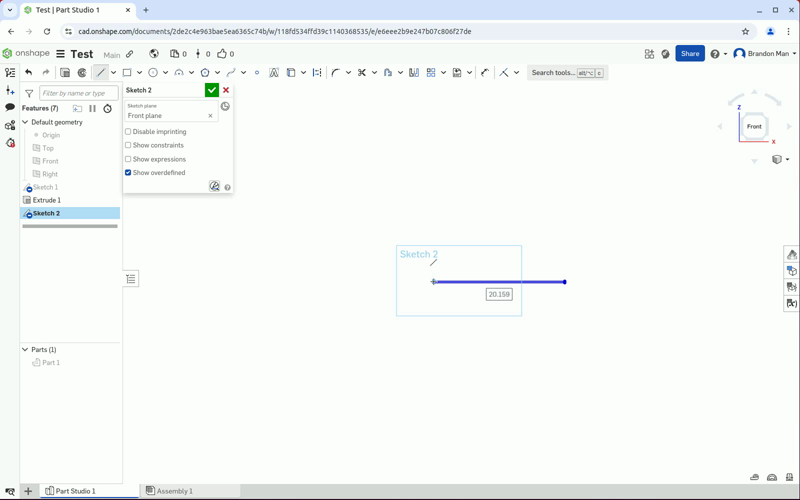
mouse_move(463, 281)
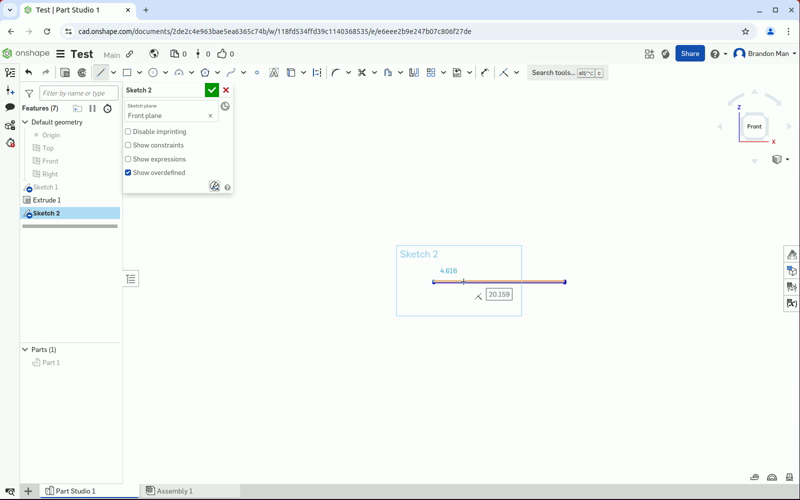
key_down(shift)
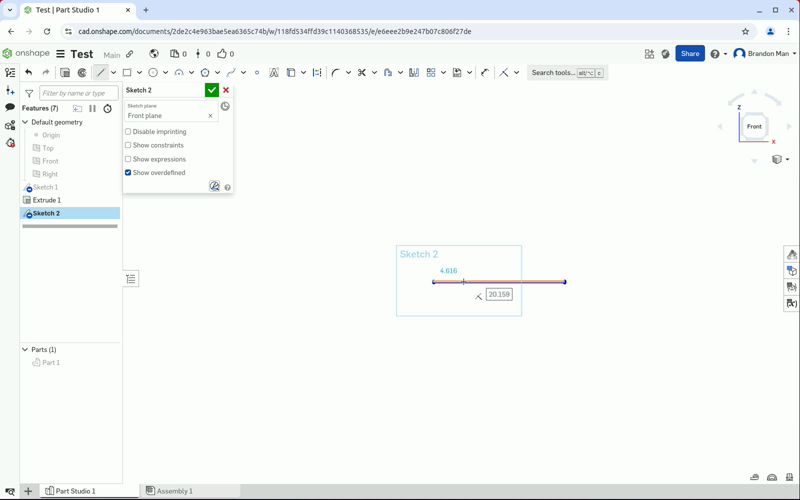
mouse_move(433, 282)
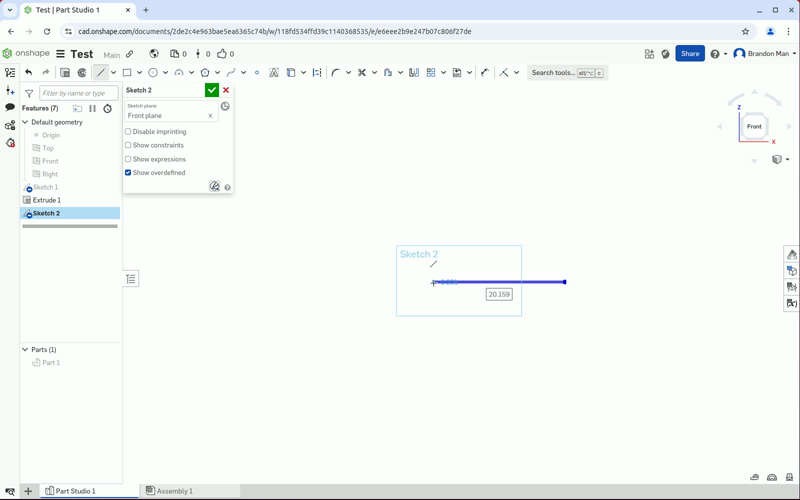
scroll(6)
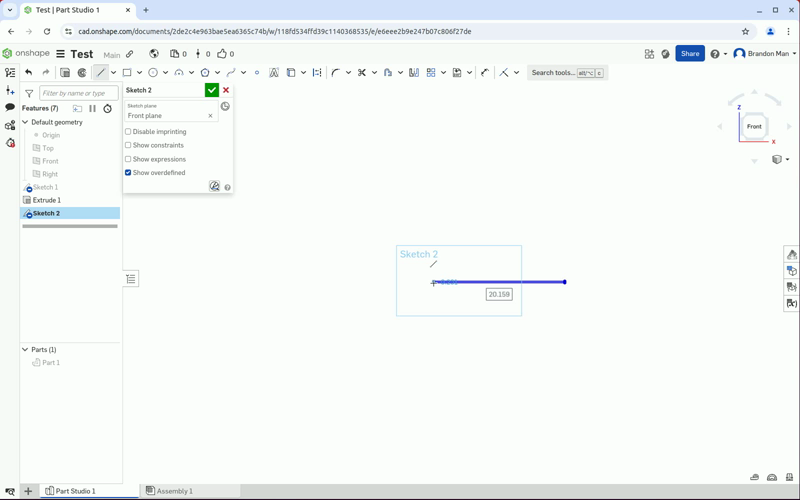
scroll(6)
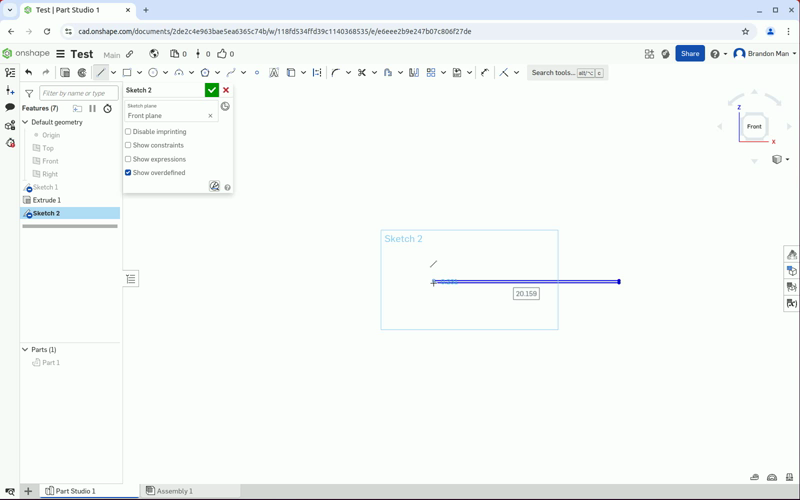
scroll(6)
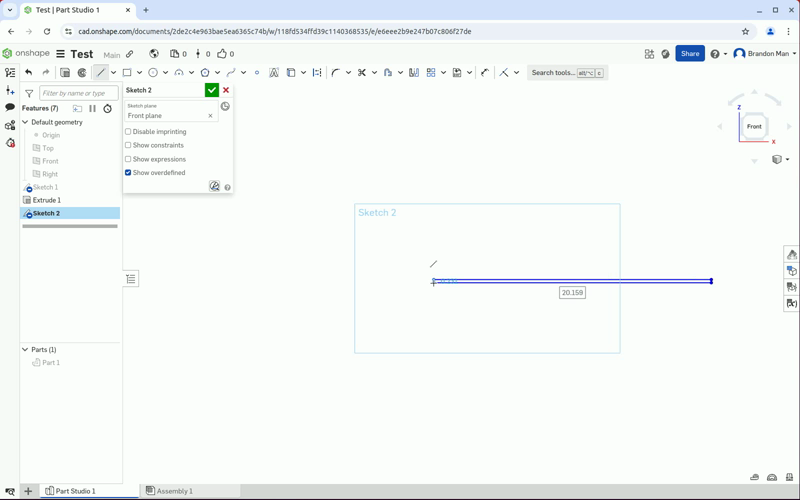
scroll(6)
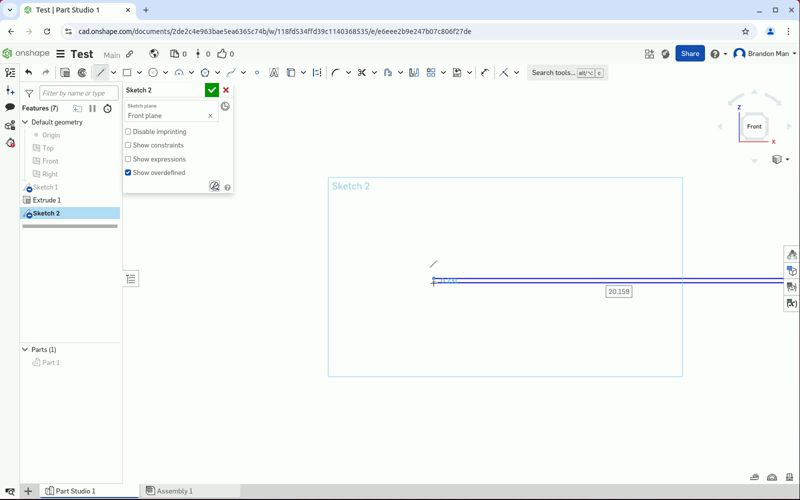
scroll(6)
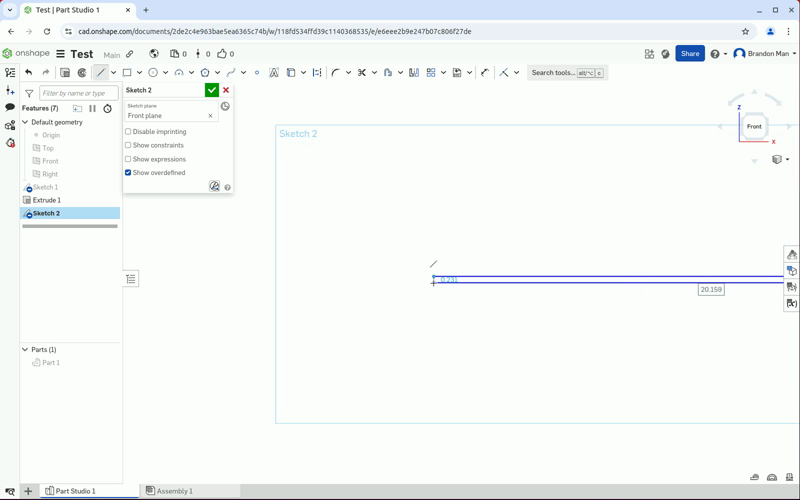
scroll(6)
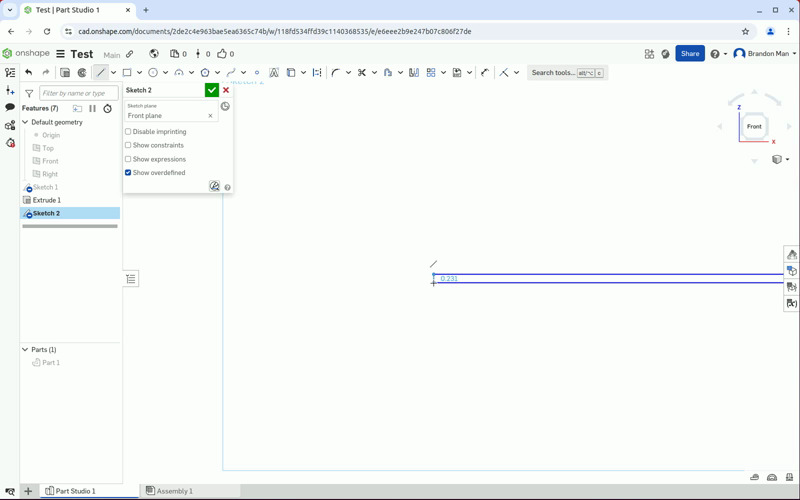
scroll(6)
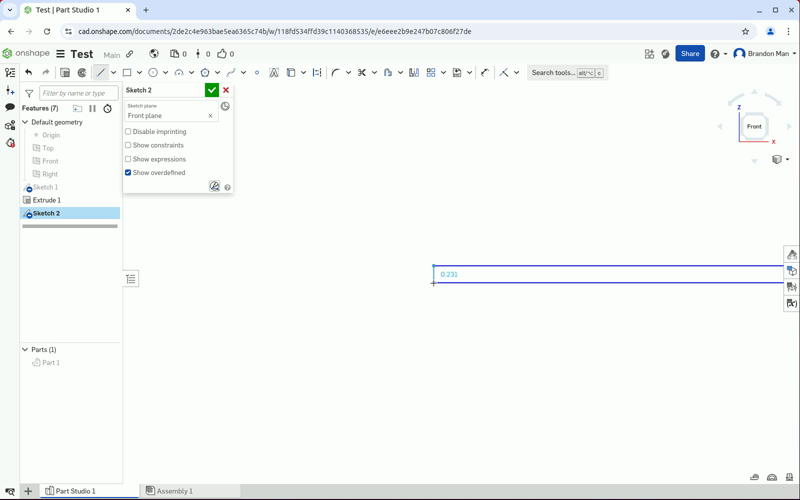
key_up(shift)
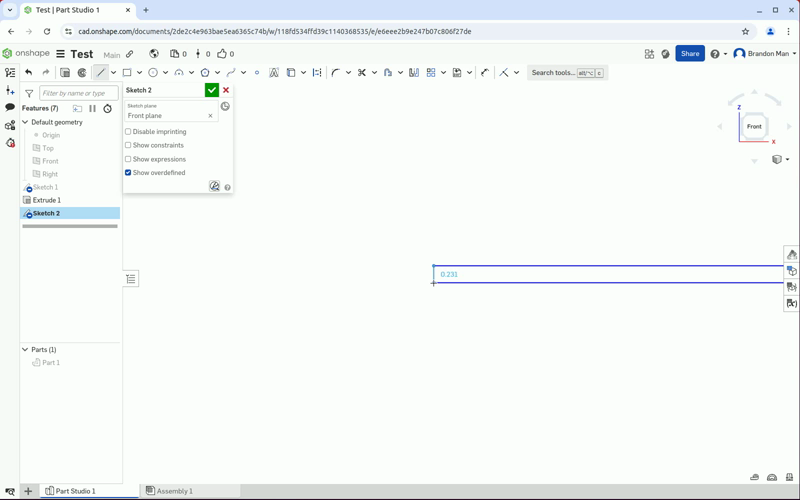
click(433, 282)
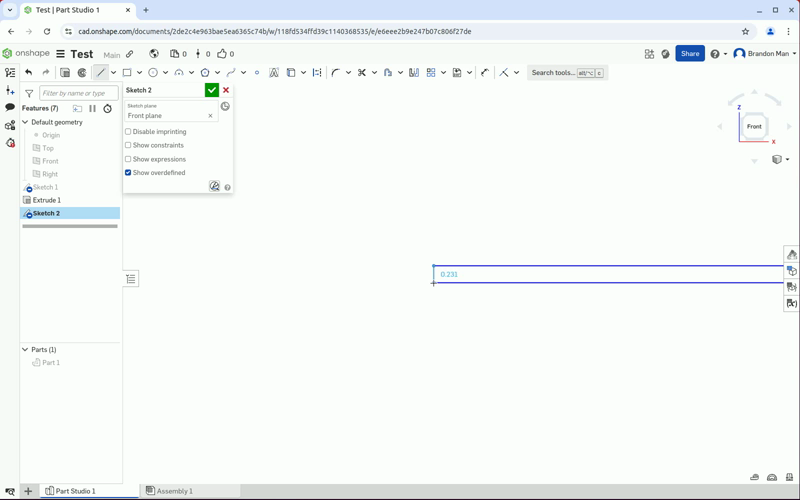
scroll(-6)
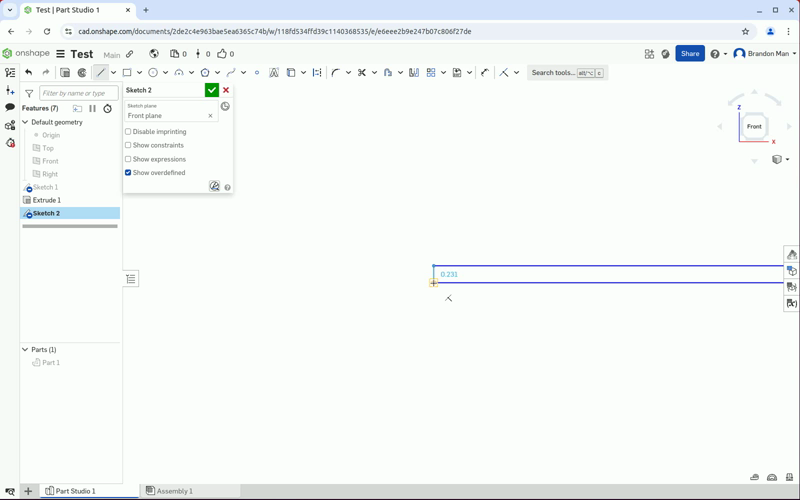
scroll(-6)
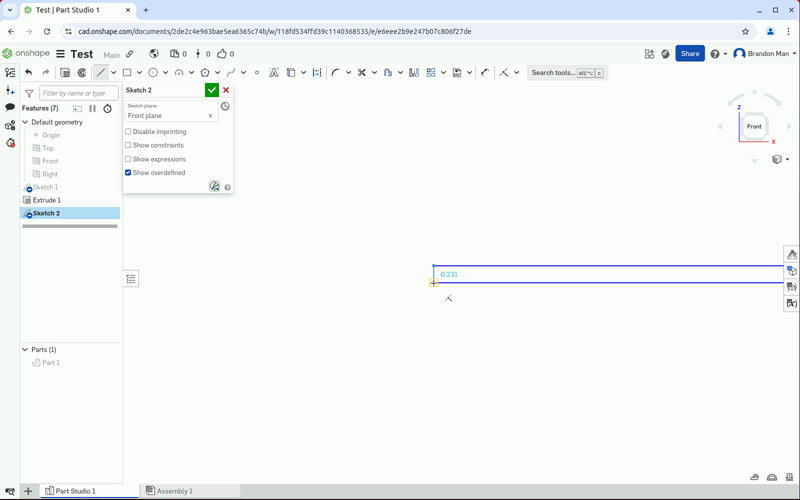
scroll(-6)
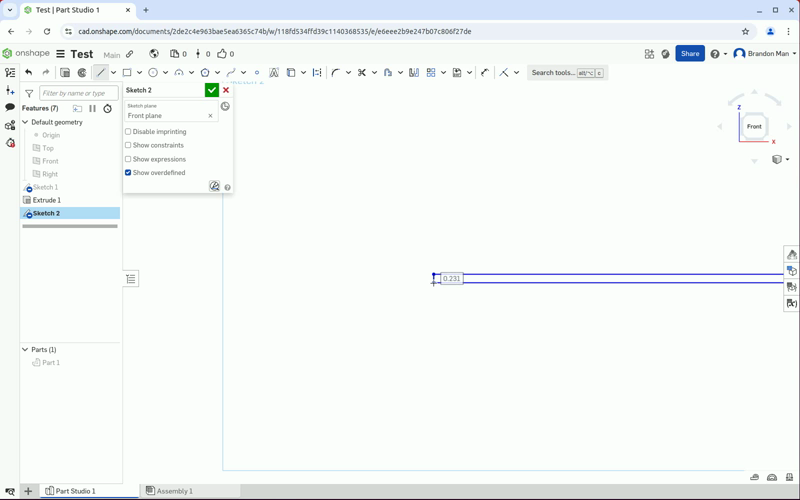
scroll(-6)
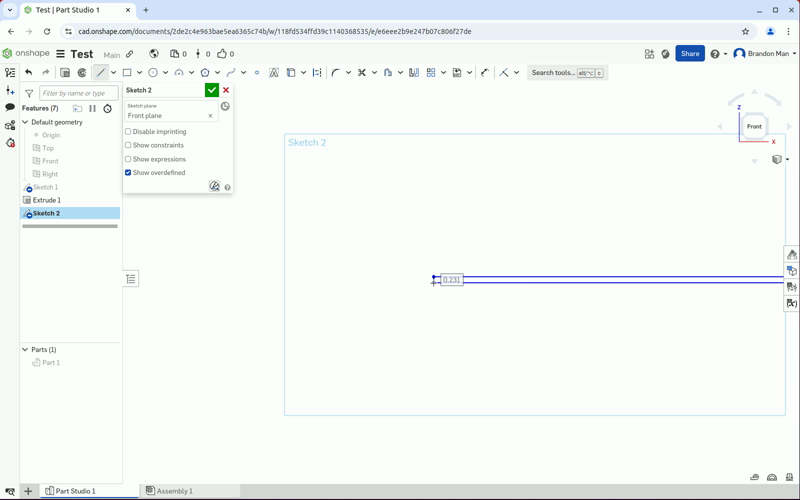
scroll(-6)
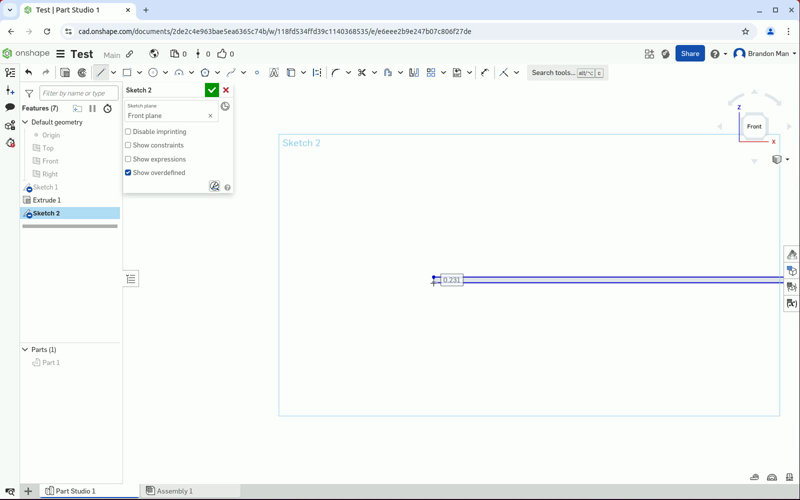
scroll(-6)
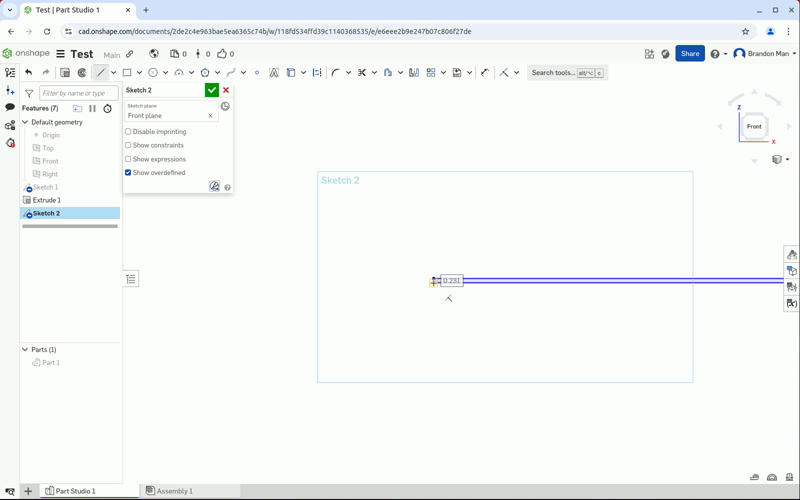
scroll(-6)
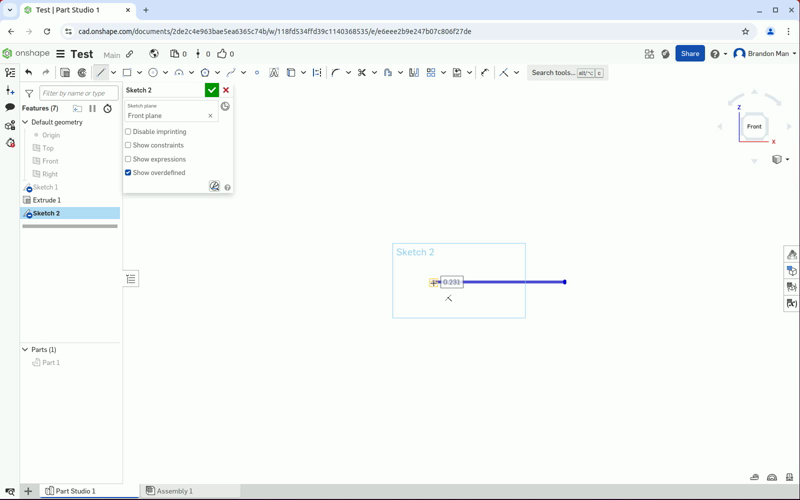
key(esc)
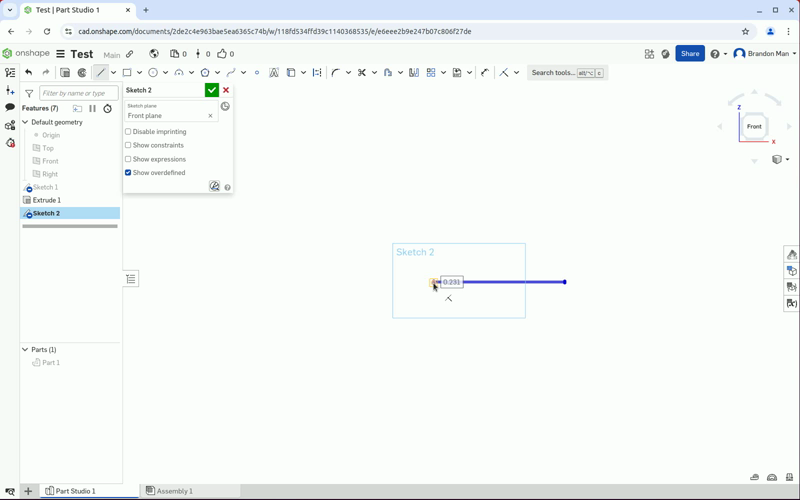
mouse_move(479, 281)
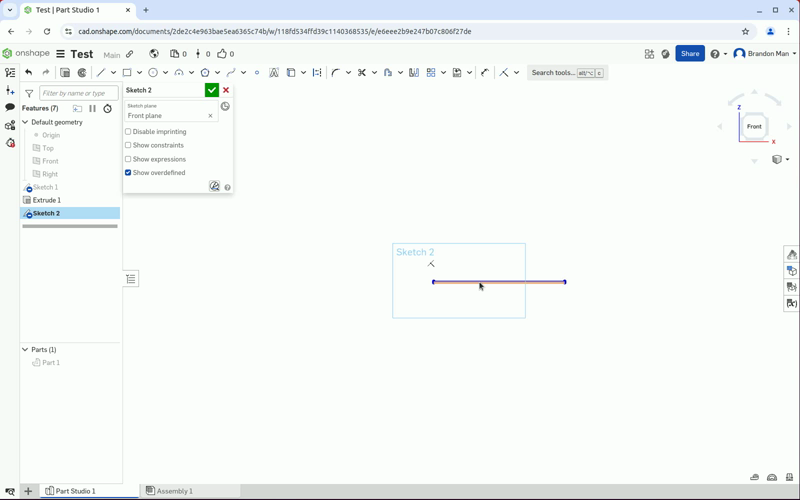
scroll(6)
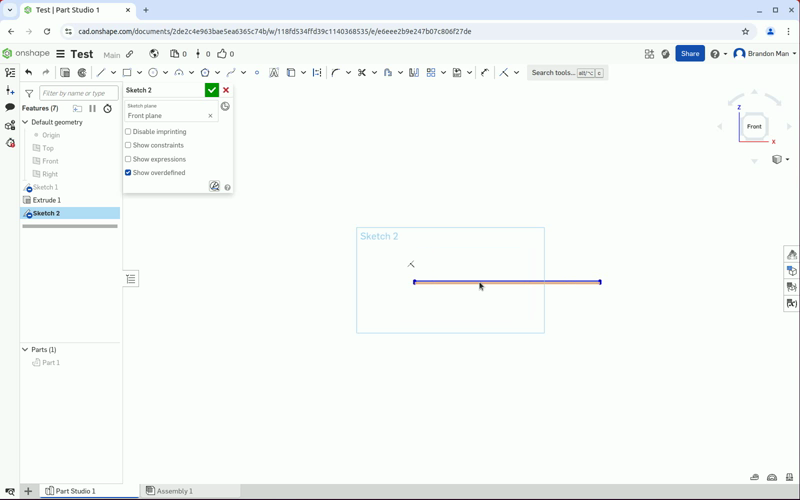
scroll(6)
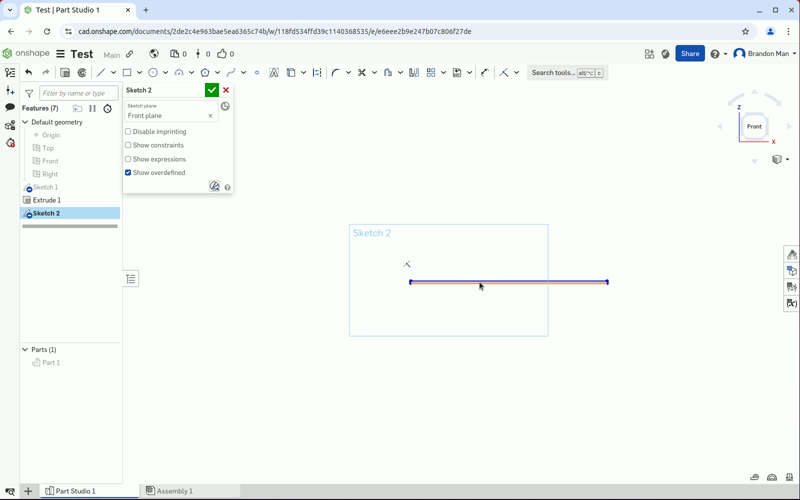
scroll(6)
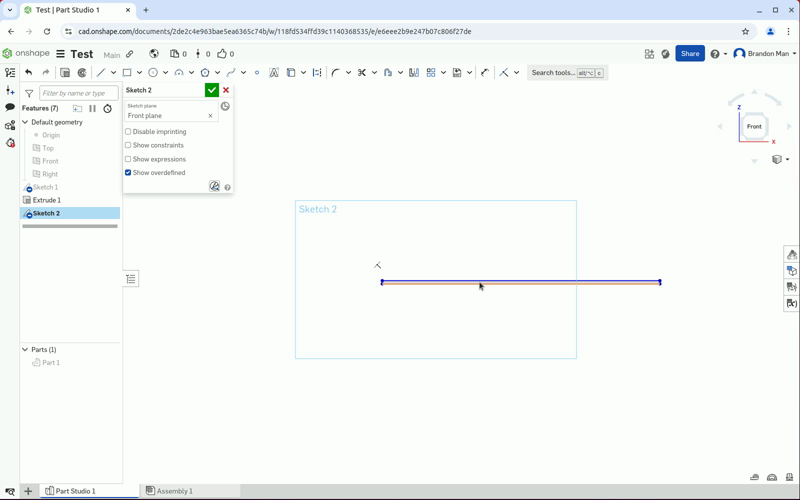
scroll(6)
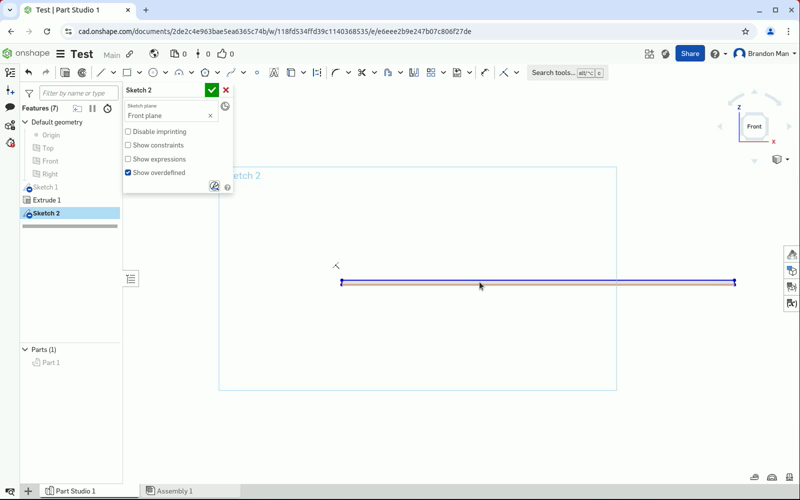
scroll(6)
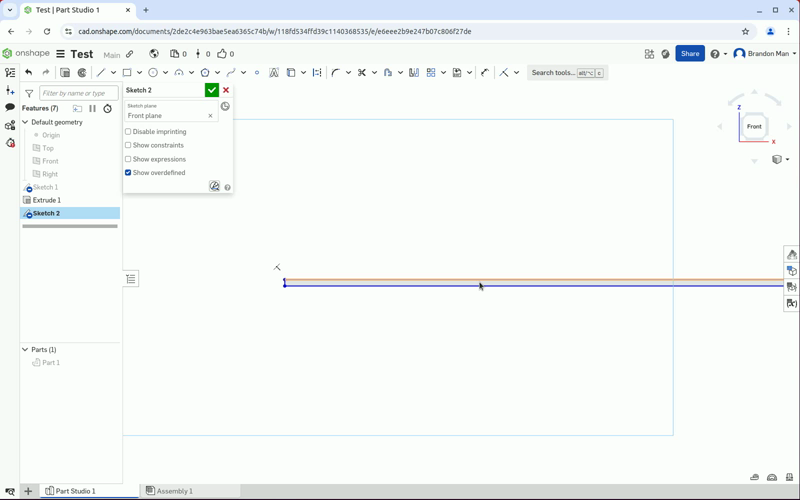
scroll(6)
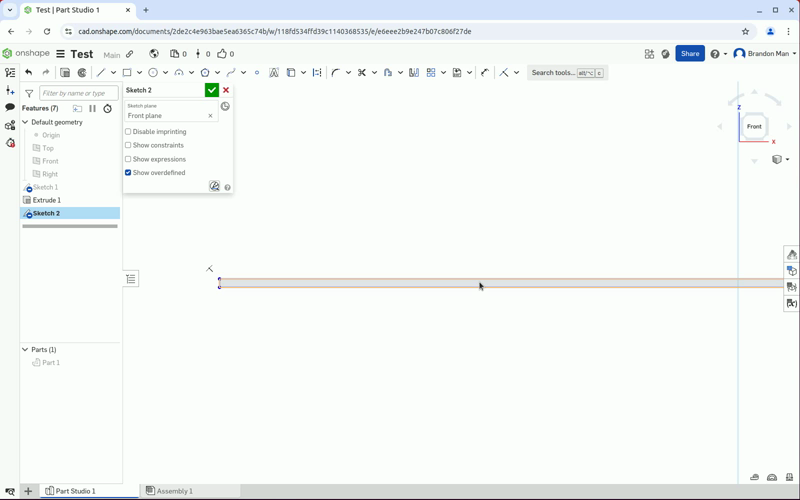
scroll(6)
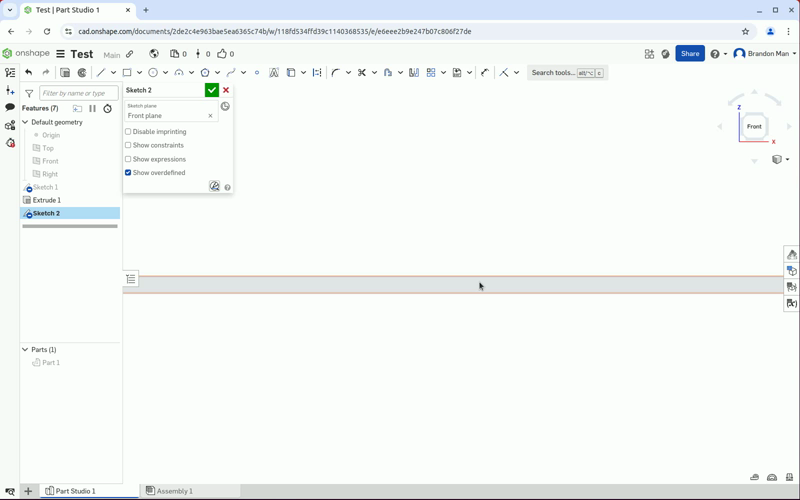
click(479, 281)
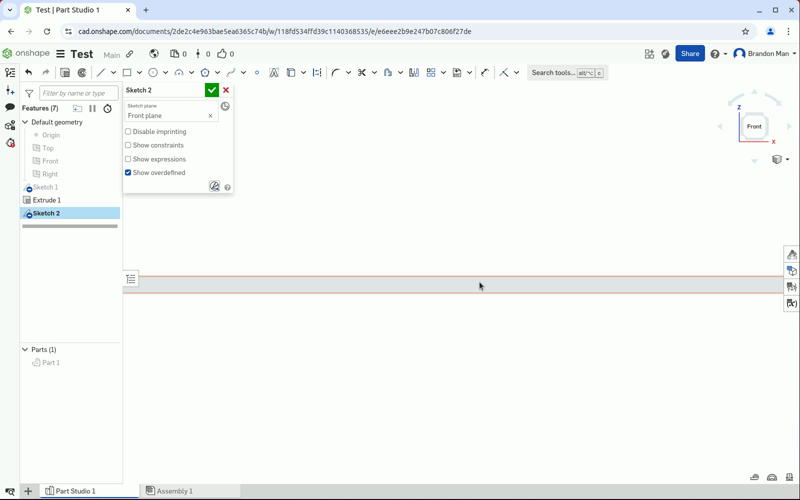
scroll(-6)
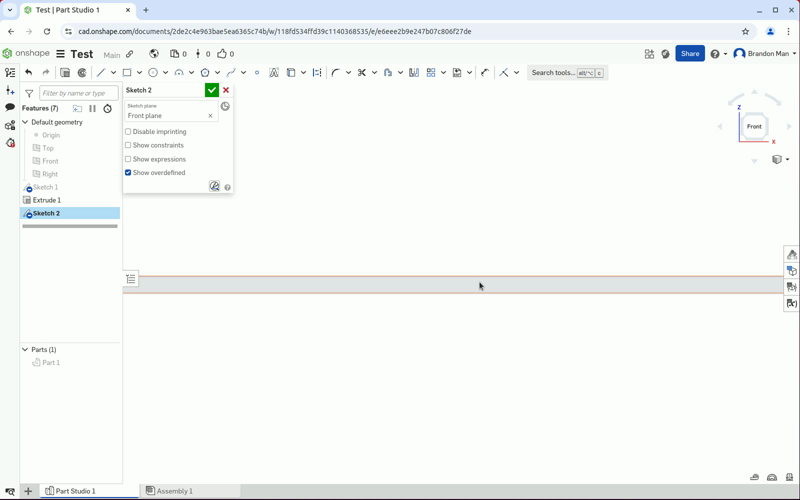
scroll(-6)
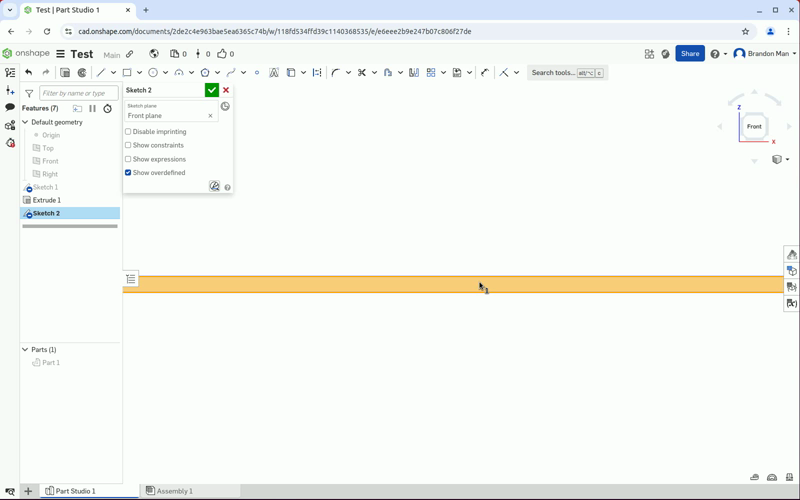
scroll(-6)
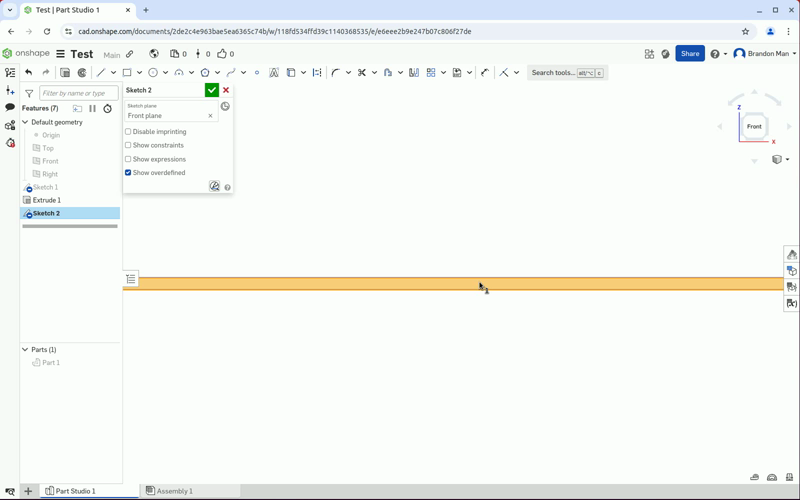
scroll(-6)
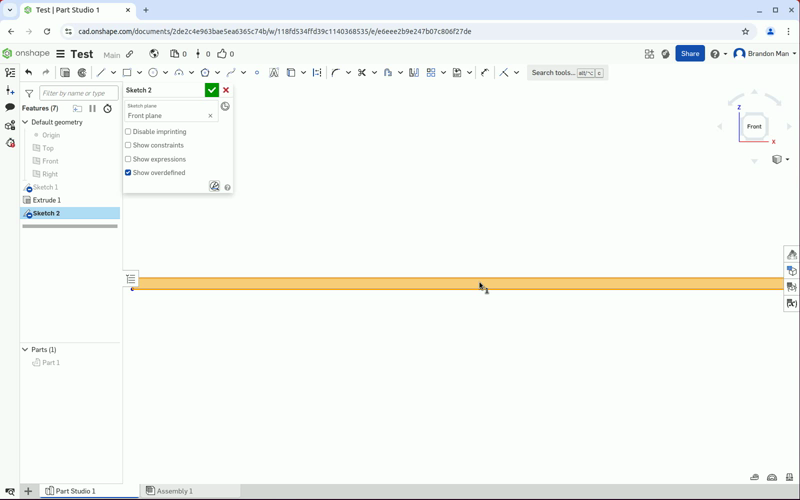
scroll(-6)
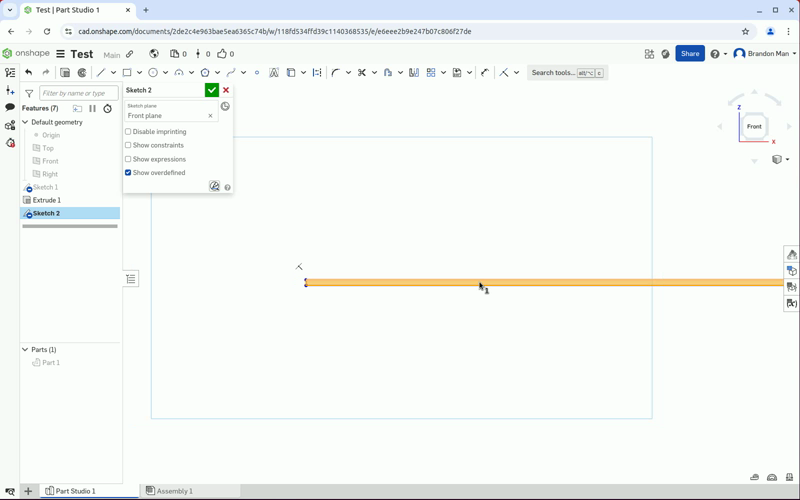
scroll(-6)
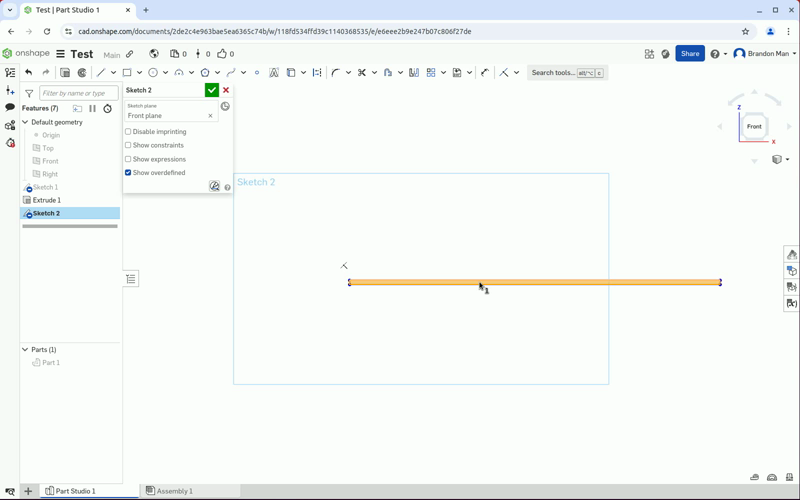
scroll(-6)
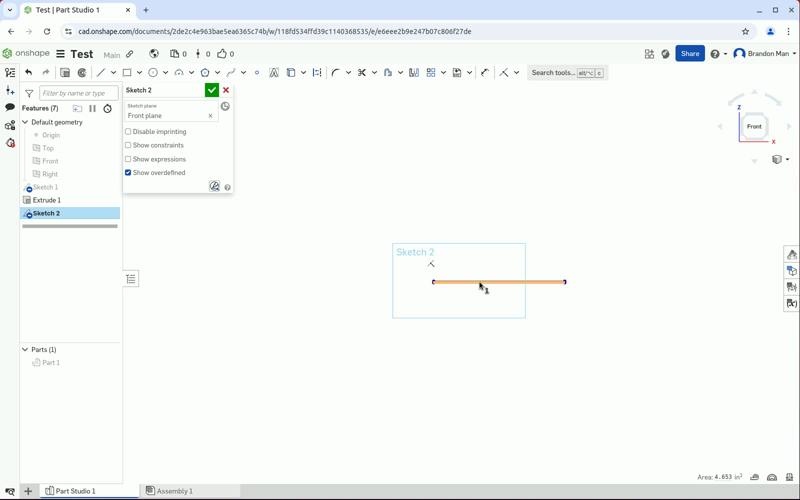
mouse_move(73, 352)
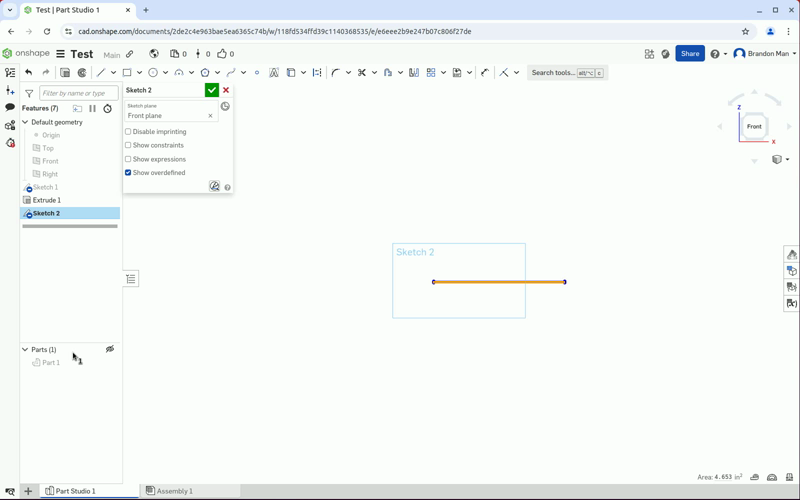
key(shift+y)
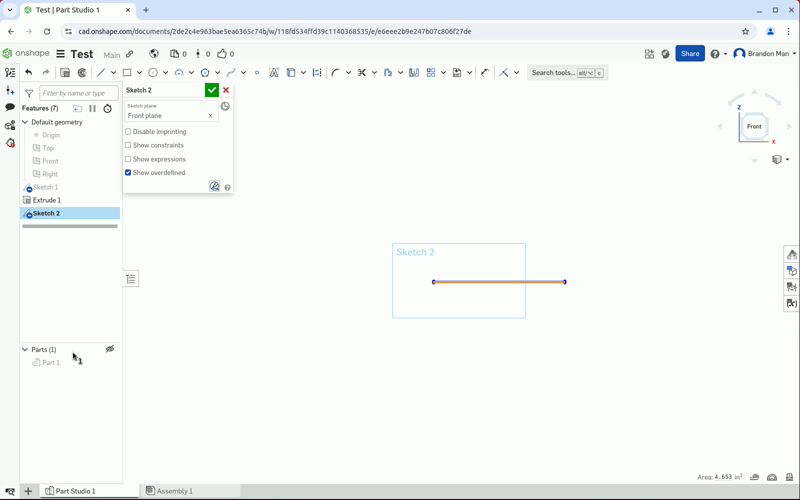
key(shift+e)
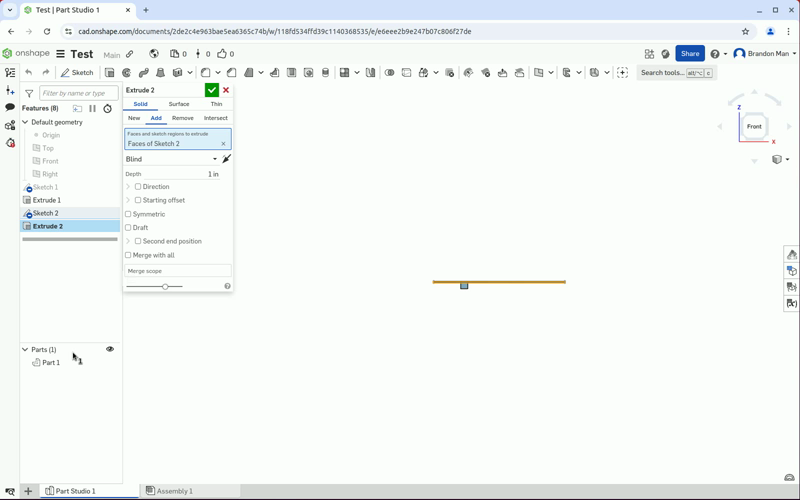
mouse_move(143, 106)
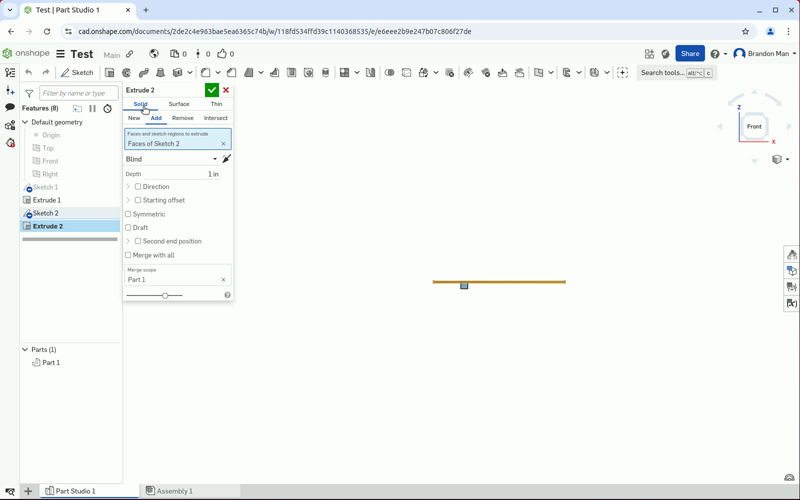
click(143, 106)
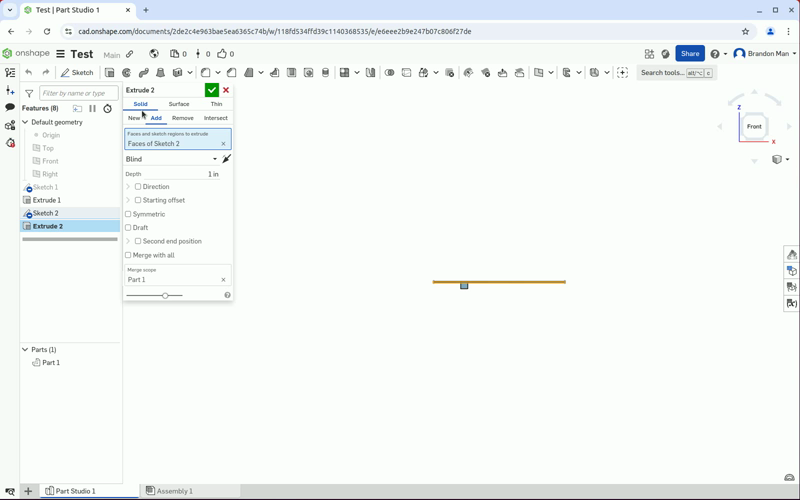
mouse_move(137, 120)
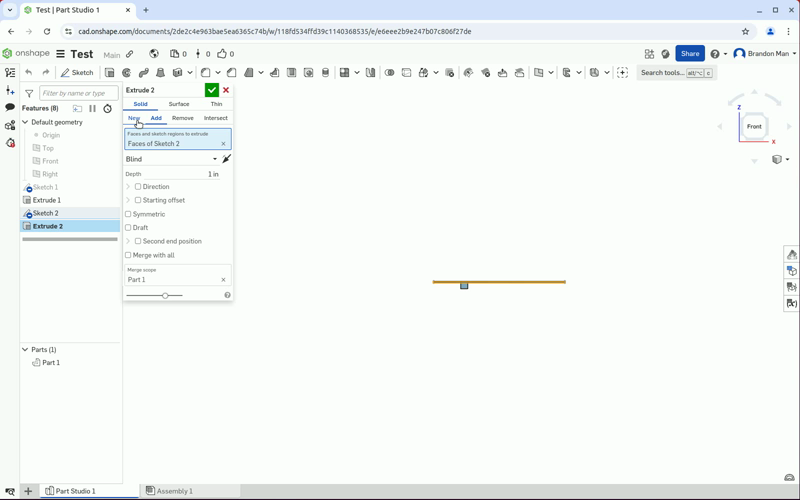
click(137, 120)
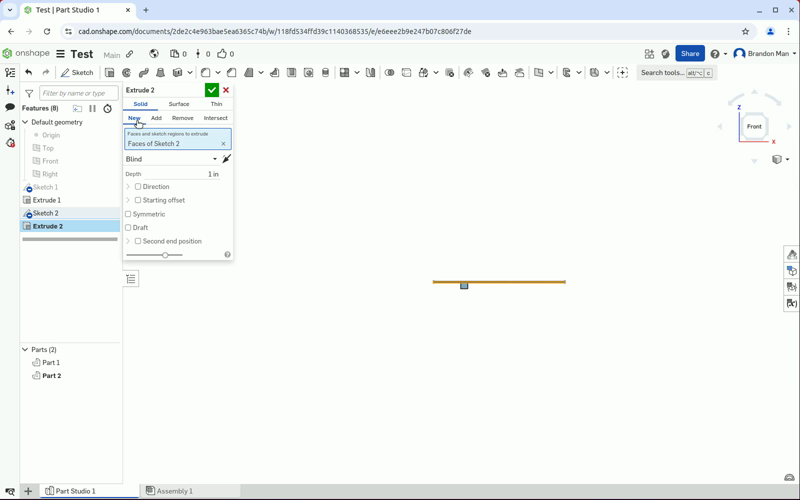
key(tab, 4)
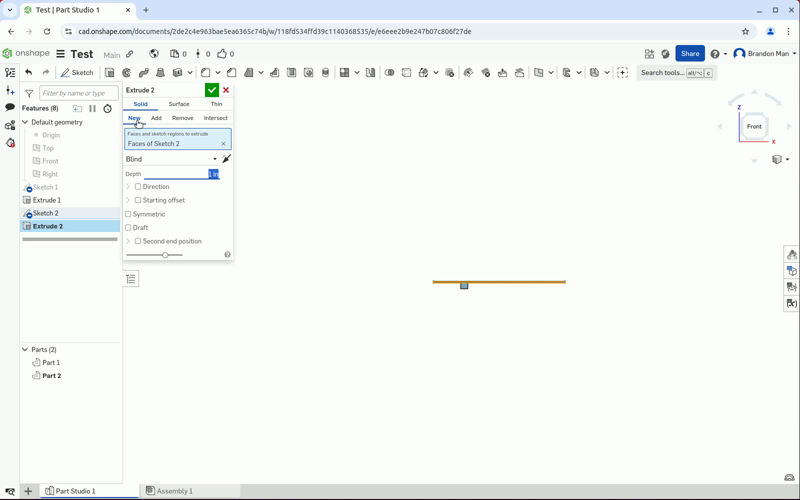
text(46.216)
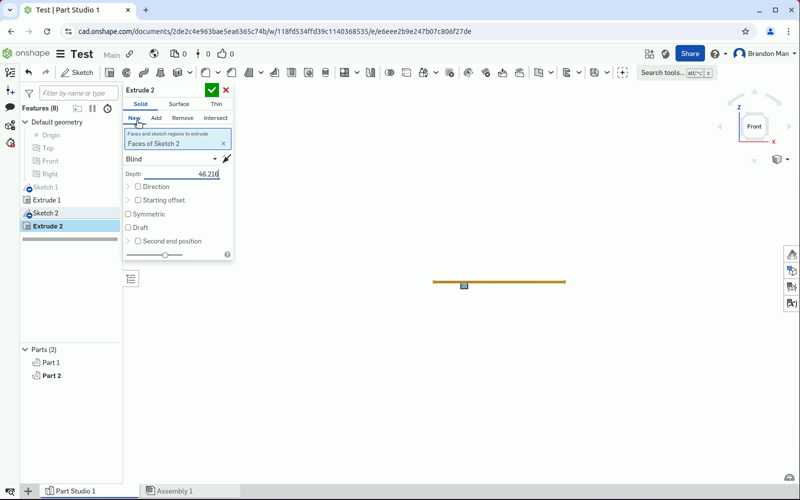
key(tab, 3)
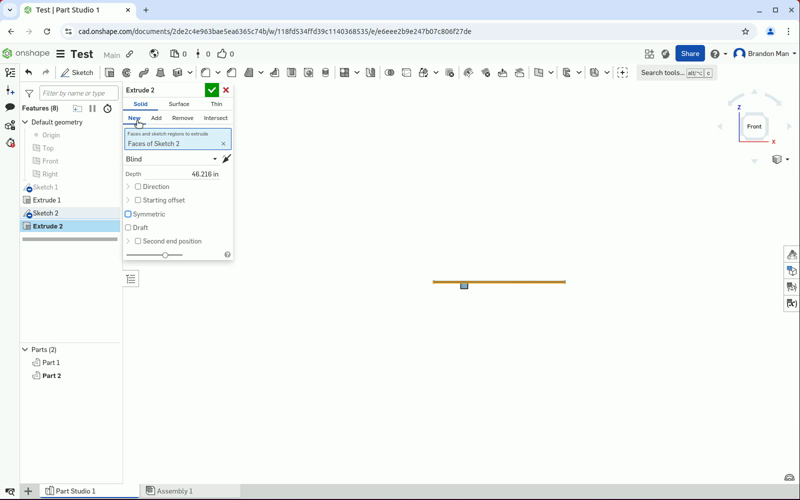
key(space)
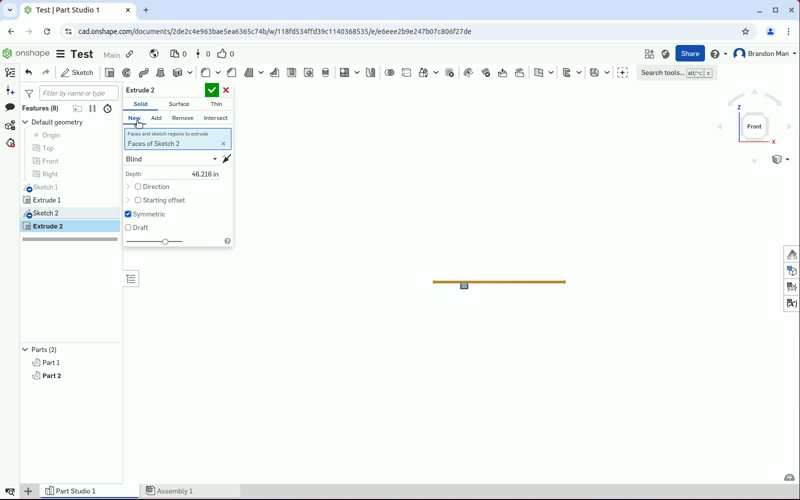
key(enter)
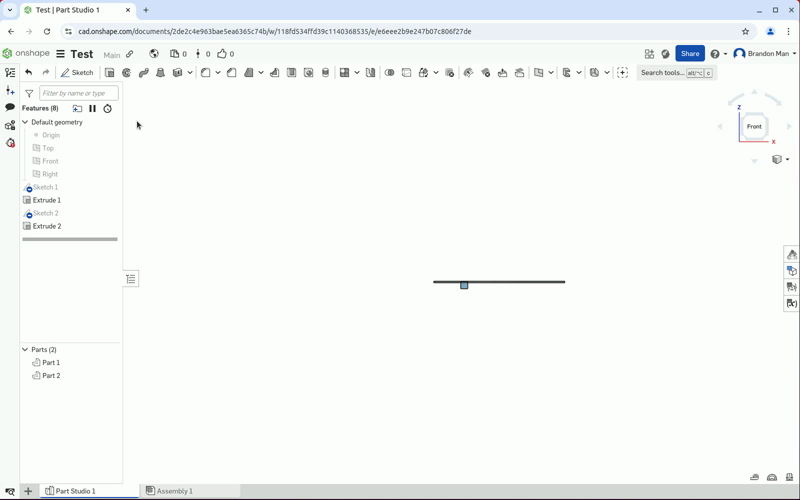
key(shift+h)
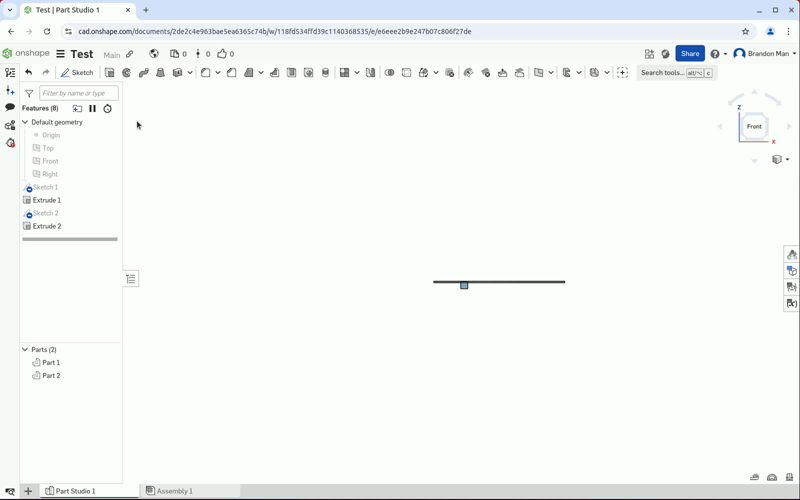
key(shift+h)
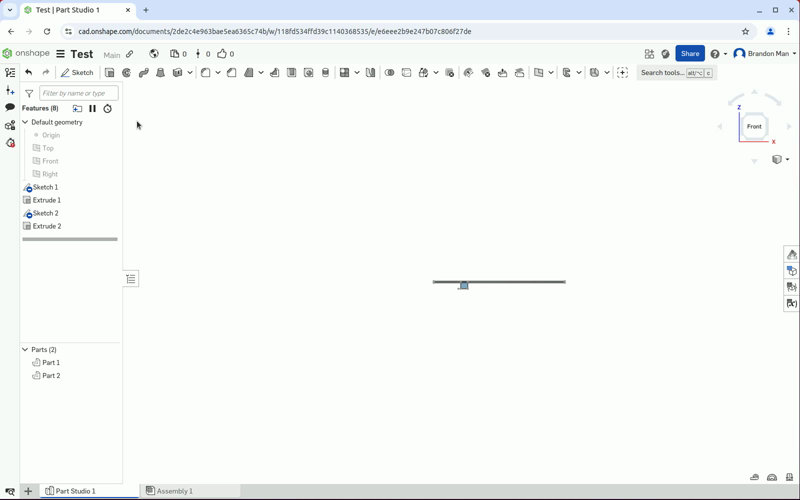
key(shift+7)
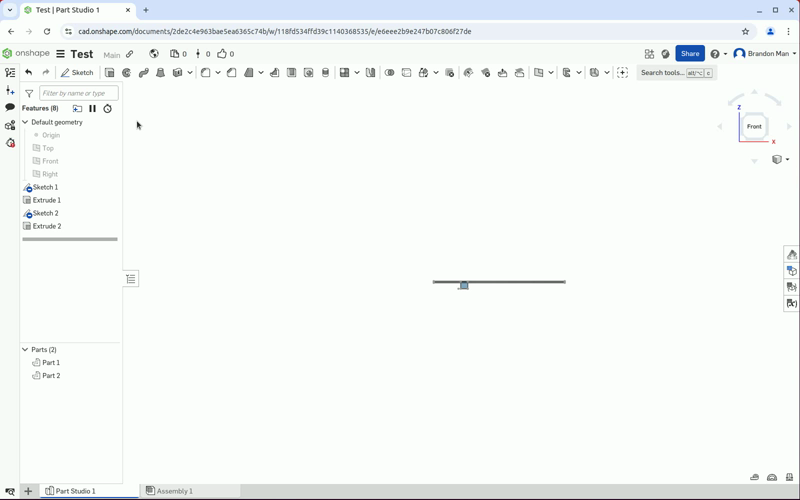
key(left, 2)
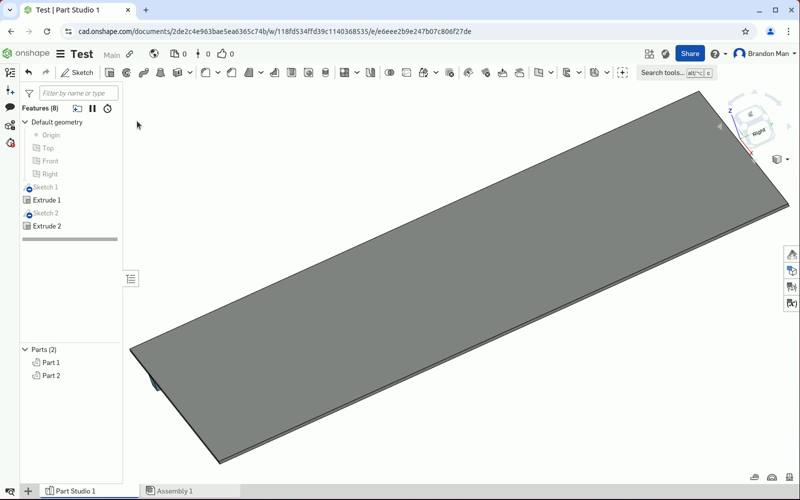
key(down, 2)
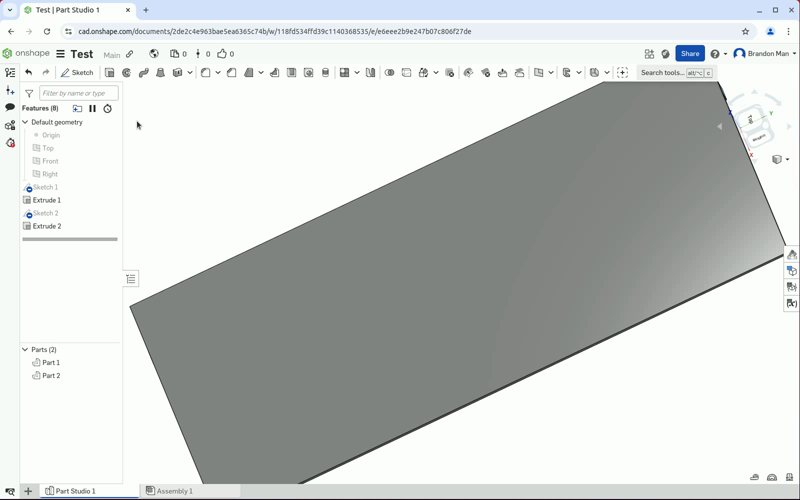
key(up, 2)
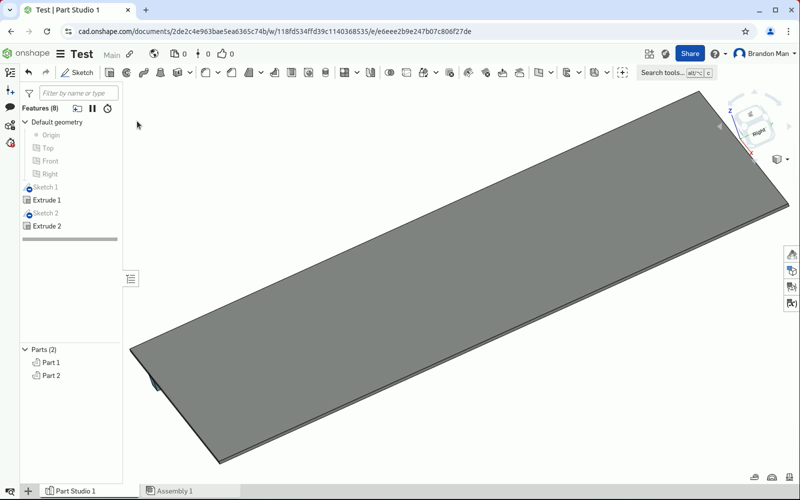
key(right, 2)
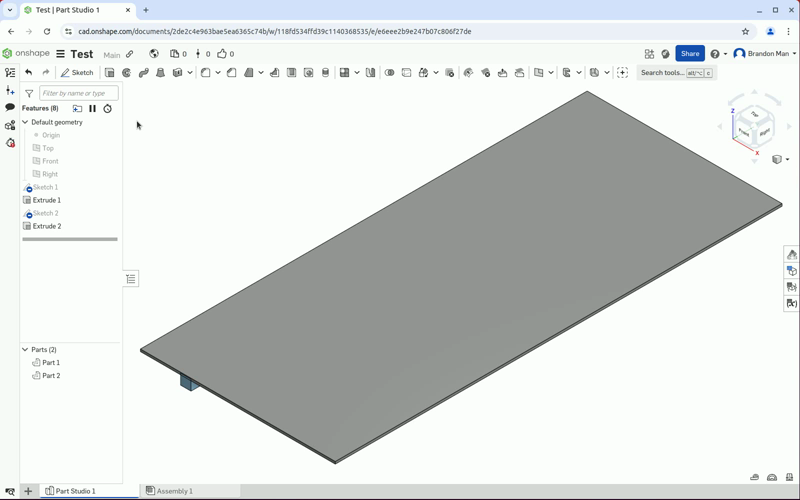
mouse_move(73, 189)
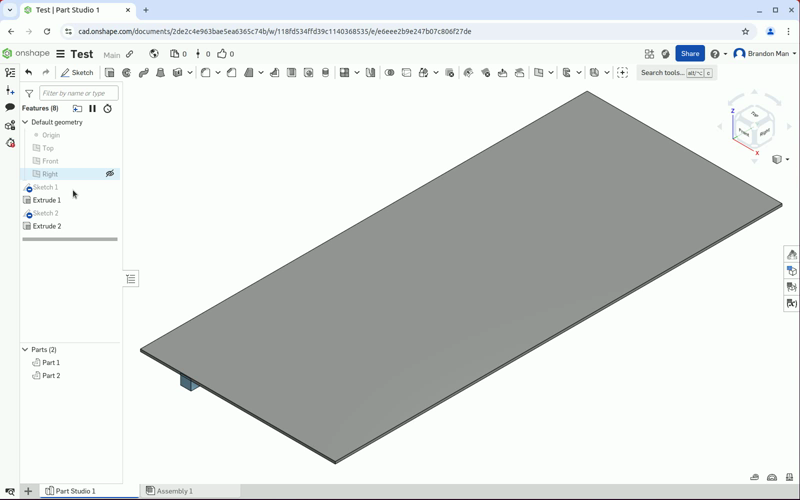
click(73, 189)